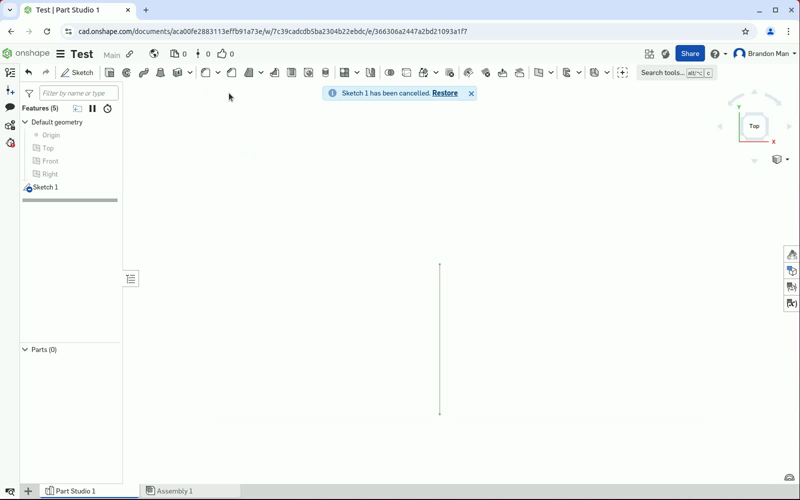
key(shift+h)
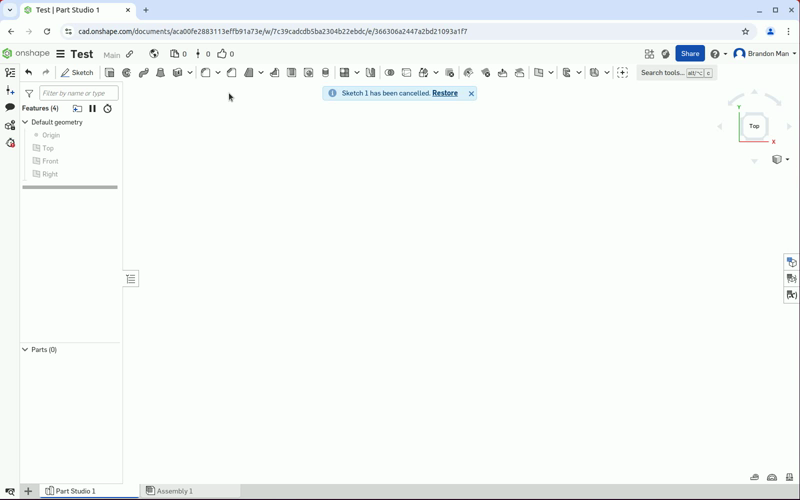
mouse_move(73, 352)
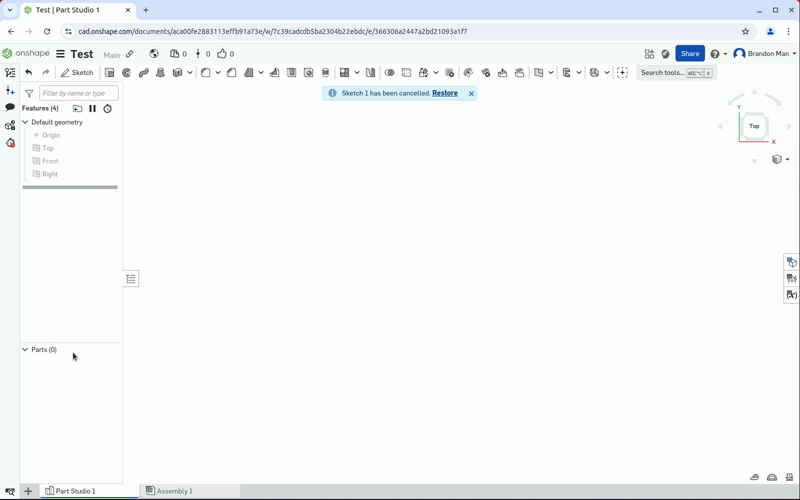
key(y)
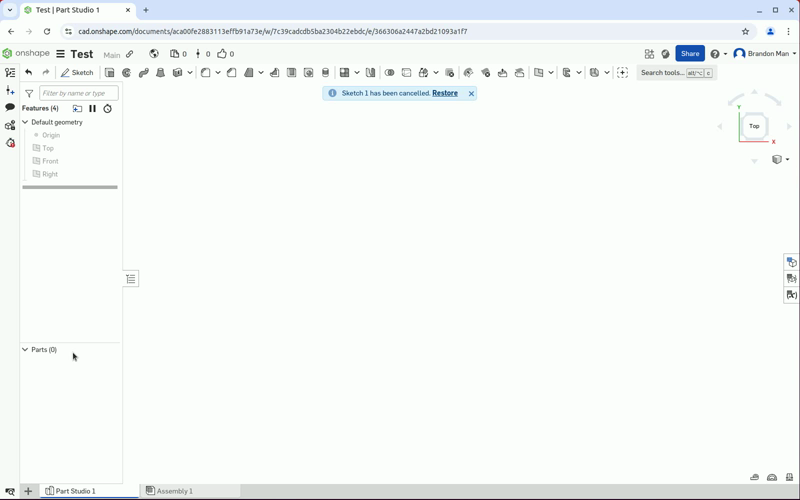
key(shift+p)
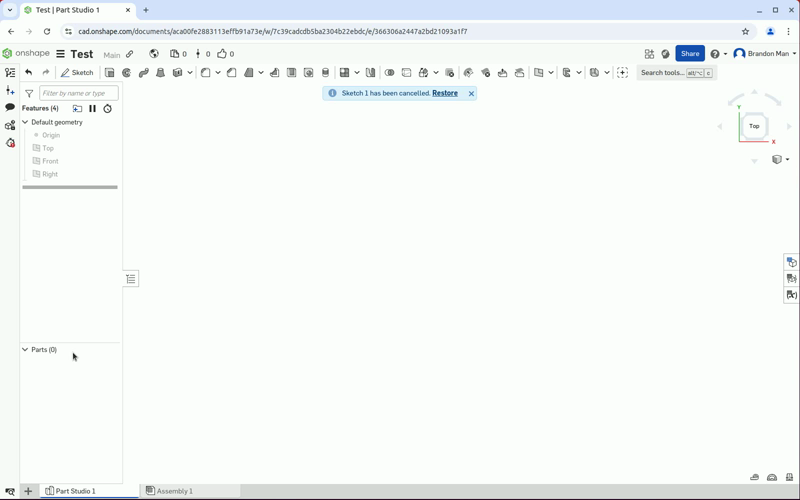
key(space)
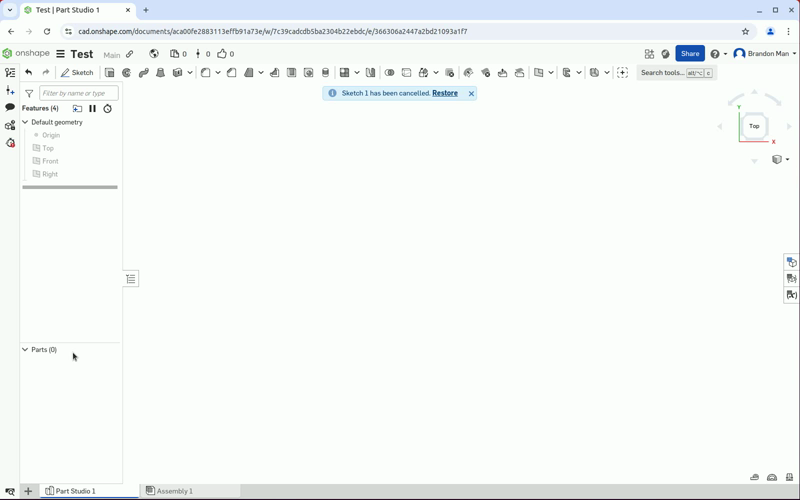
key_down(shift)
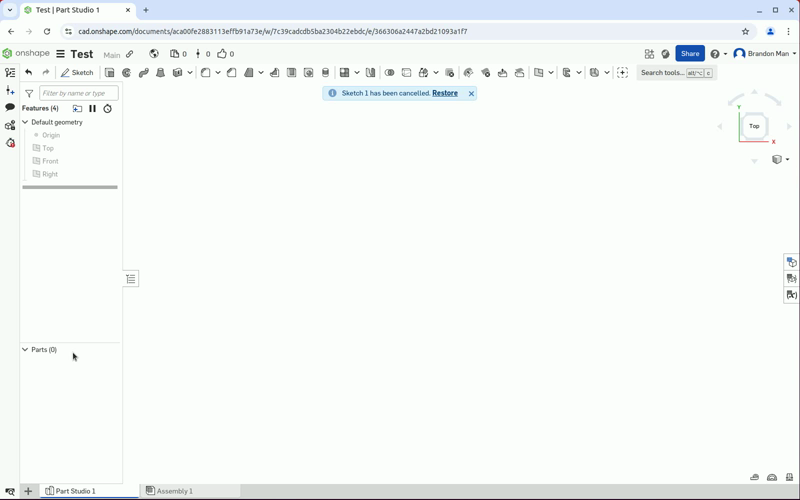
key(up)
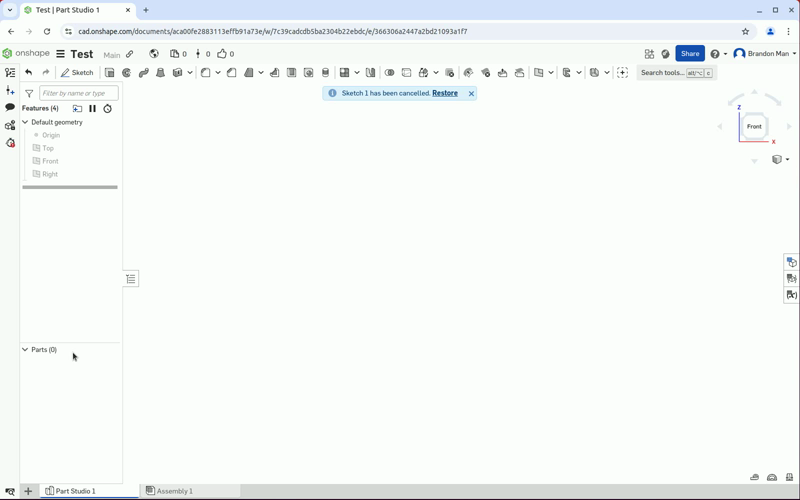
key_up(shift)
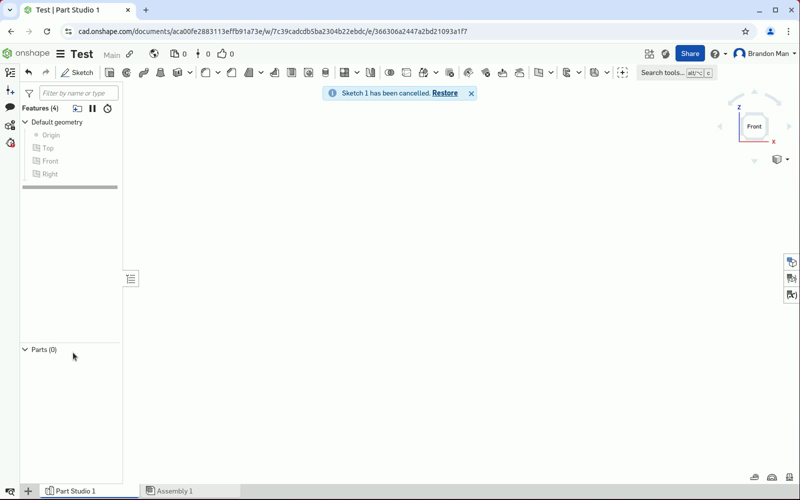
key(space)
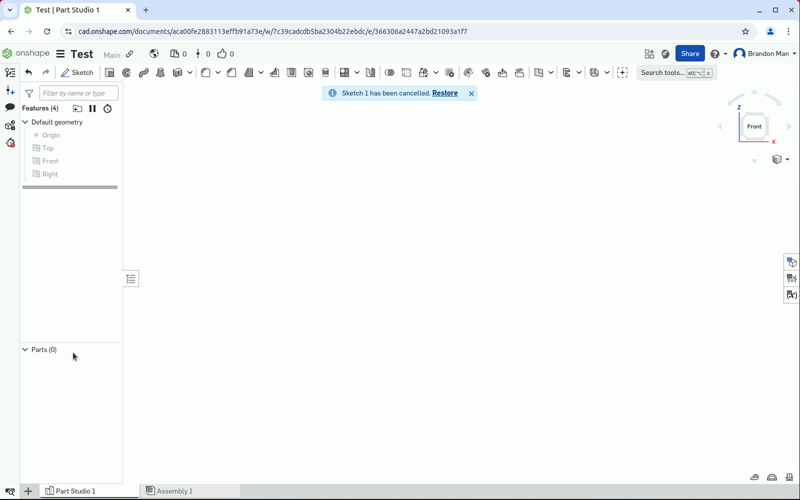
key_down(shift)
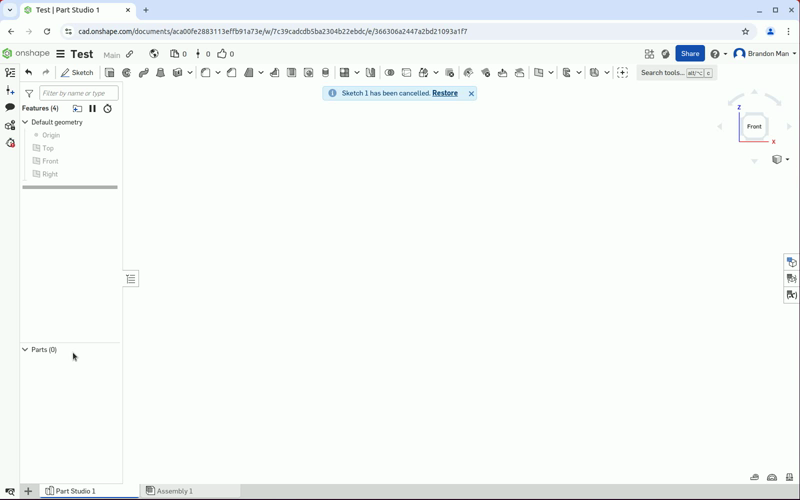
key(left)
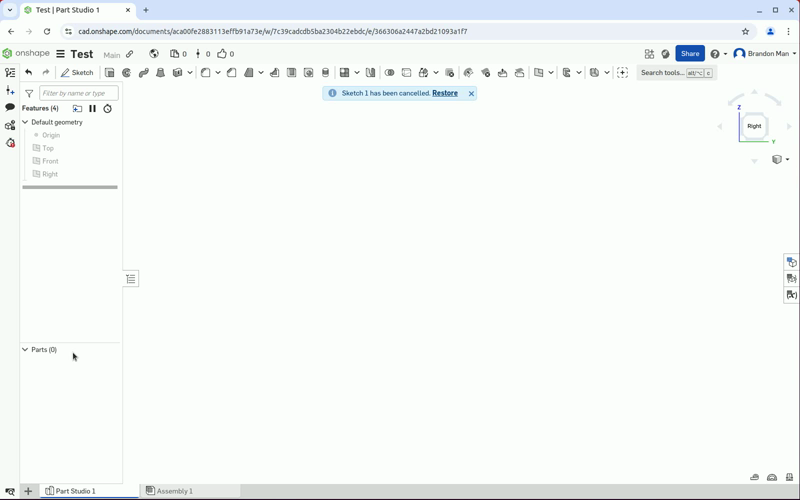
key_up(shift)
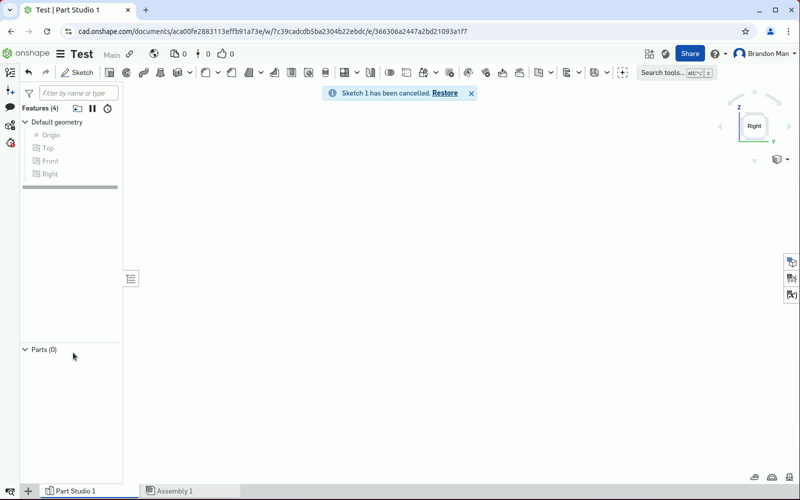
mouse_move(73, 352)
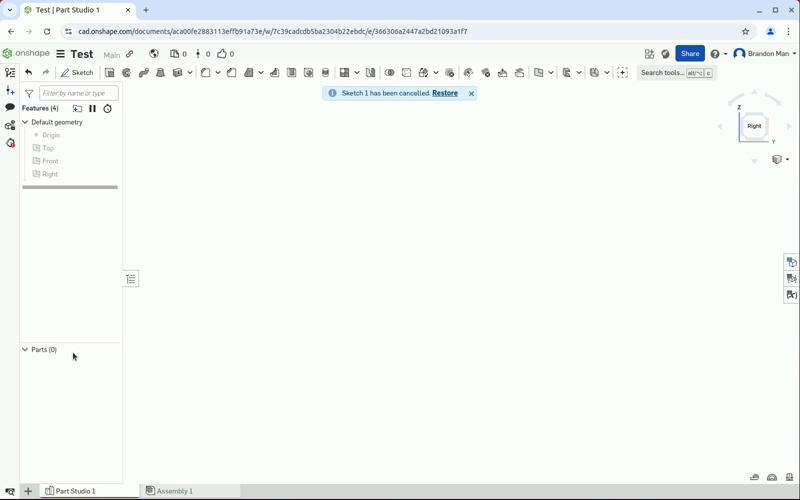
key(shift+y)
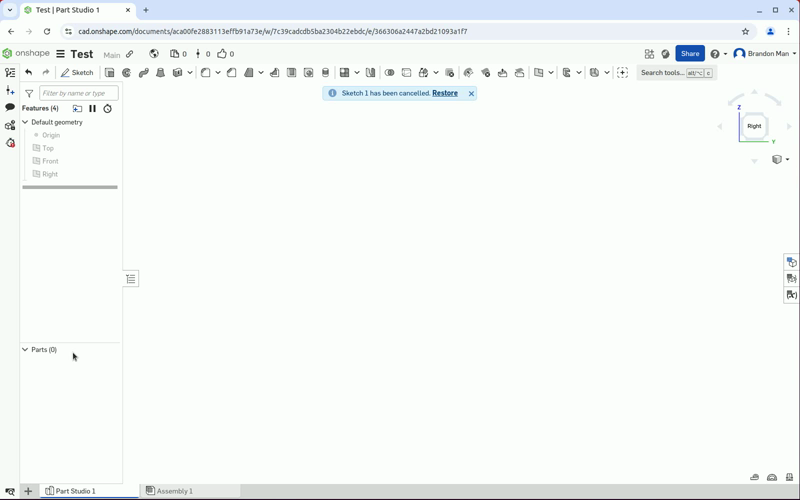
key(shift+s)
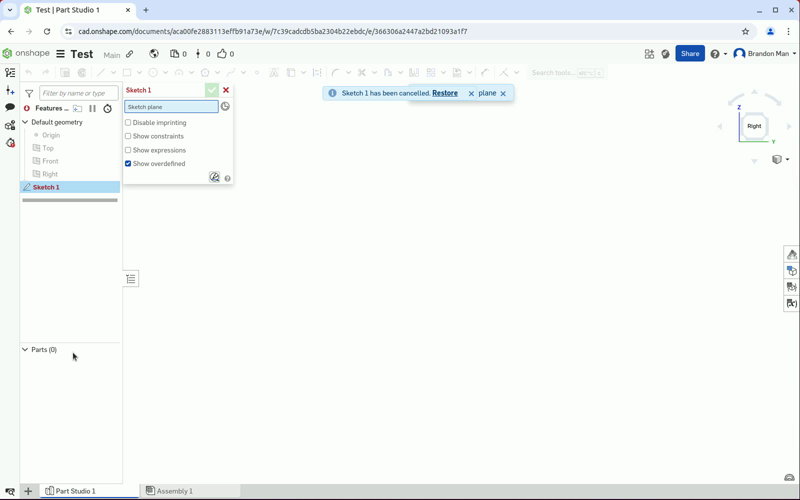
mouse_move(73, 176)
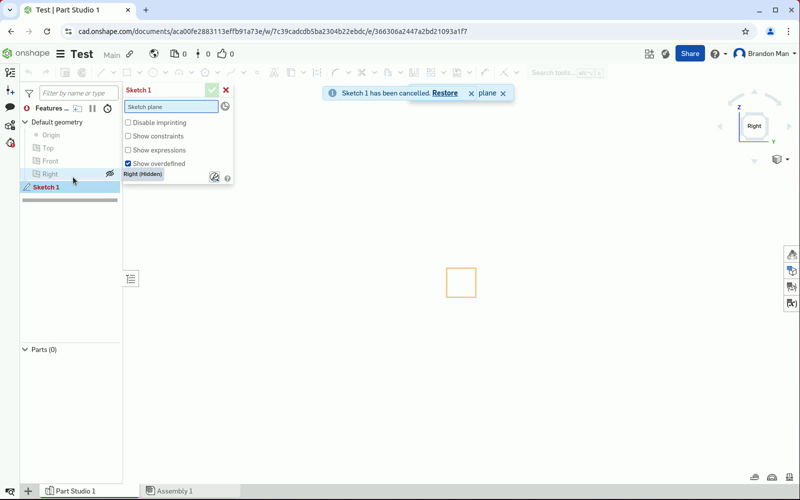
click(73, 176)
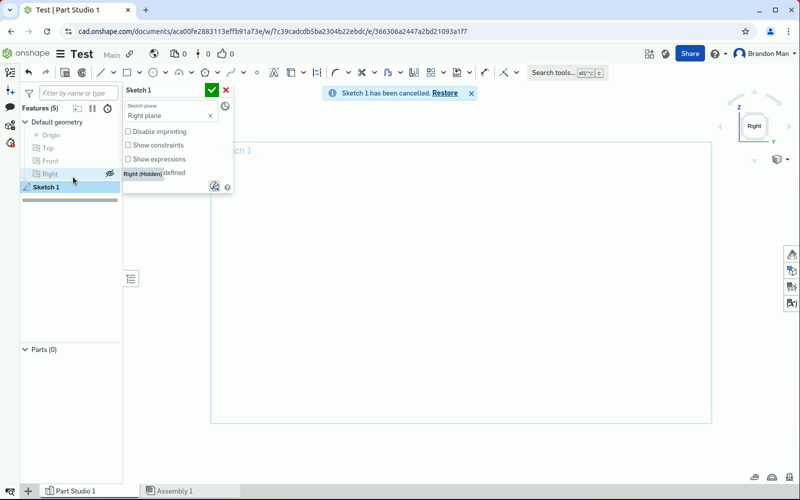
mouse_move(73, 352)
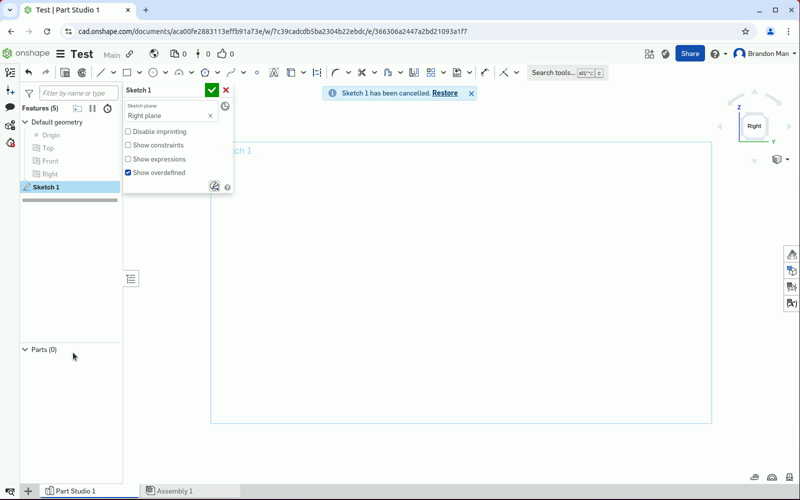
key(y)
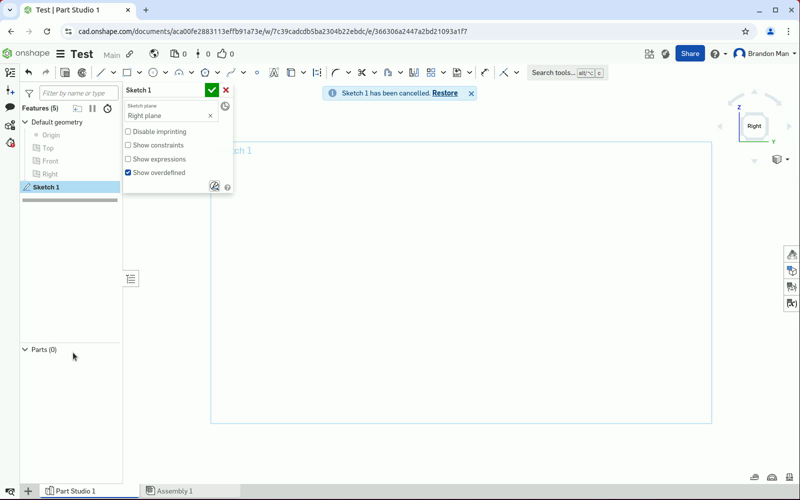
key(c)
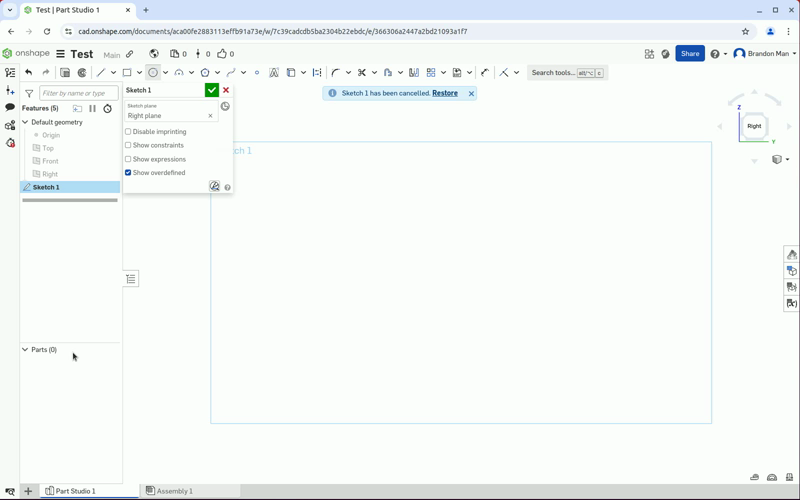
key_down(shift)
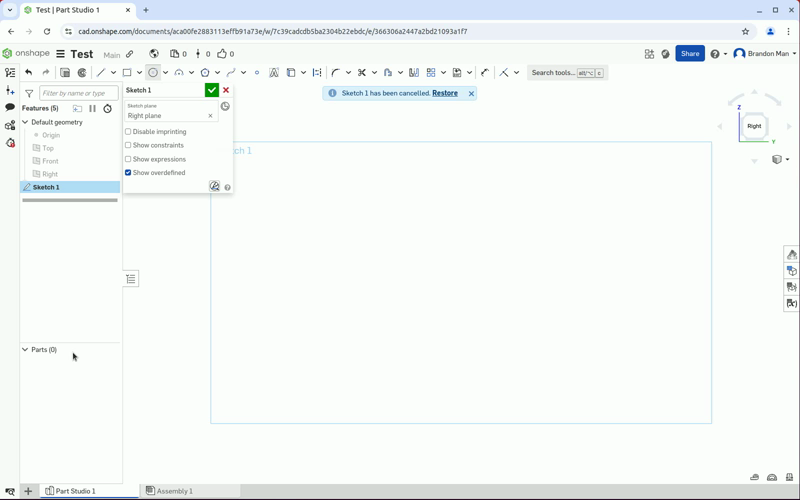
mouse_move(461, 282)
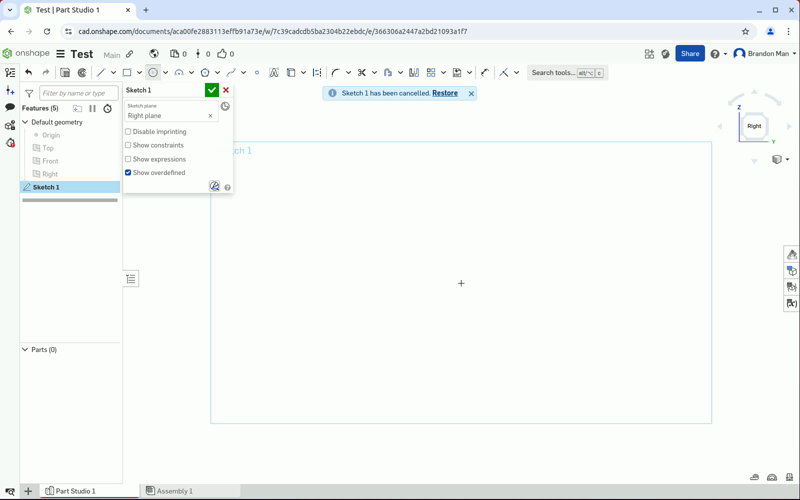
click(461, 282)
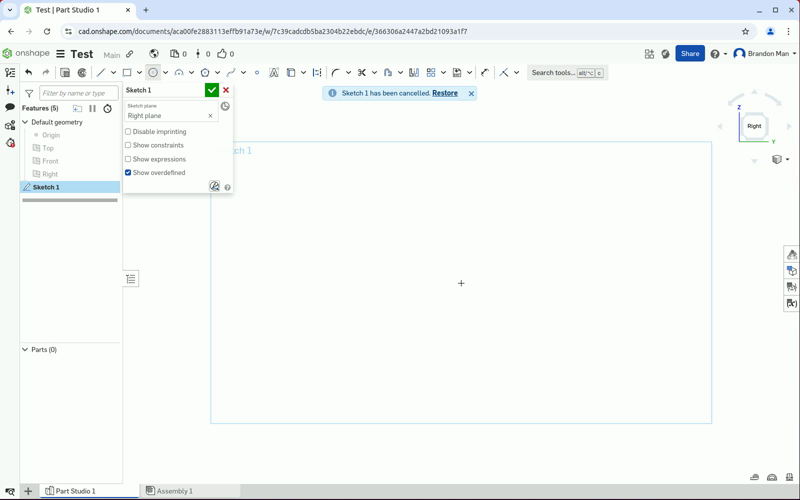
key_up(shift)
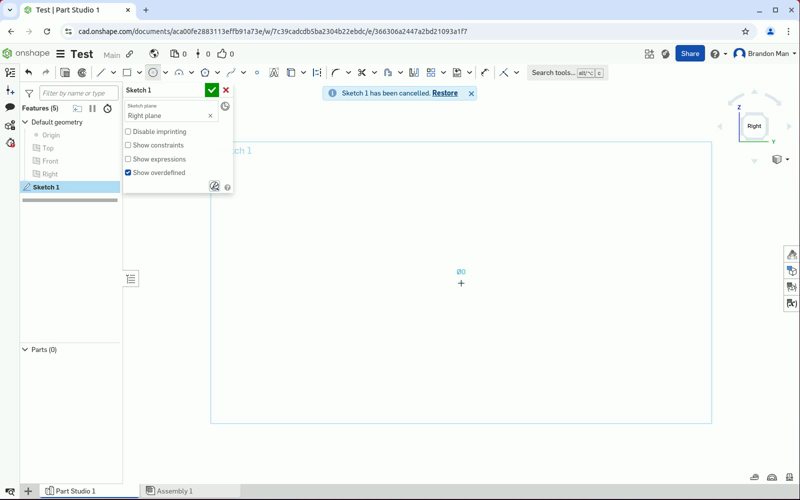
mouse_move(483, 282)
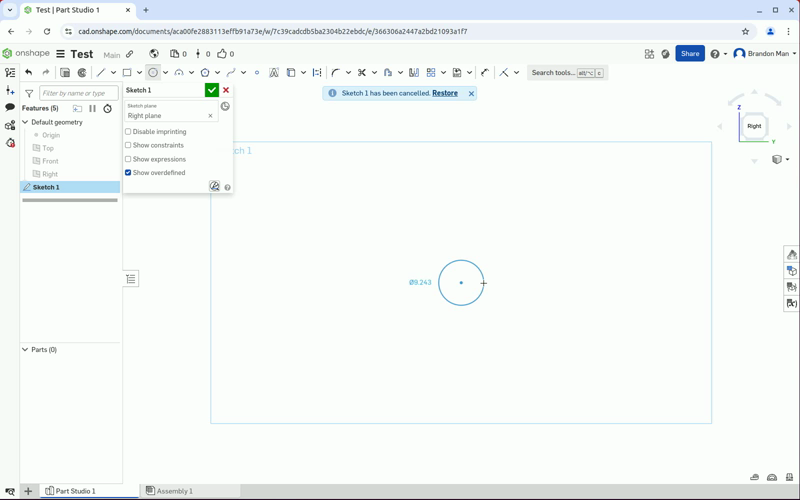
click(483, 282)
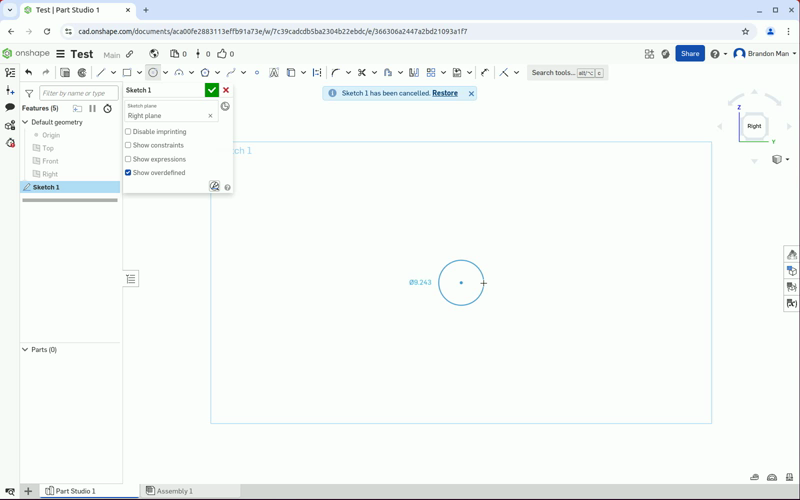
key(esc)
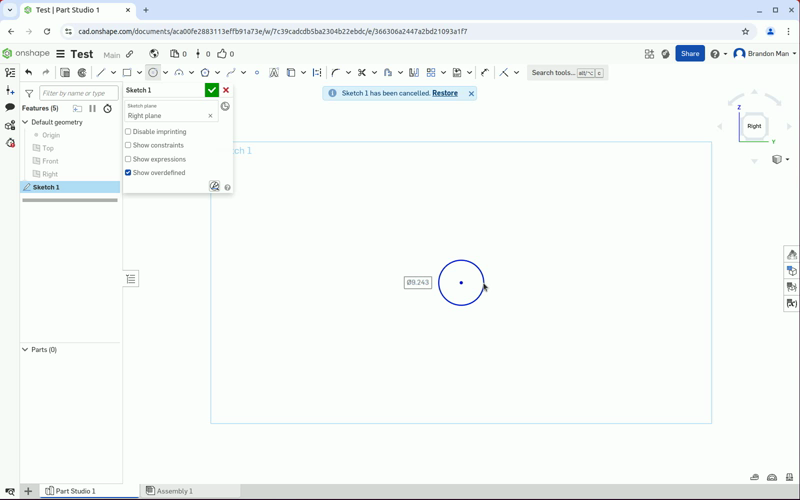
key(c)
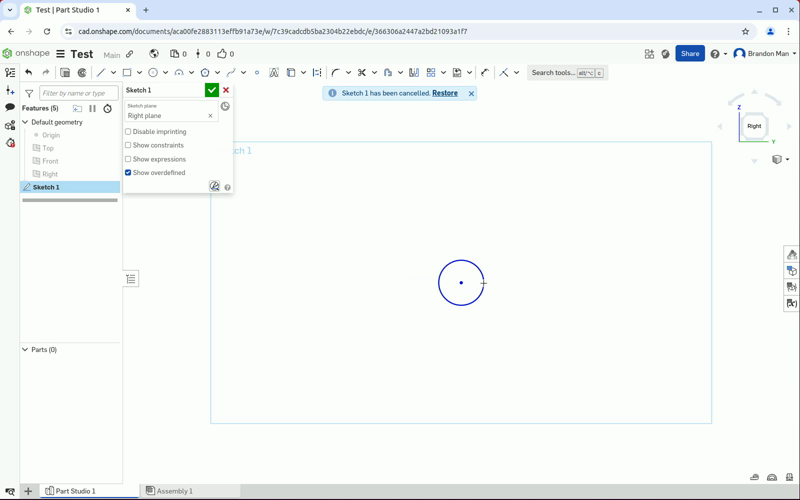
key_down(shift)
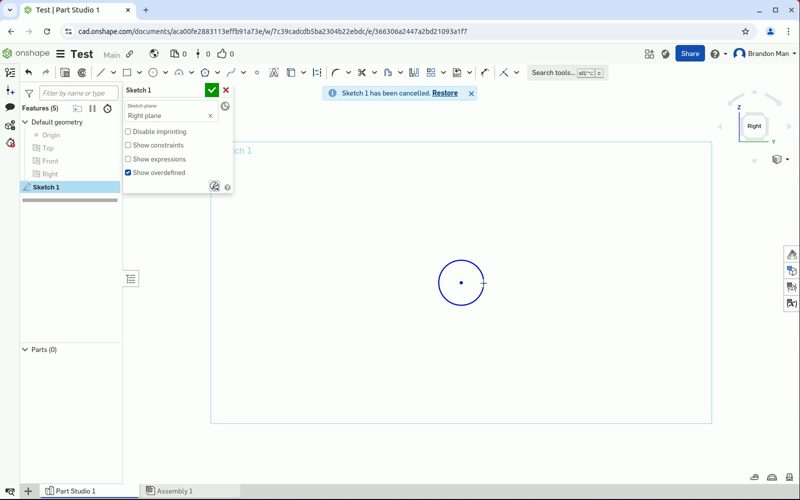
mouse_move(461, 282)
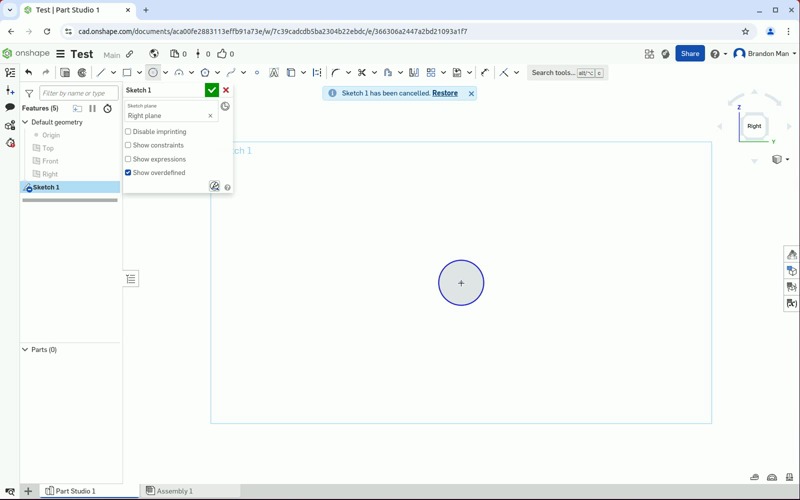
click(461, 282)
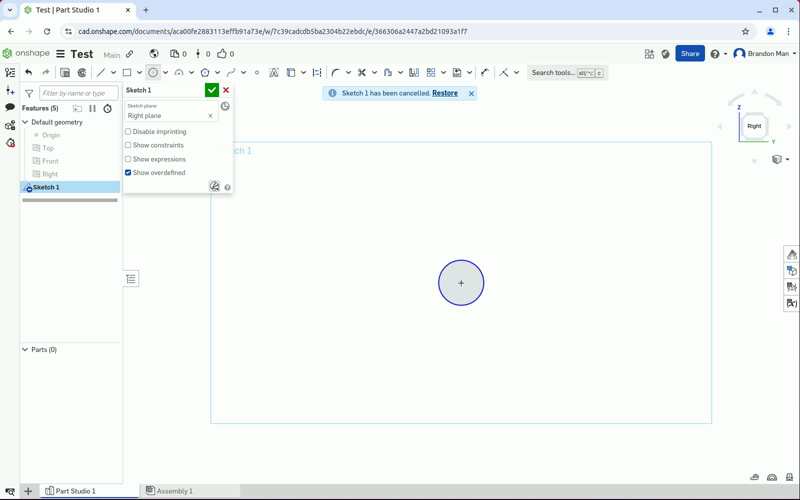
key_up(shift)
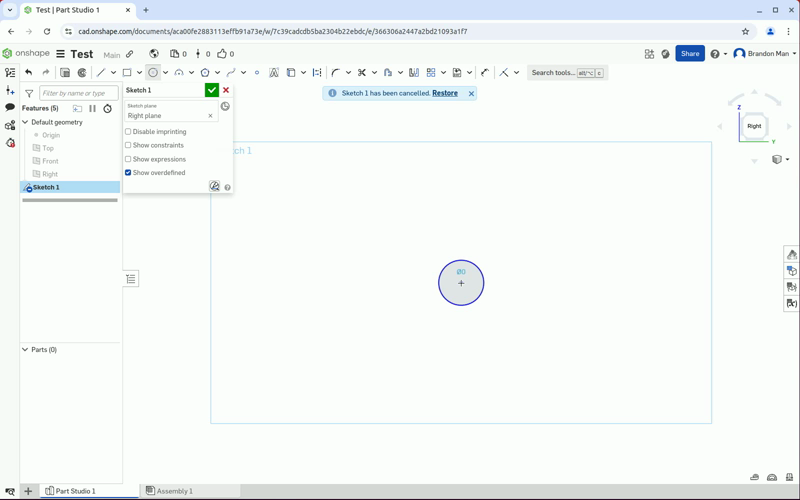
mouse_move(471, 282)
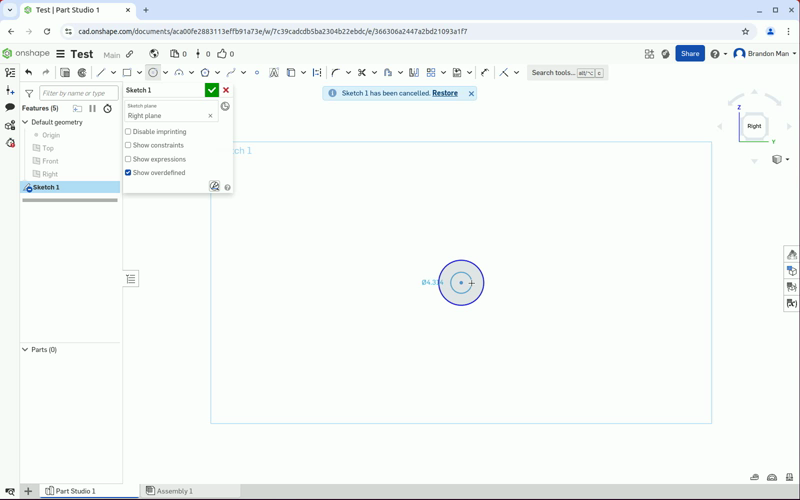
click(471, 282)
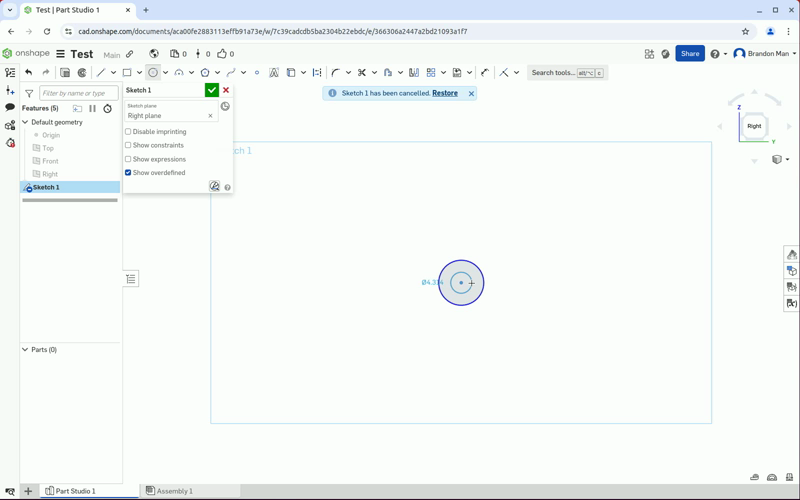
key(esc)
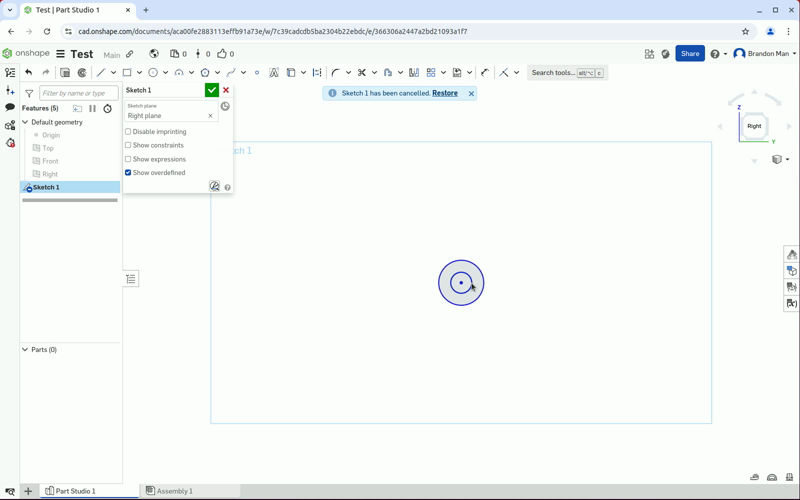
mouse_move(450, 287)
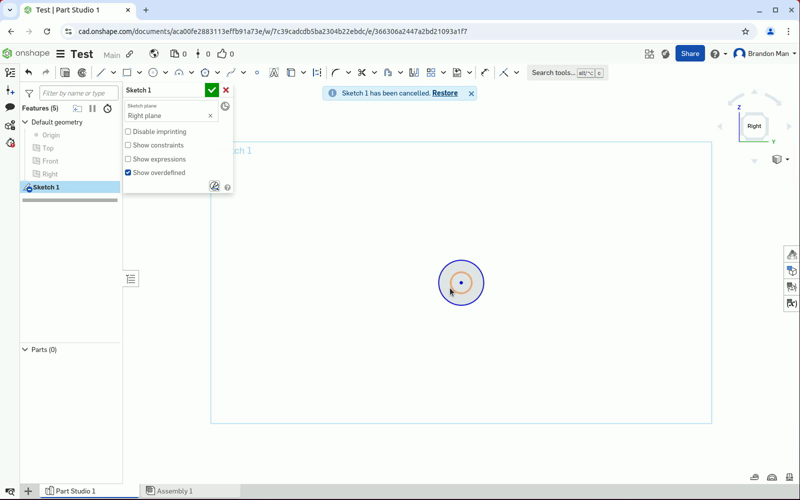
scroll(6)
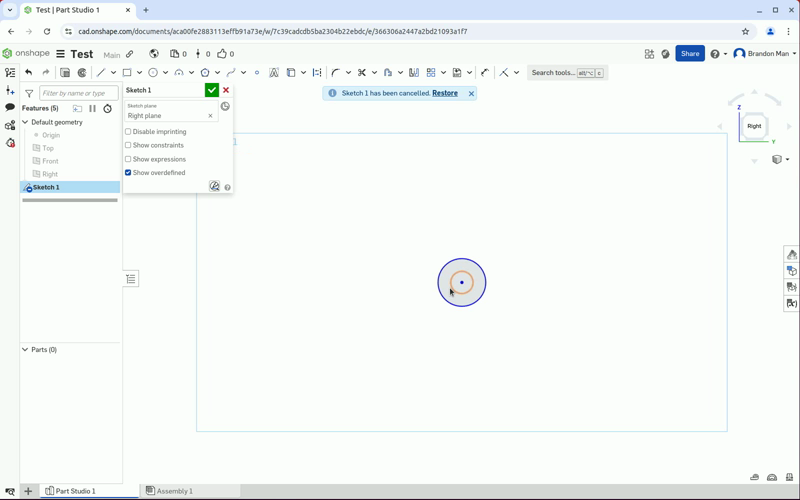
scroll(6)
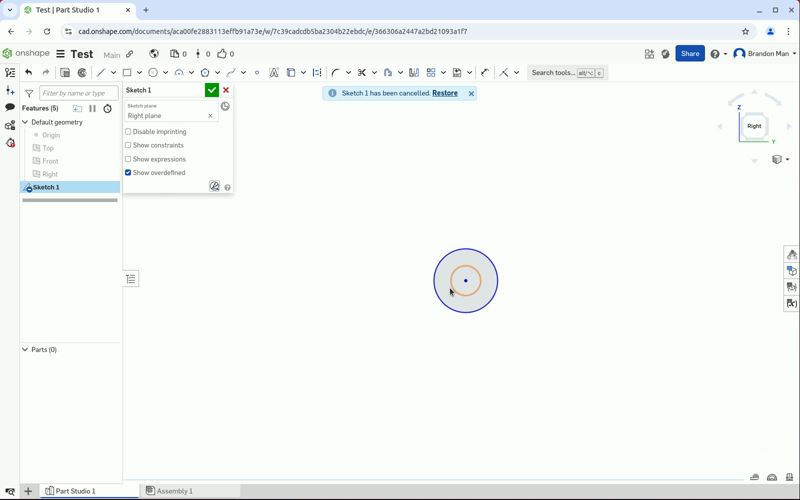
scroll(6)
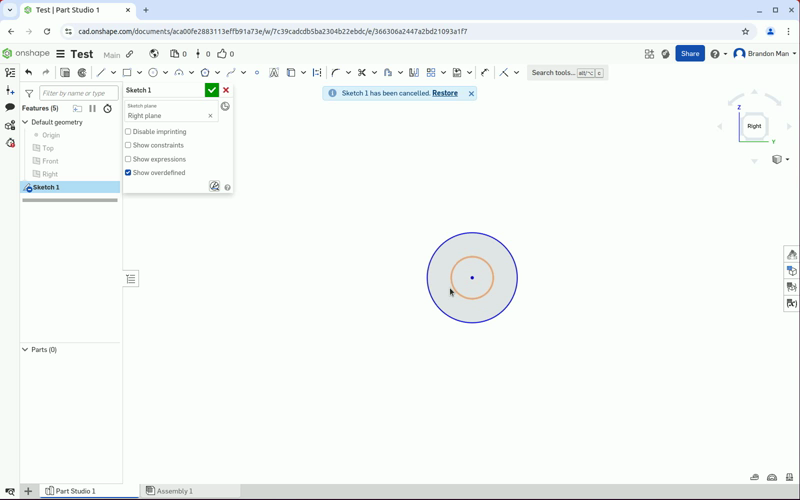
scroll(6)
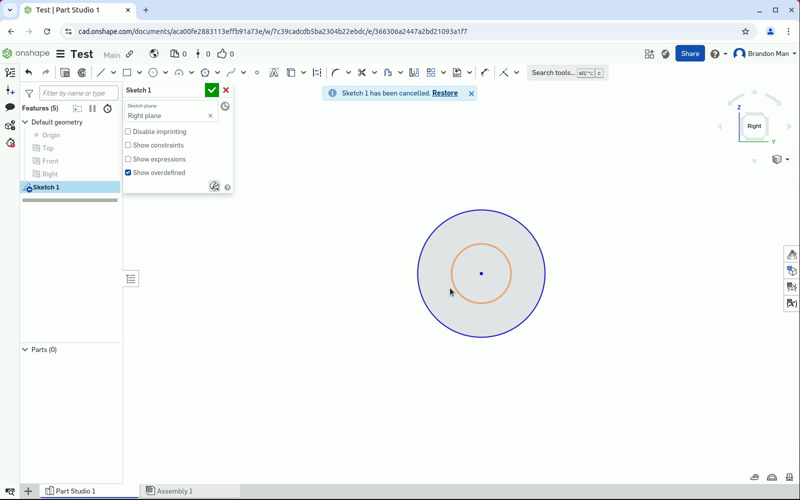
scroll(6)
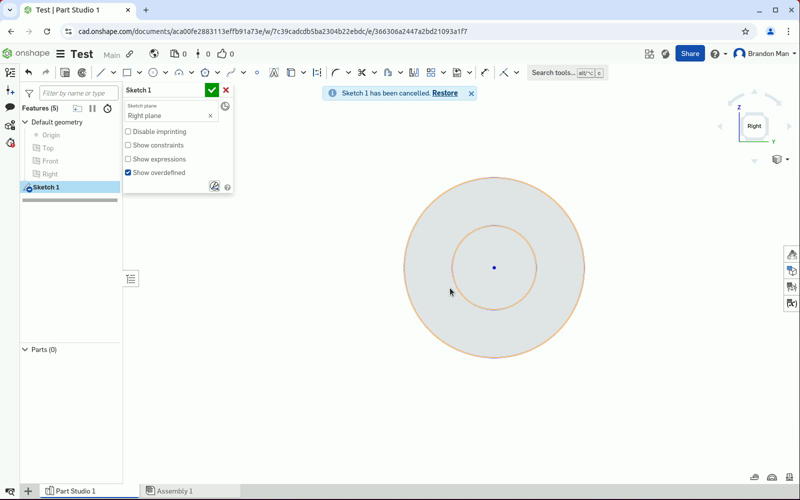
scroll(6)
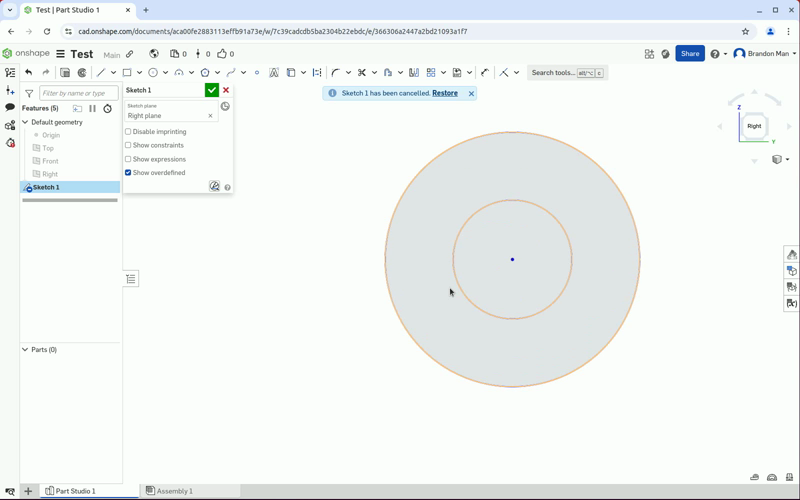
scroll(6)
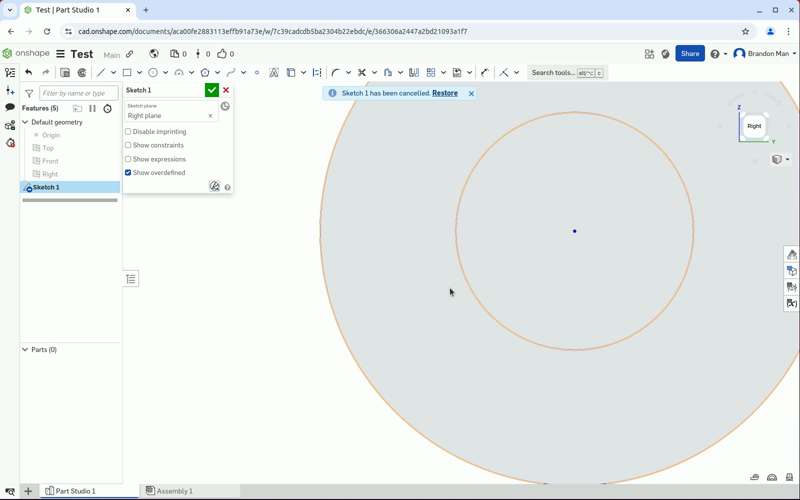
click(450, 287)
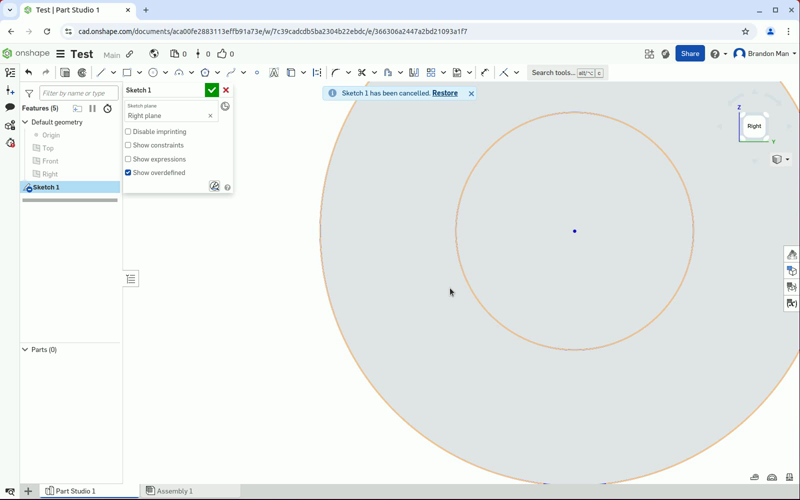
scroll(-6)
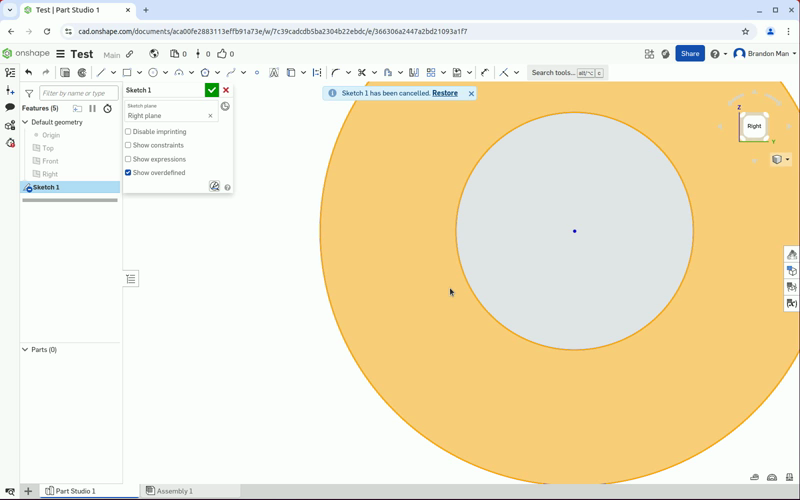
scroll(-6)
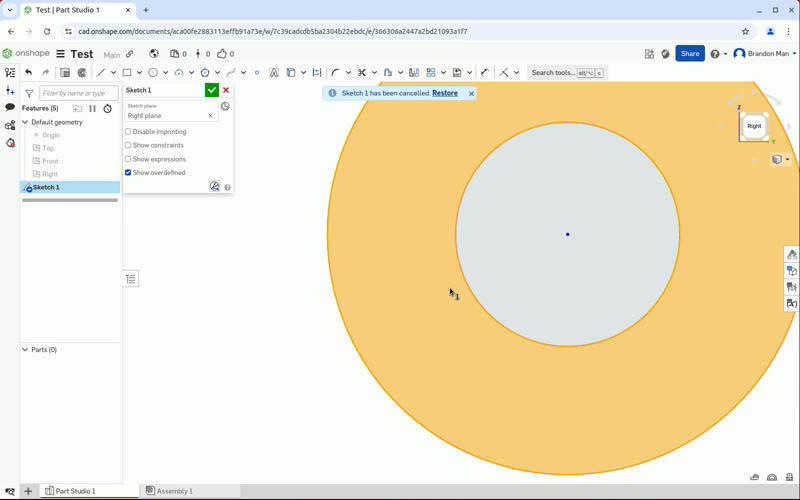
scroll(-6)
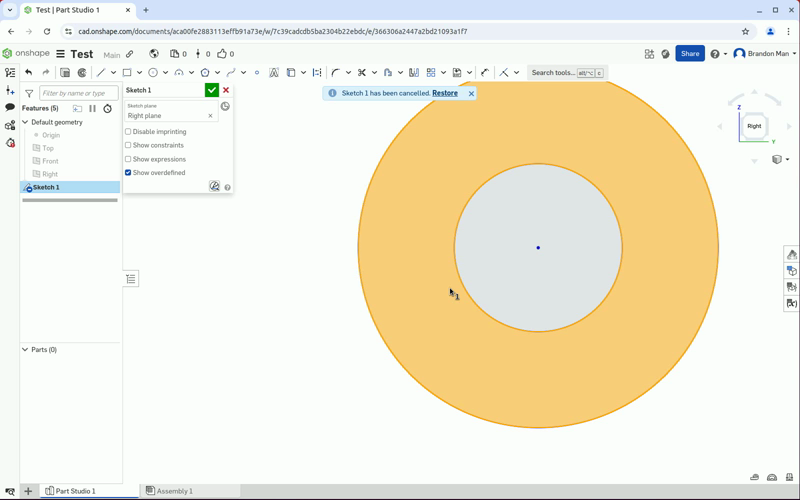
scroll(-6)
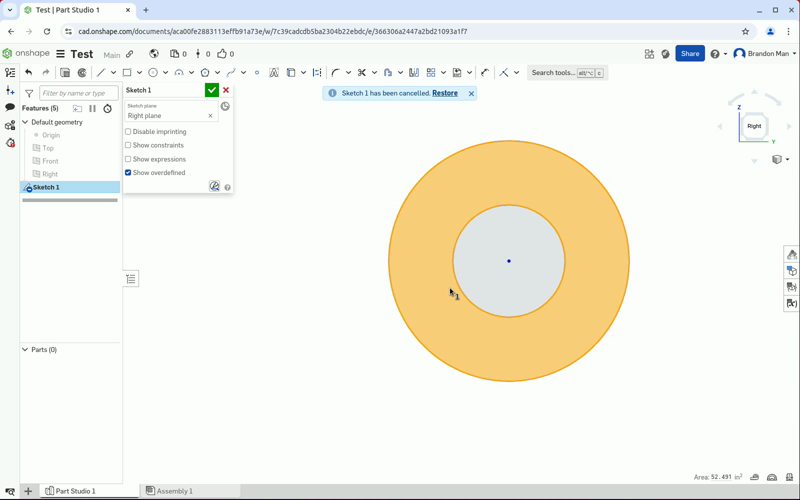
scroll(-6)
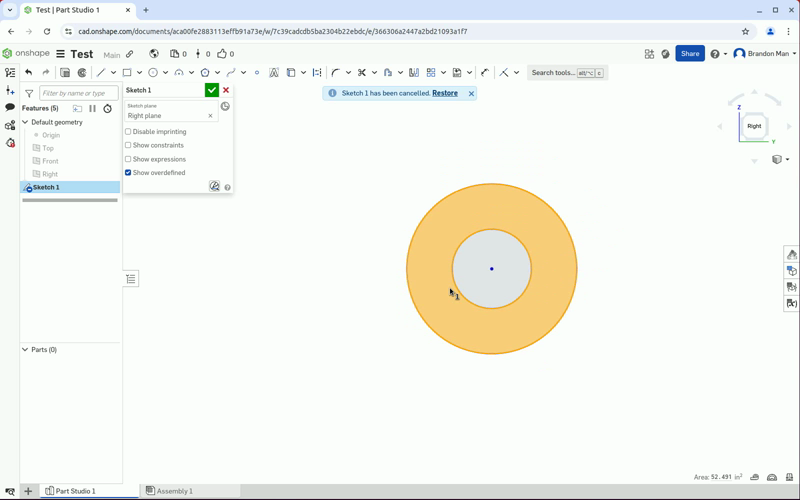
scroll(-6)
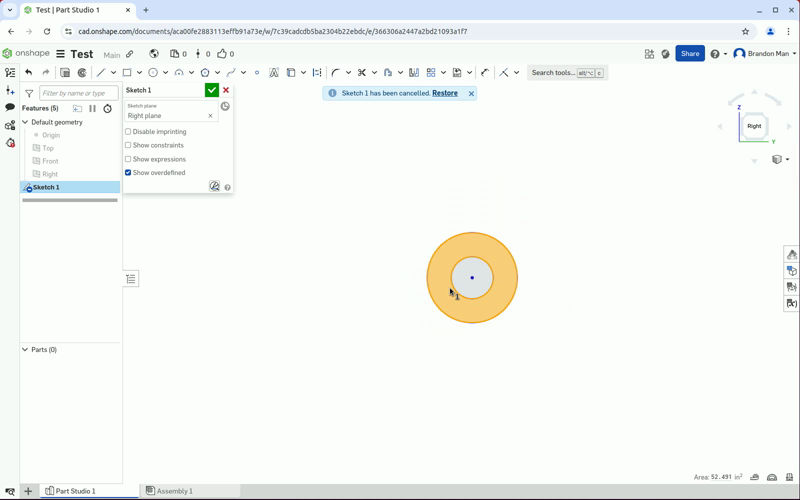
scroll(-6)
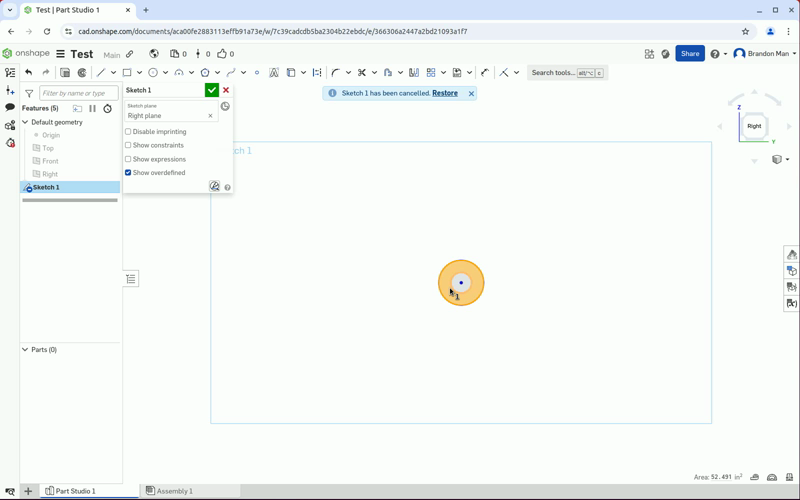
mouse_move(73, 352)
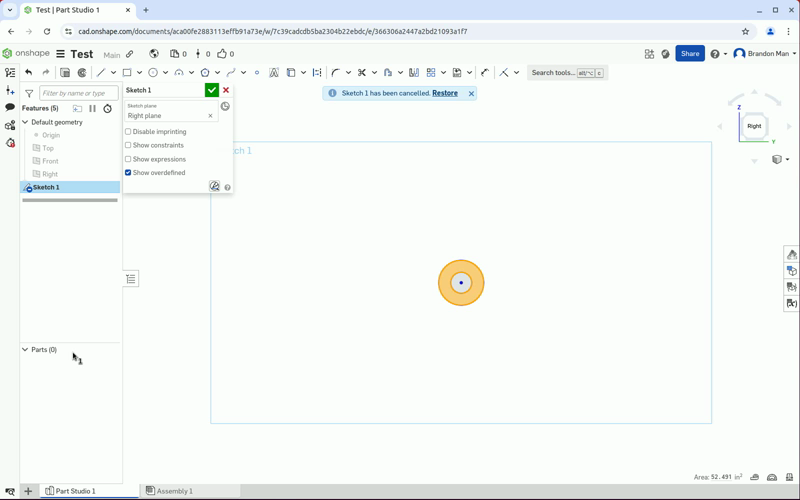
key(shift+y)
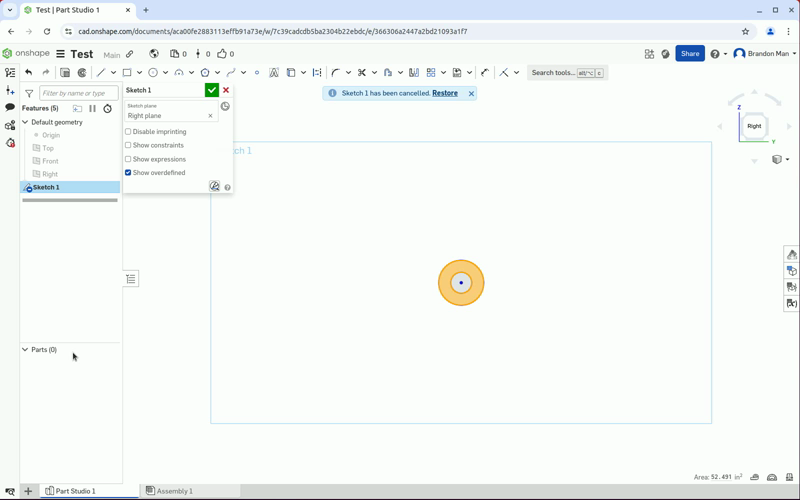
key(shift+e)
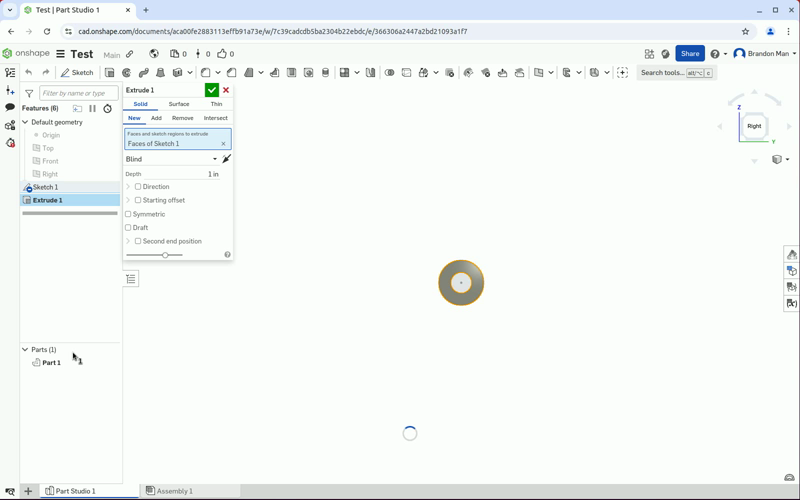
mouse_move(143, 106)
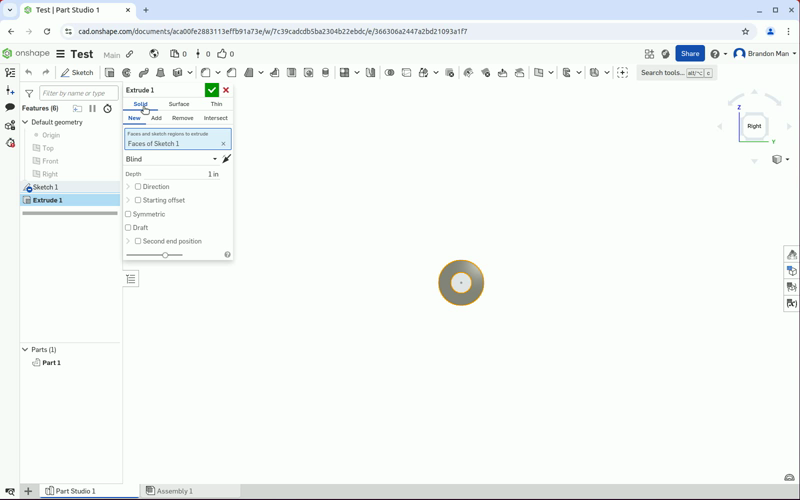
click(143, 106)
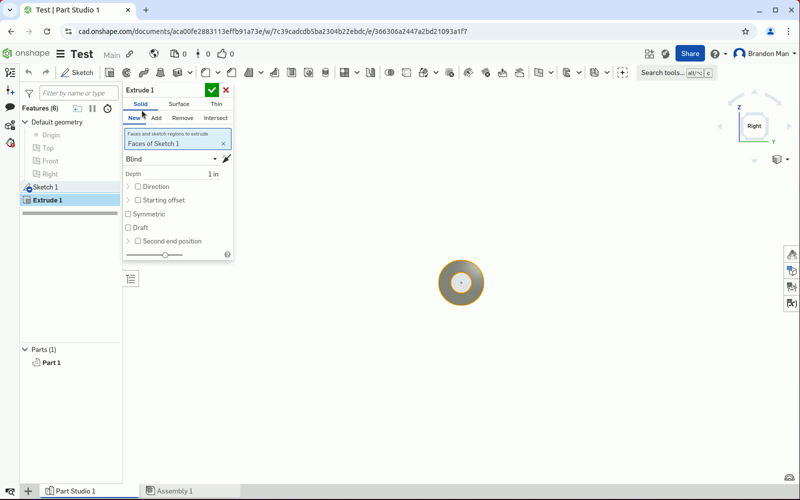
mouse_move(137, 120)
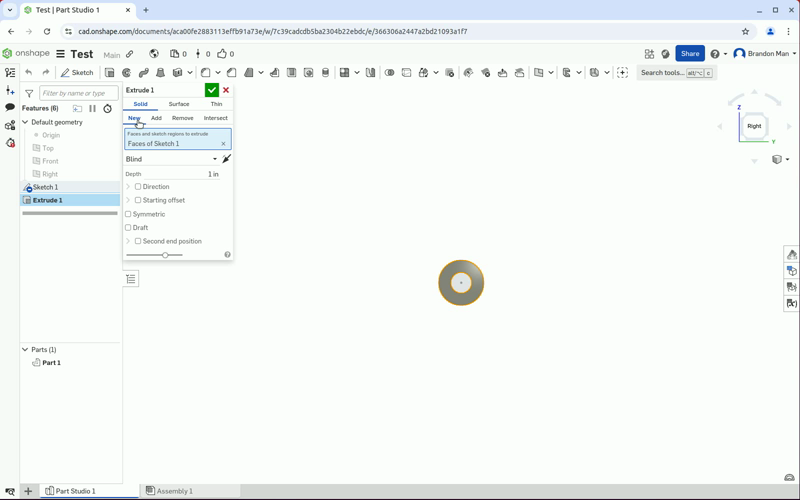
click(137, 120)
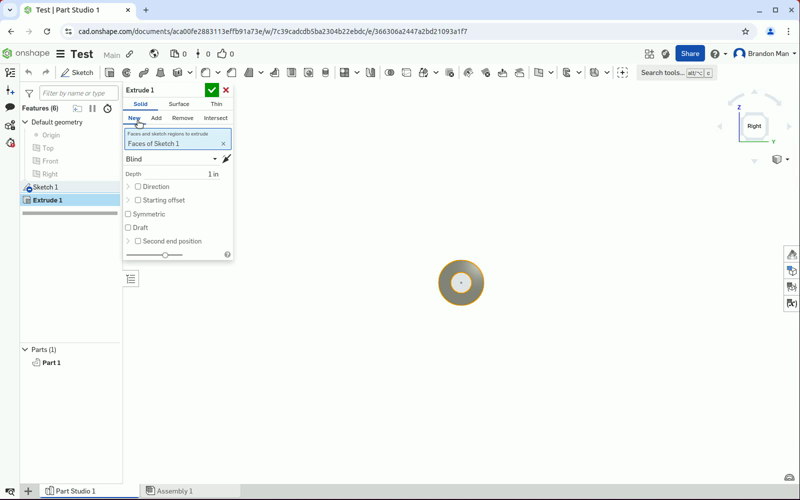
key(tab, 4)
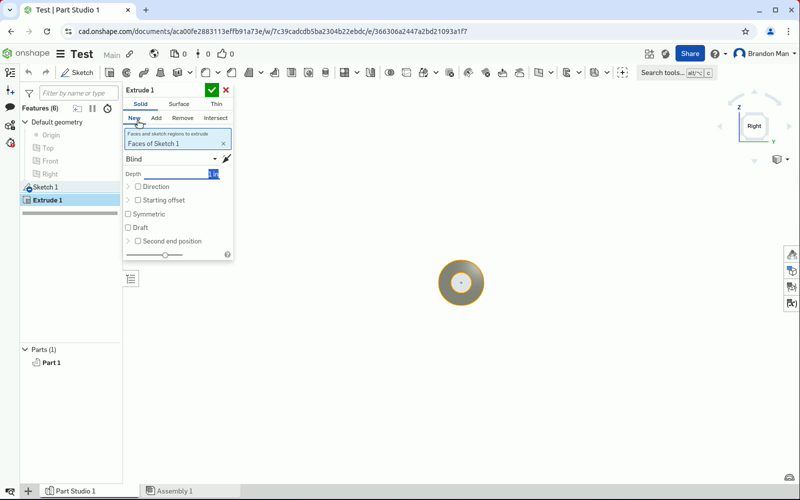
text(23.108)
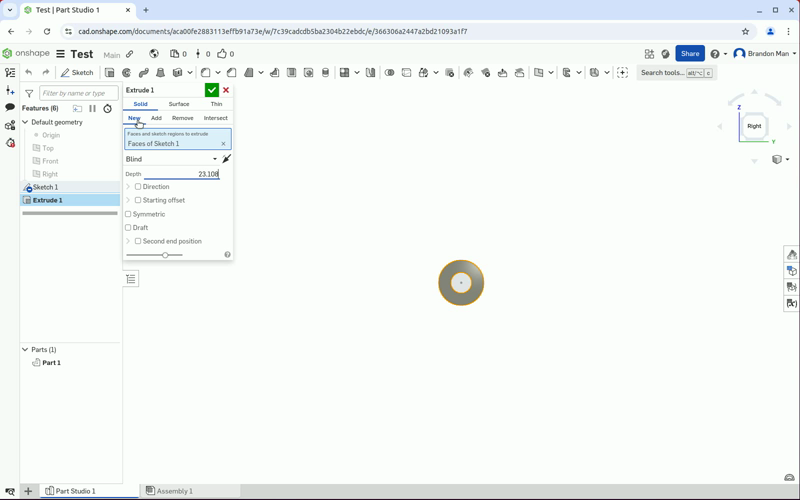
key(enter)
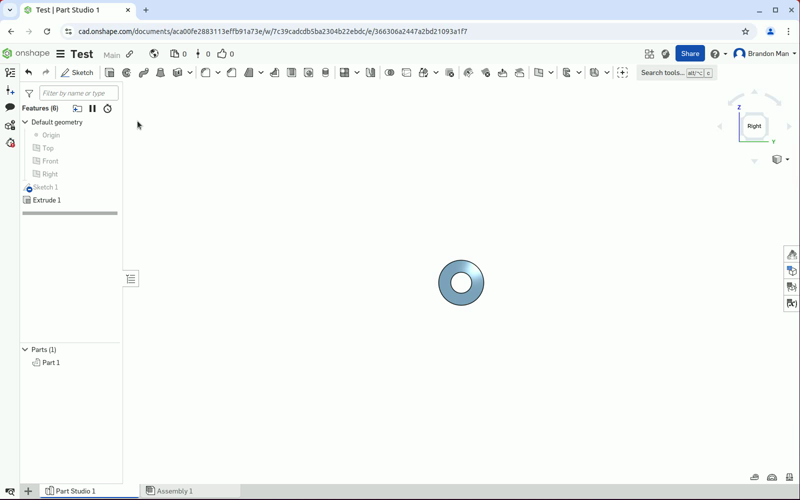
key(shift+h)
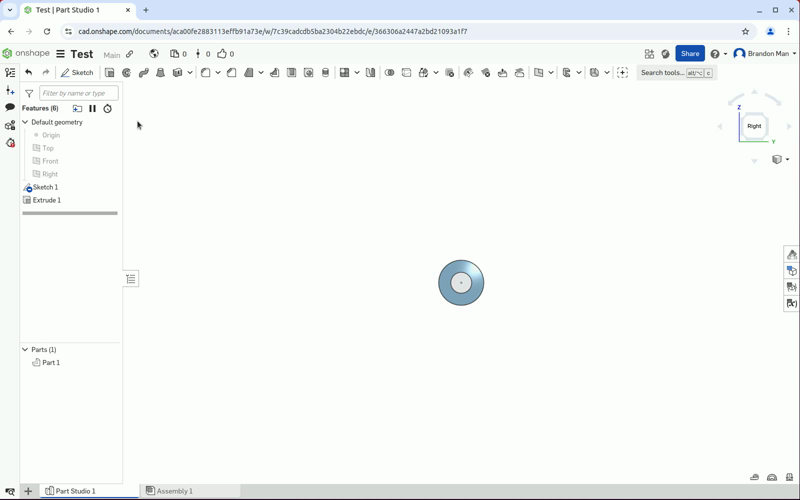
key(shift+h)
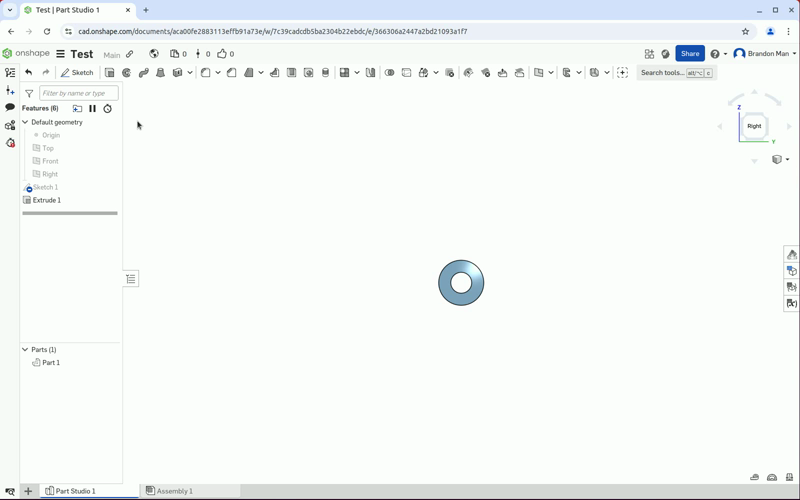
mouse_move(73, 189)
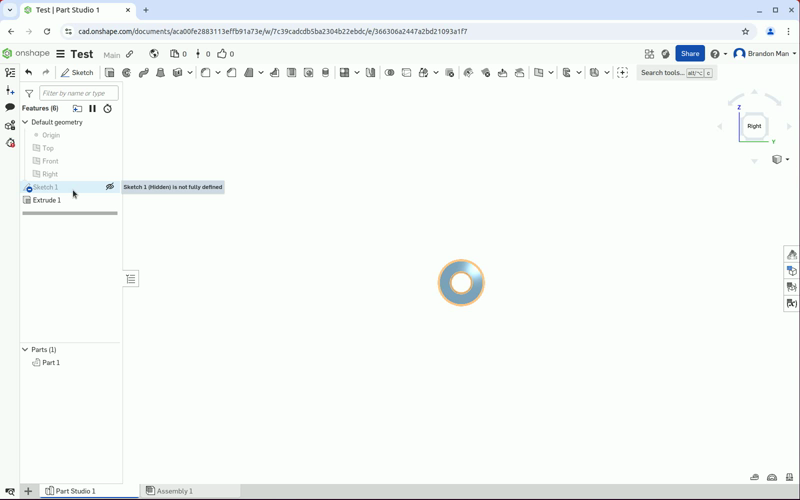
click(73, 189)
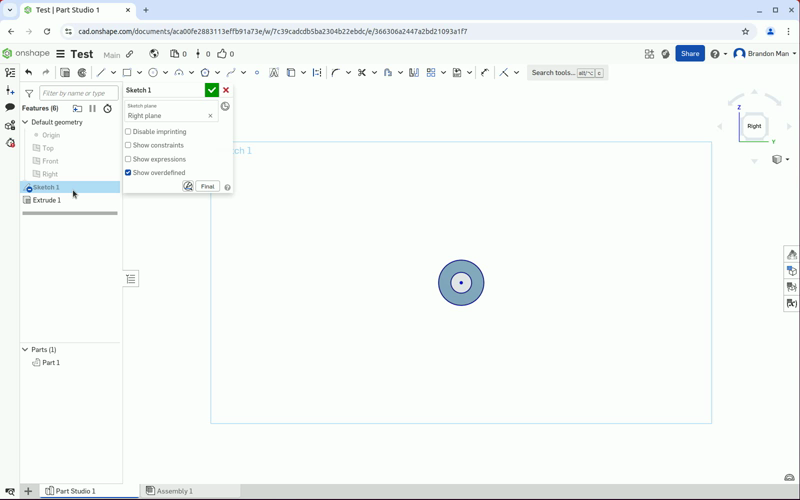
mouse_move(229, 92)
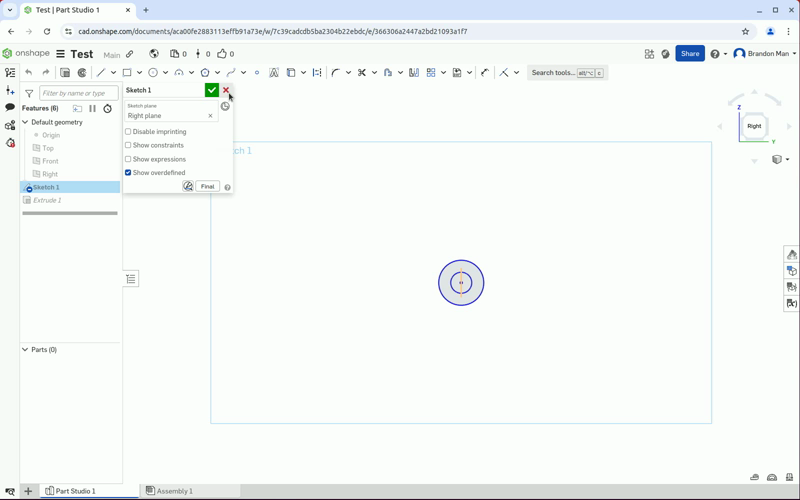
click(229, 92)
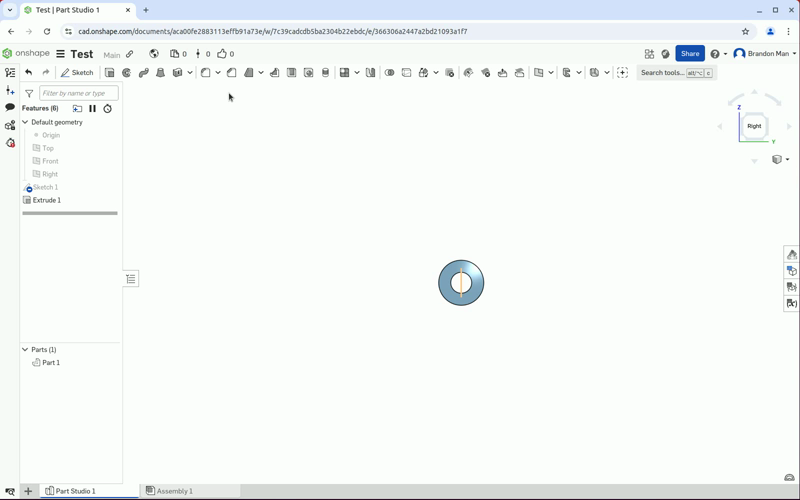
mouse_move(541, 75)
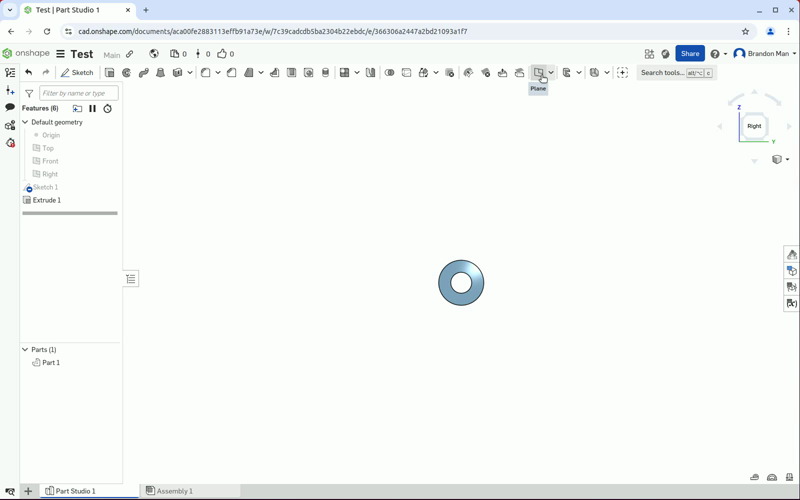
click(541, 75)
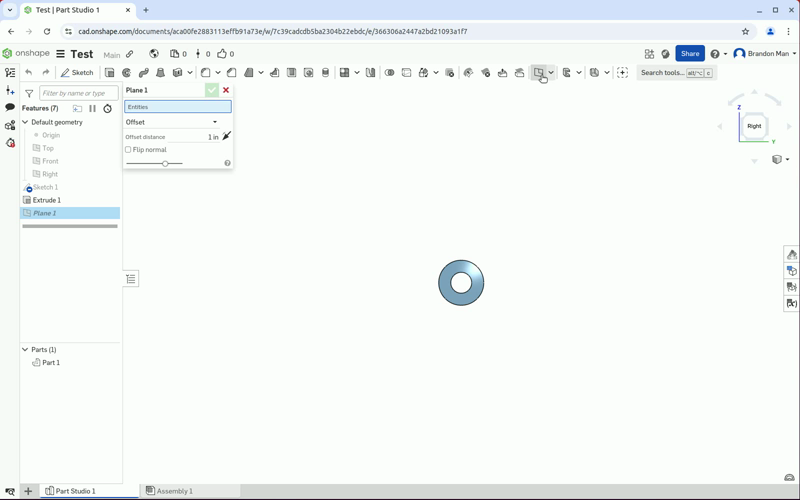
mouse_move(73, 176)
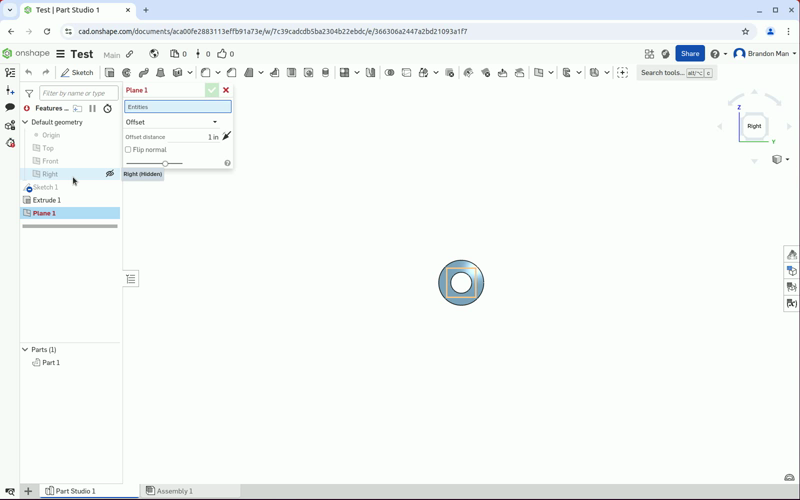
click(73, 176)
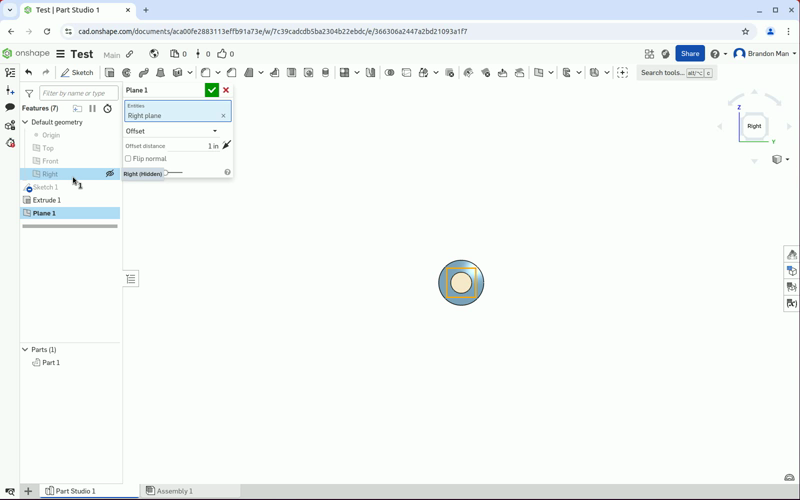
key(tab, 2)
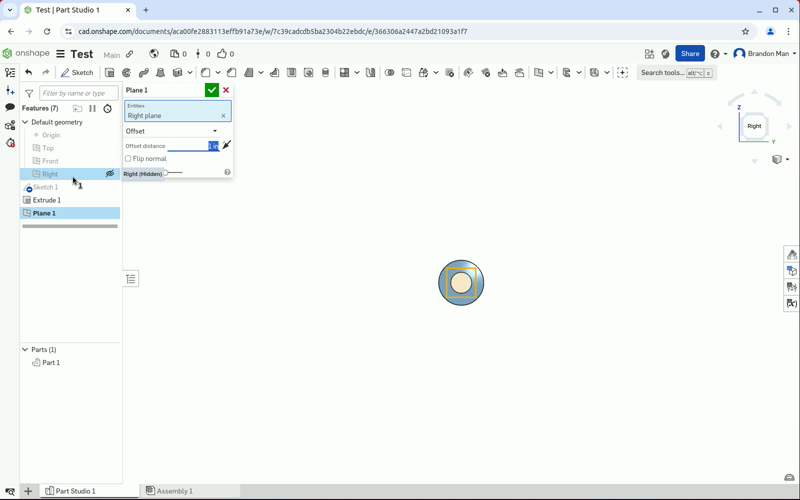
text(23.108)
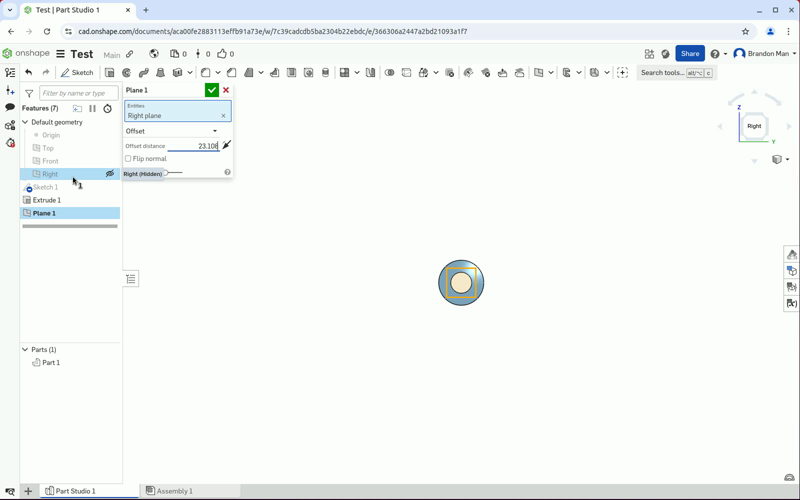
key(enter, 2)
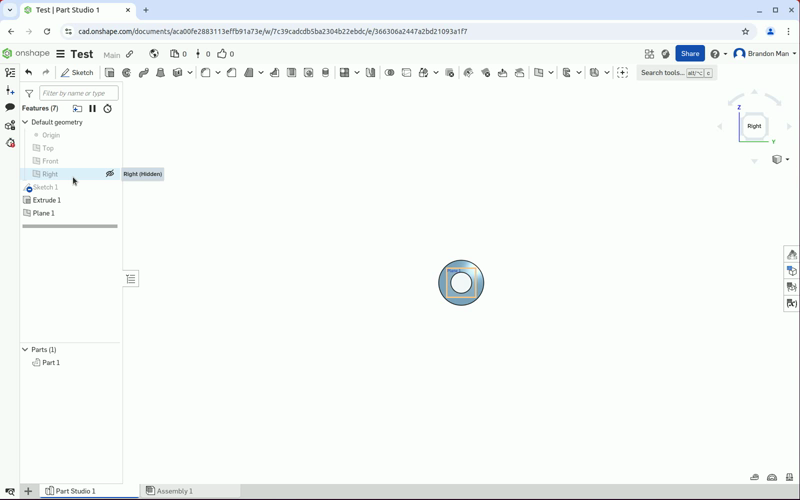
key(shift+s)
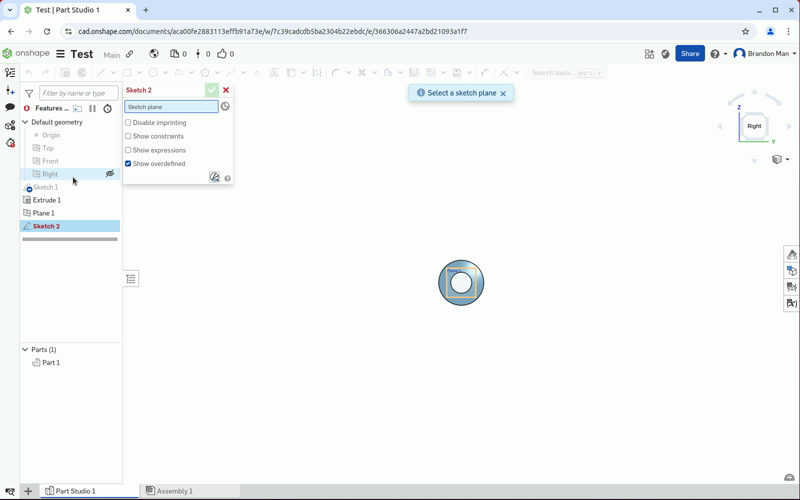
mouse_move(73, 215)
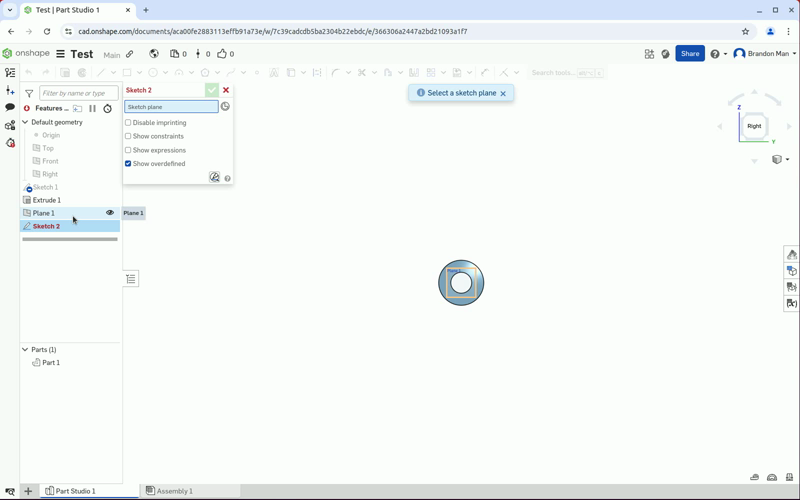
click(73, 215)
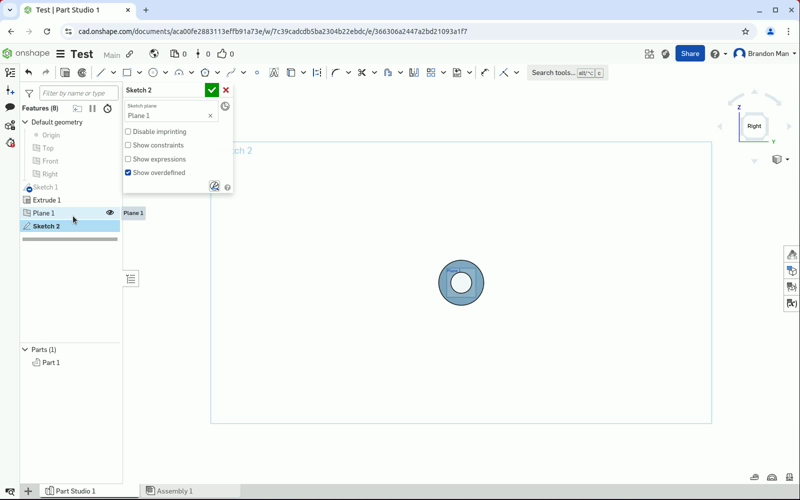
mouse_move(73, 352)
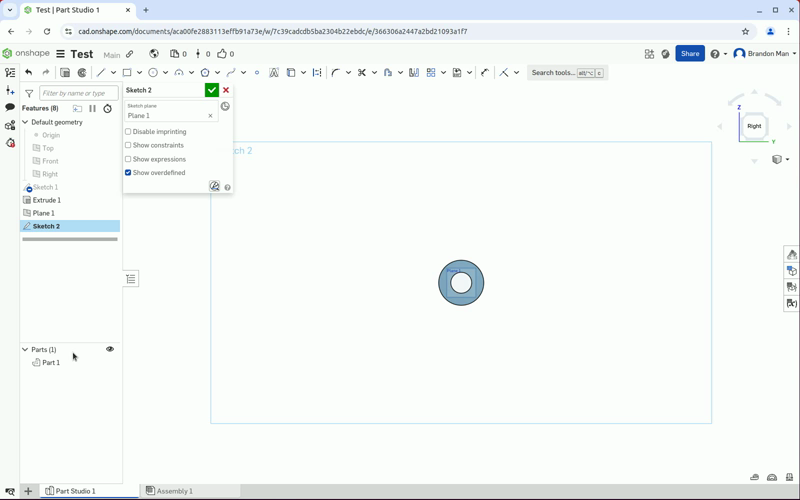
key(y)
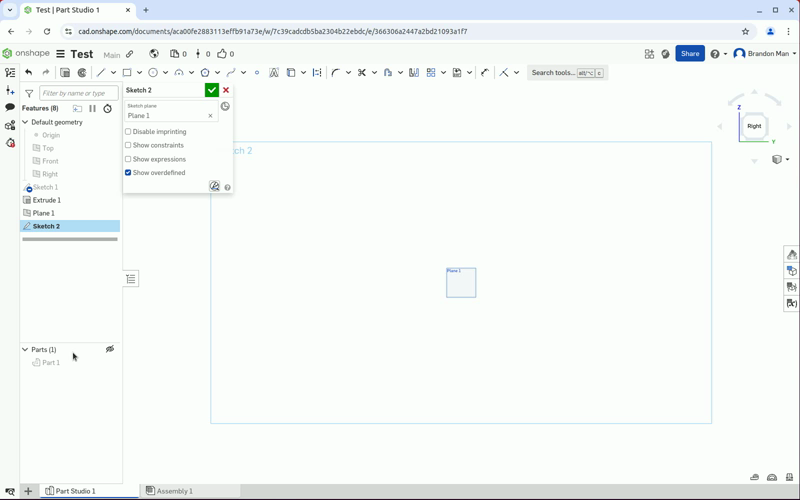
key(c)
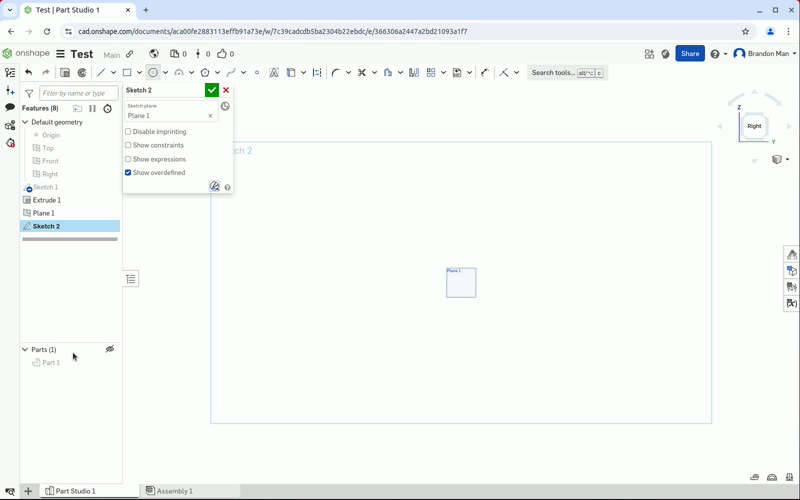
key_down(shift)
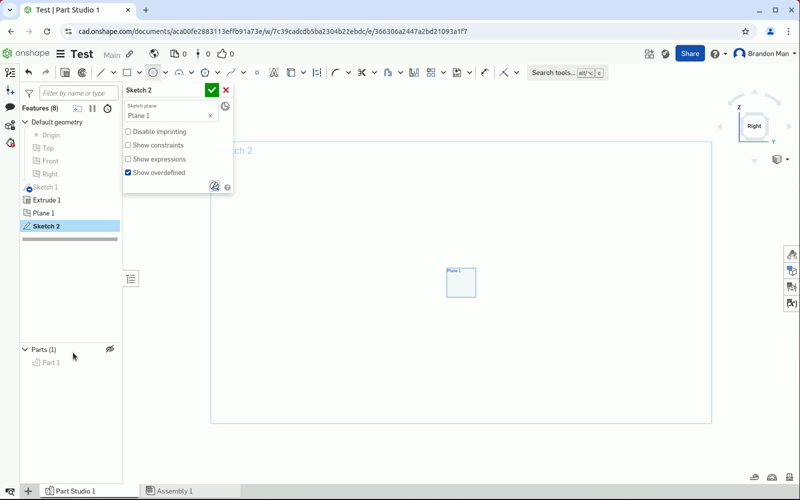
mouse_move(461, 282)
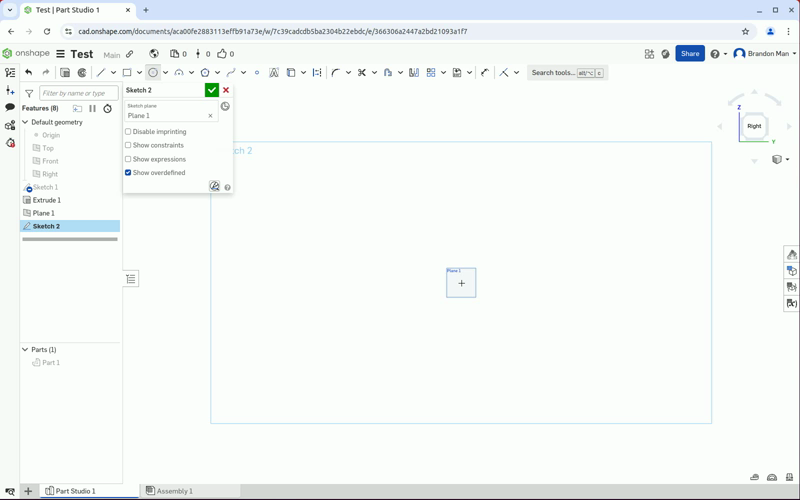
click(461, 282)
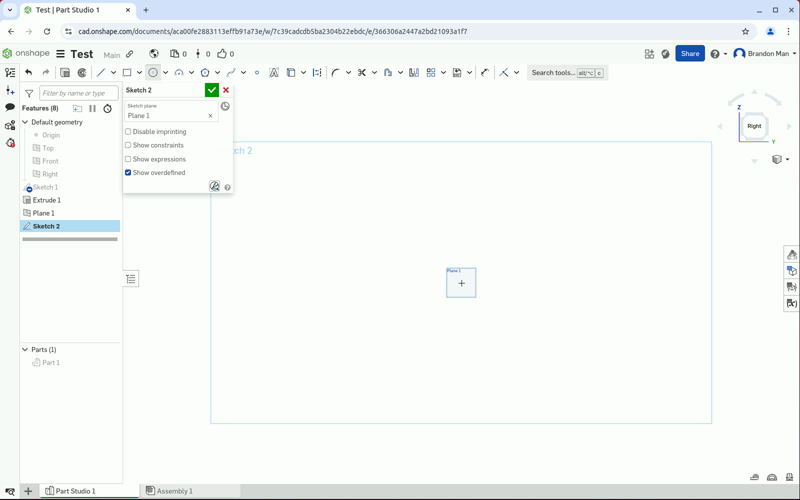
key_up(shift)
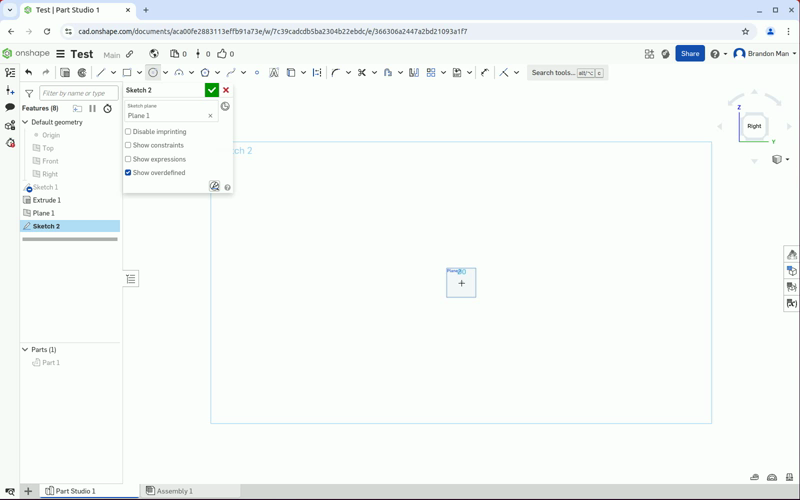
mouse_move(489, 282)
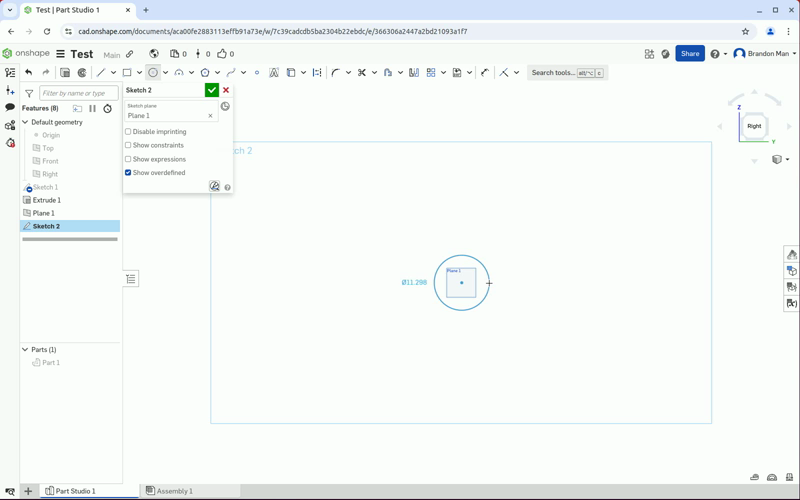
click(489, 282)
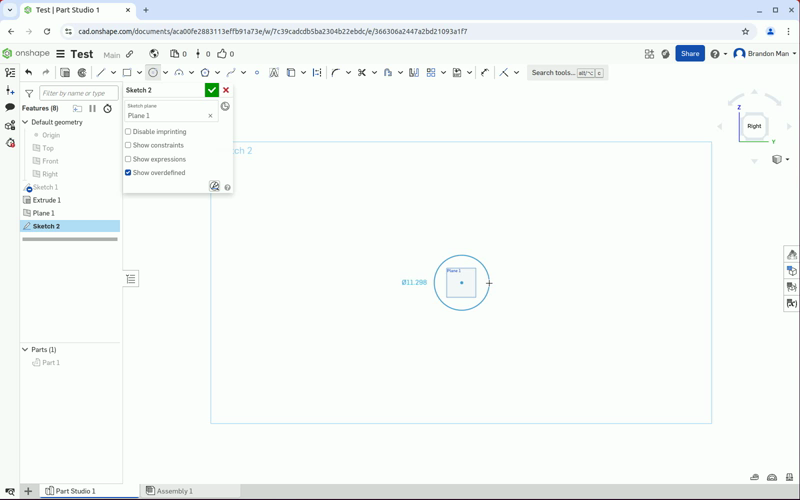
key(esc)
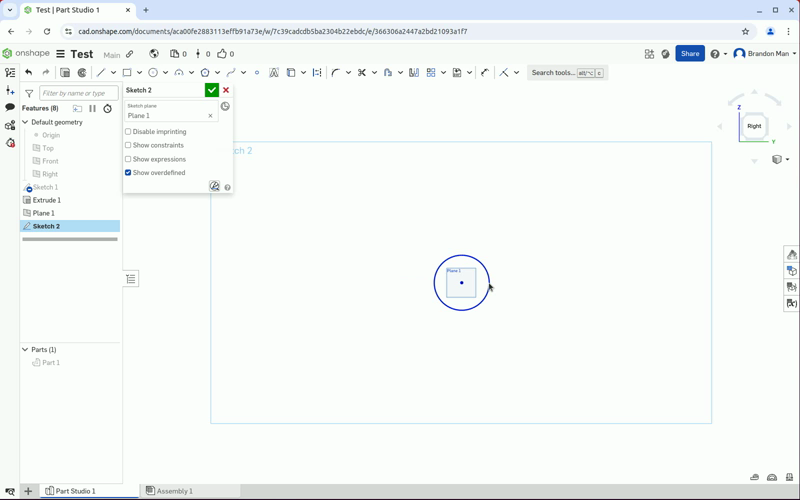
key(c)
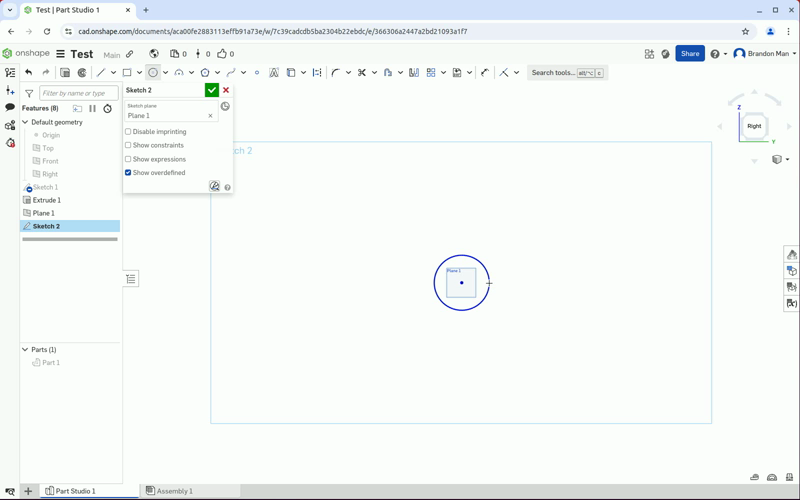
key_down(shift)
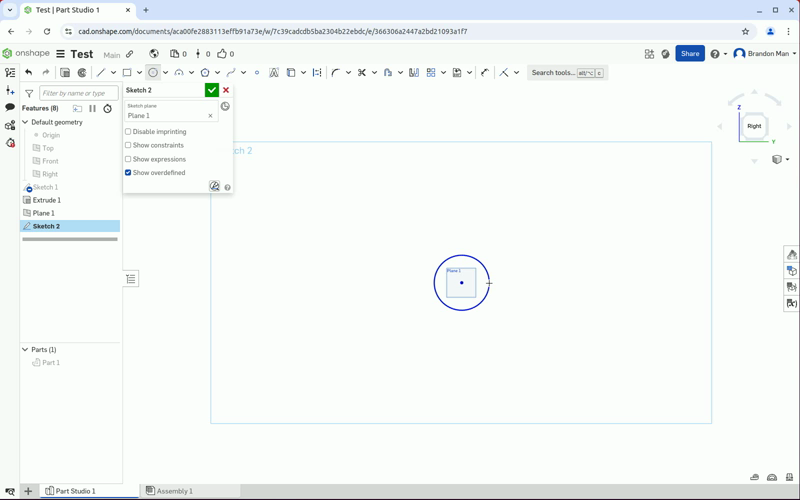
mouse_move(461, 282)
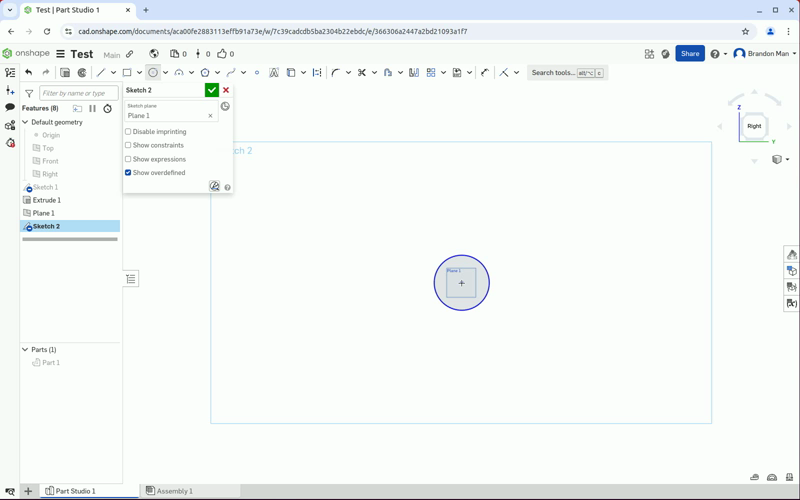
click(461, 282)
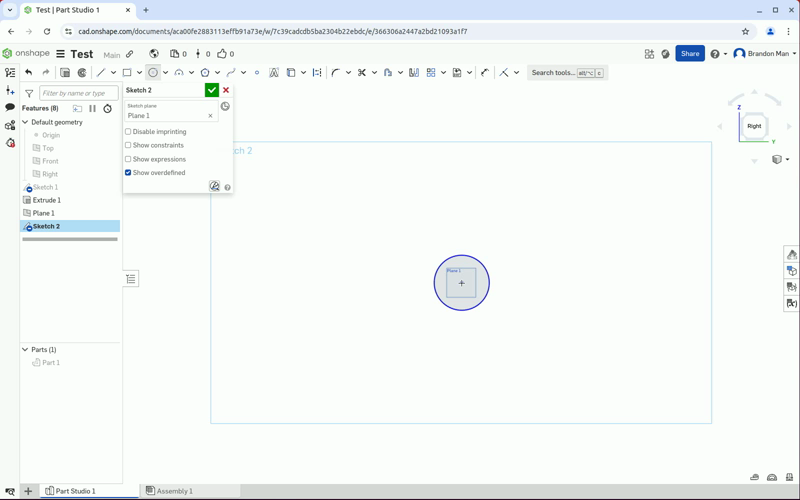
key_up(shift)
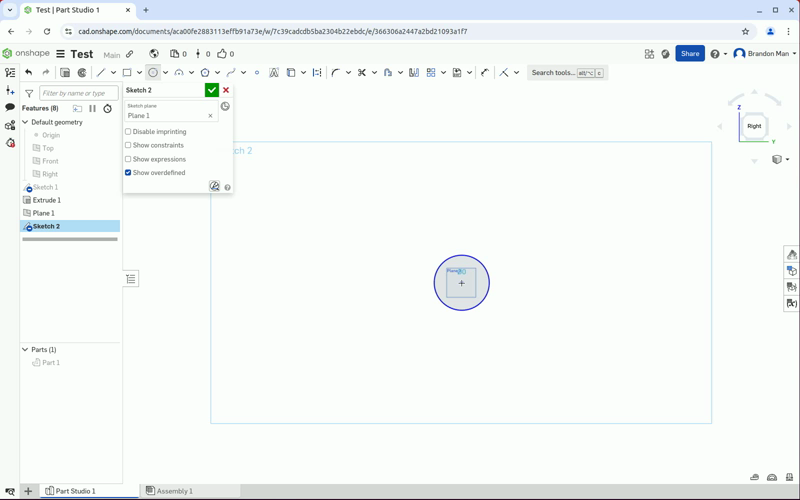
mouse_move(485, 282)
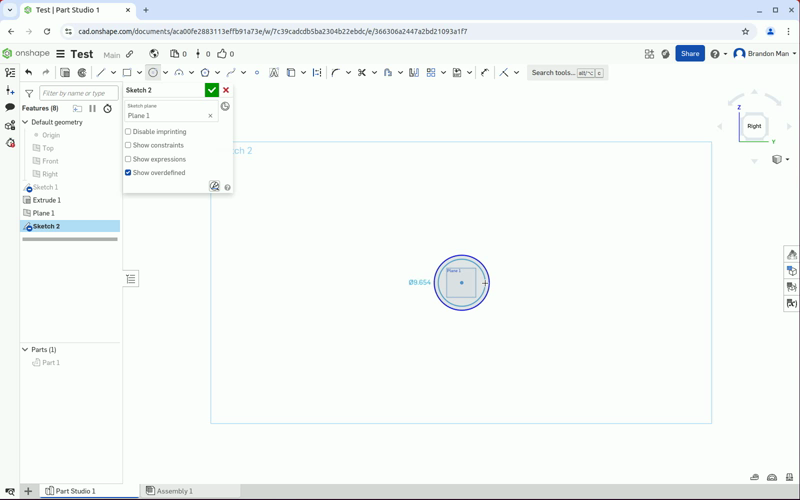
scroll(6)
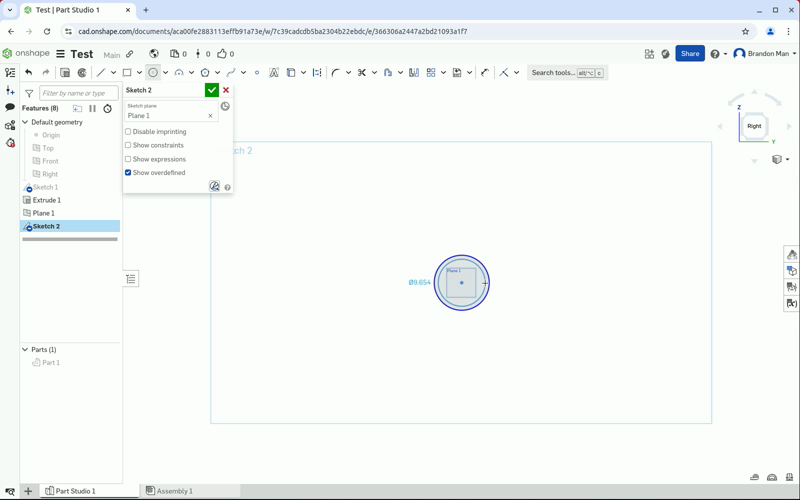
scroll(6)
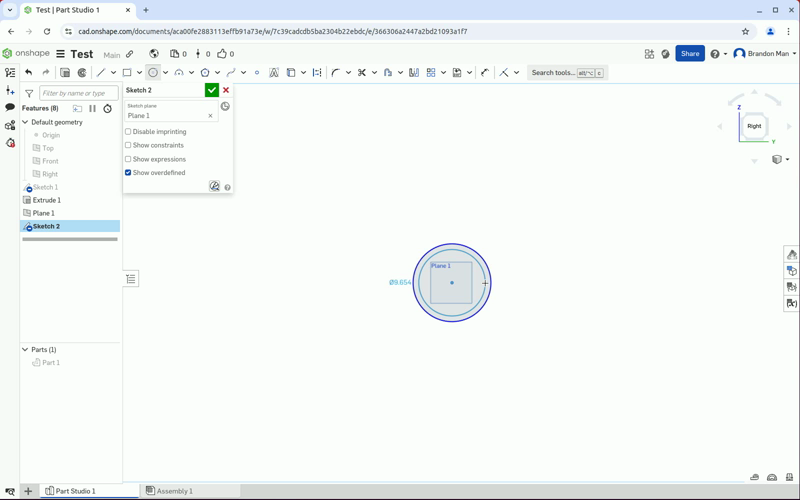
scroll(6)
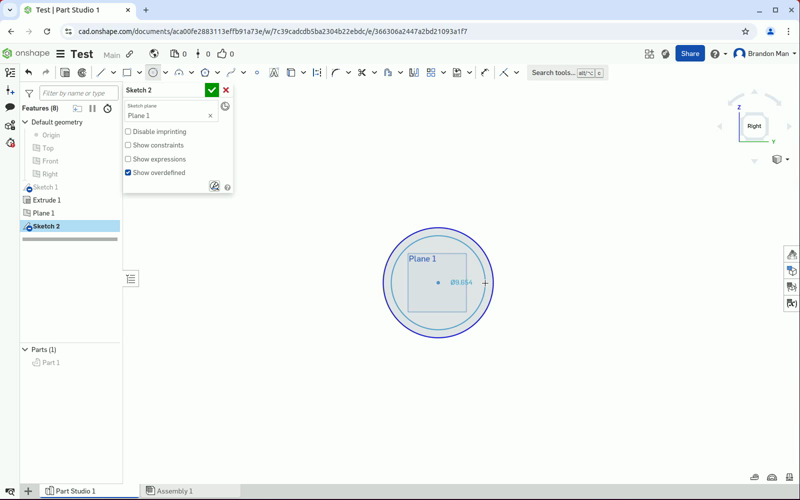
scroll(6)
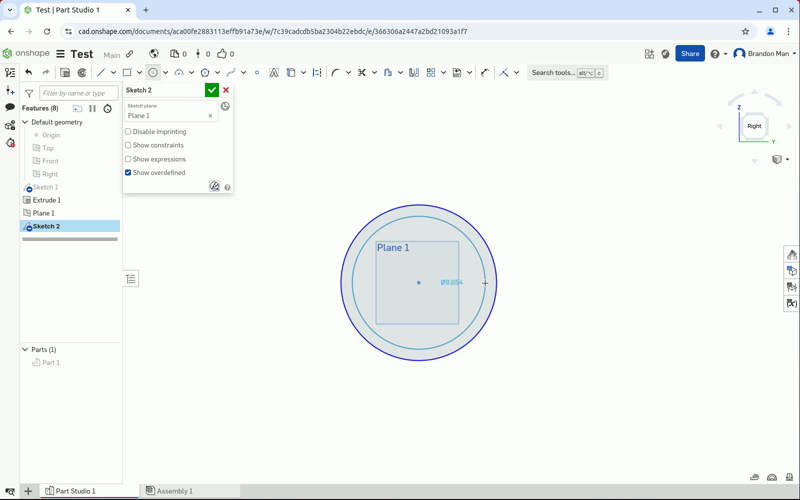
scroll(6)
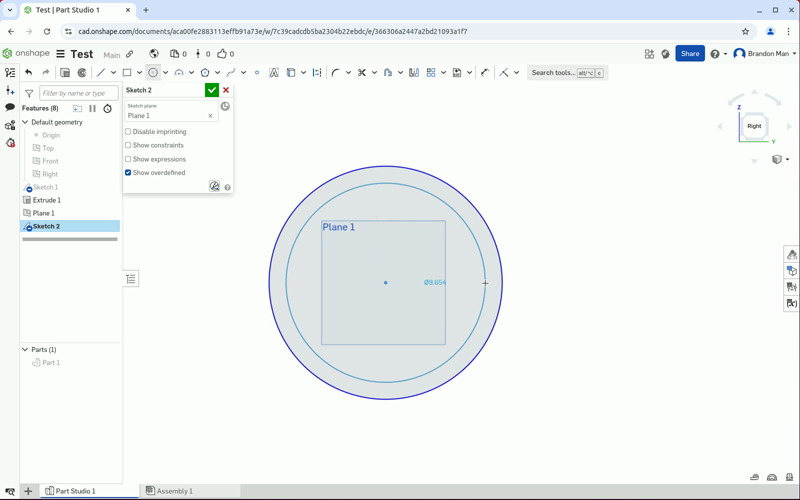
scroll(6)
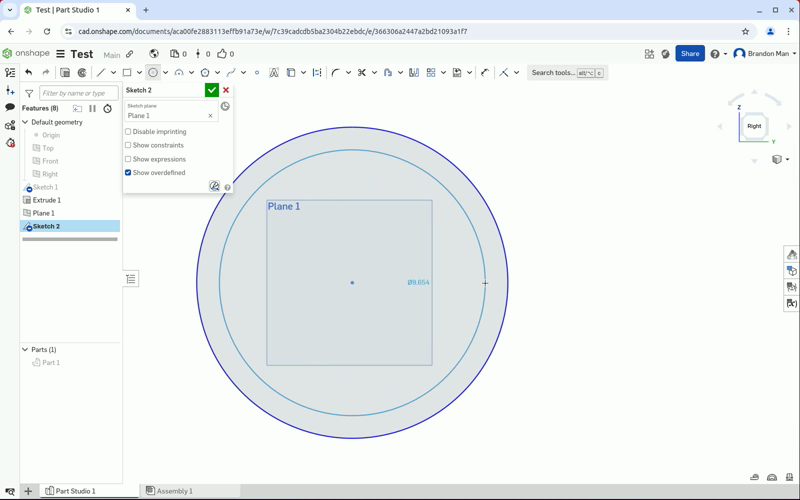
scroll(6)
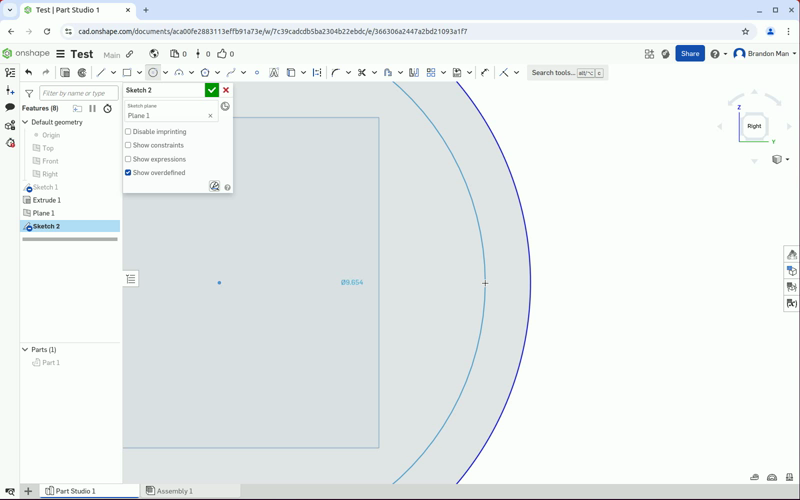
click(485, 282)
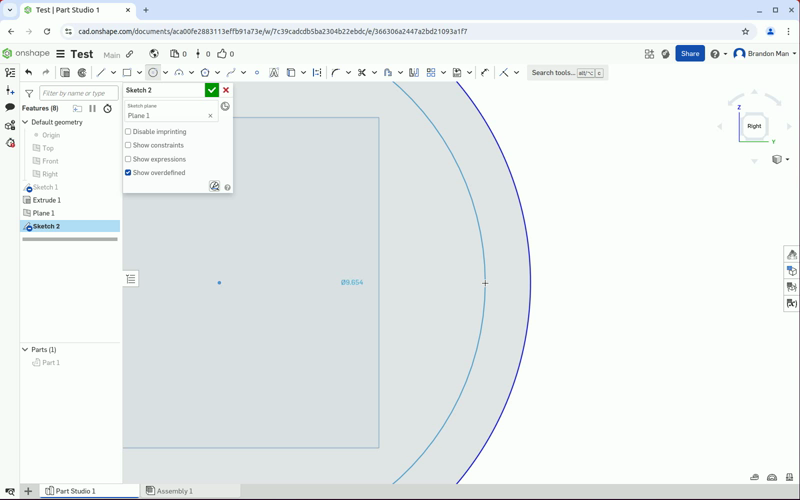
scroll(-6)
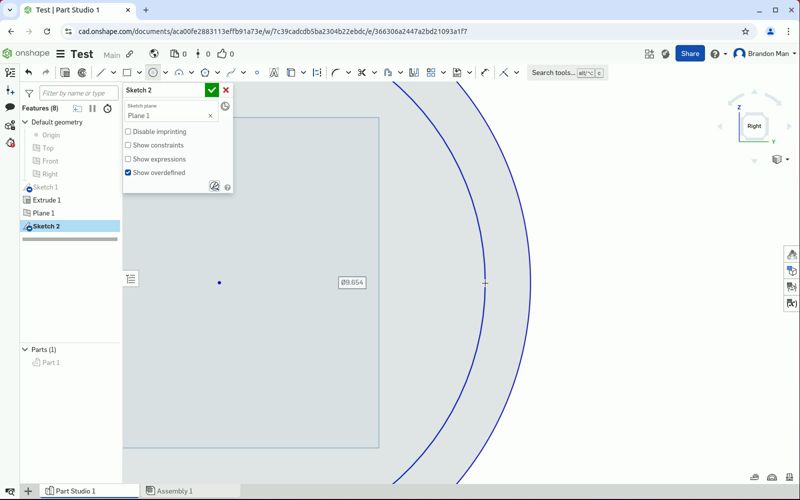
scroll(-6)
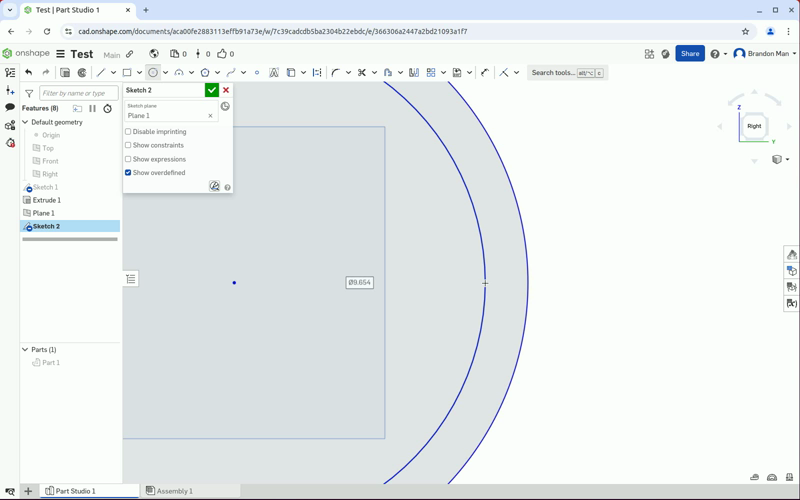
scroll(-6)
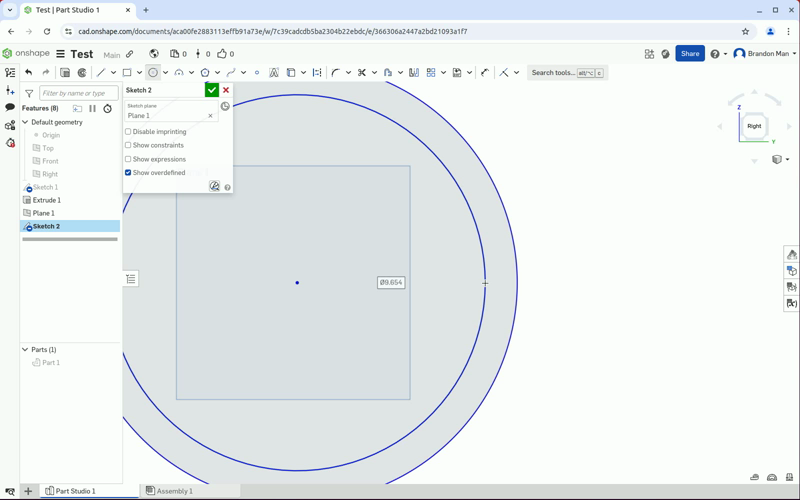
scroll(-6)
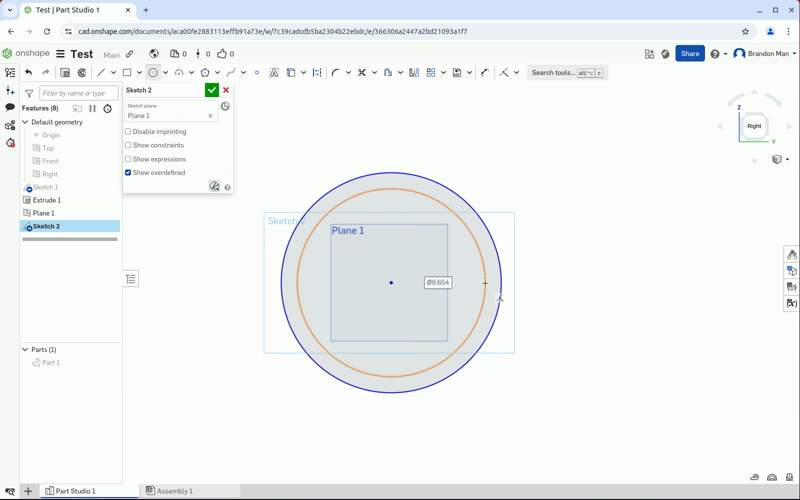
scroll(-6)
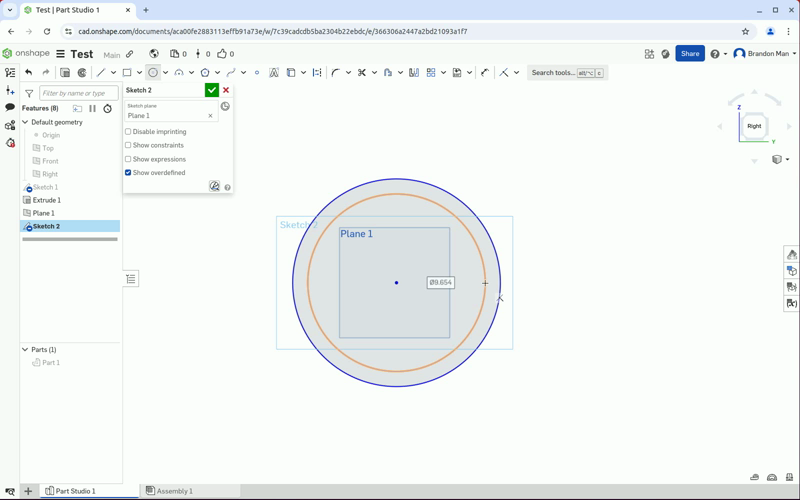
scroll(-6)
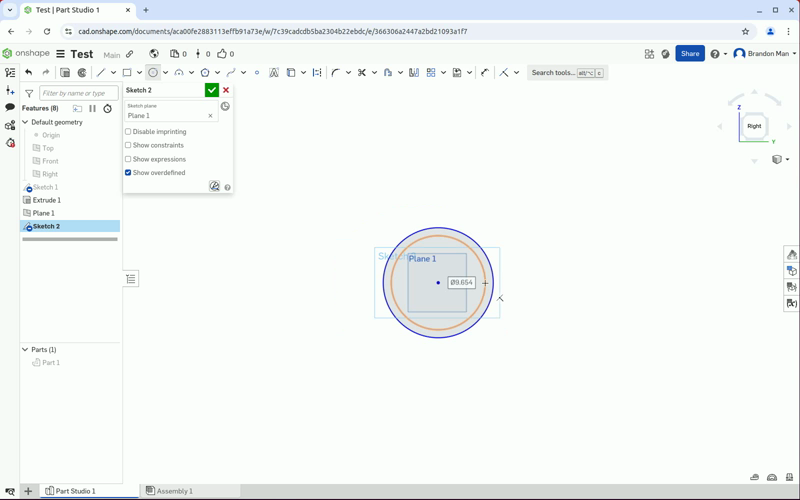
scroll(-6)
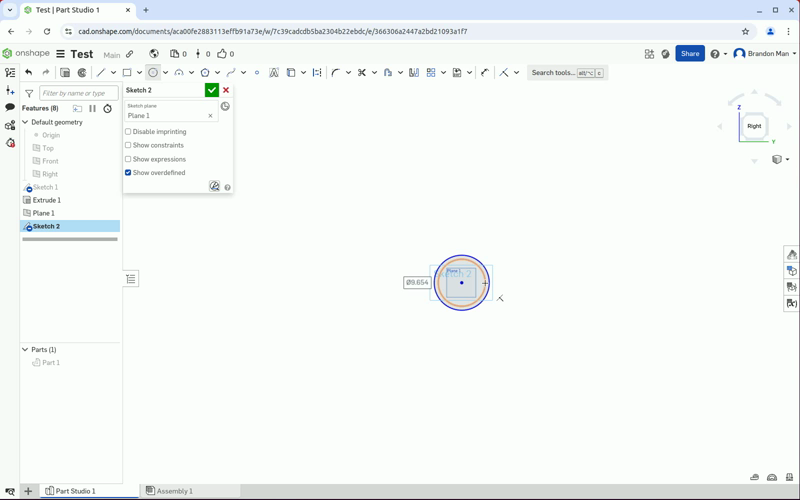
key(esc)
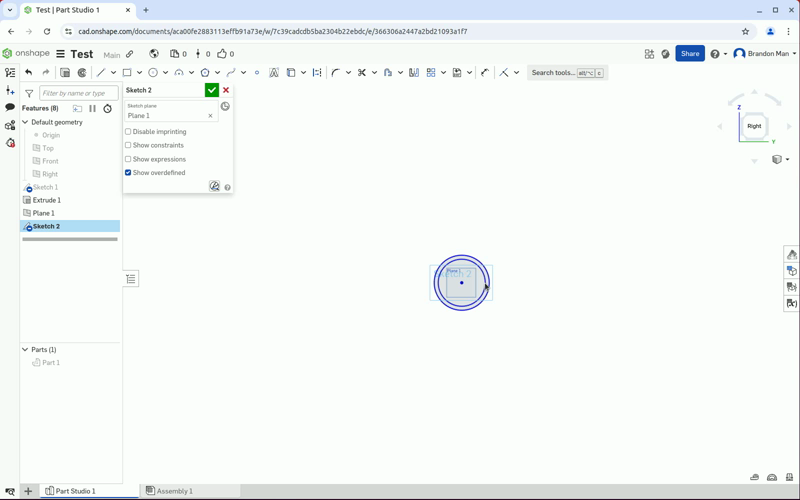
mouse_move(444, 265)
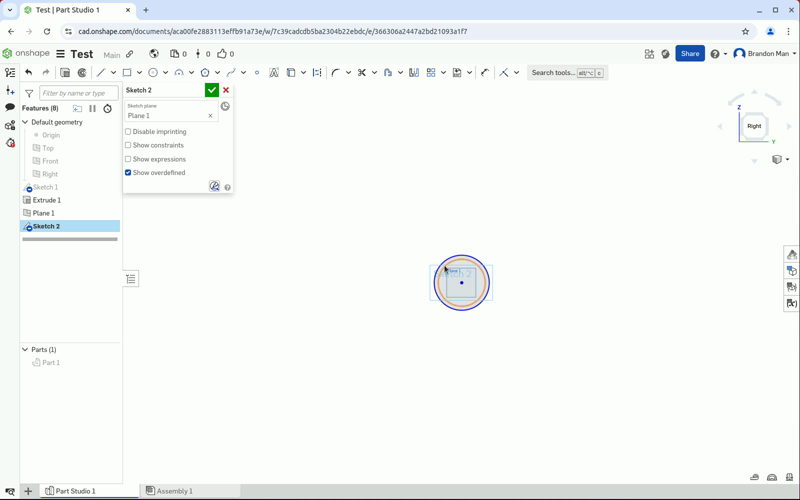
scroll(6)
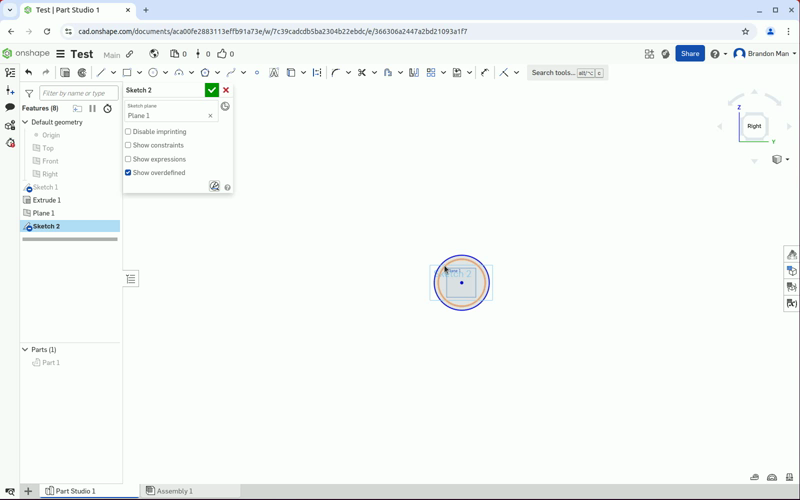
scroll(6)
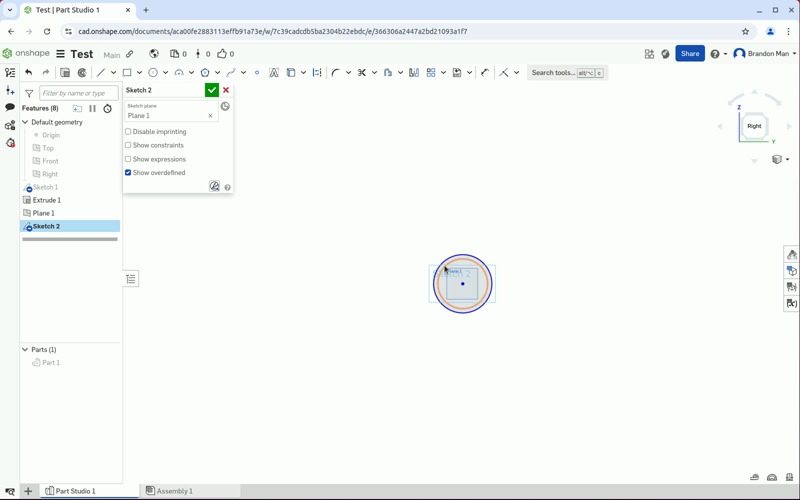
scroll(6)
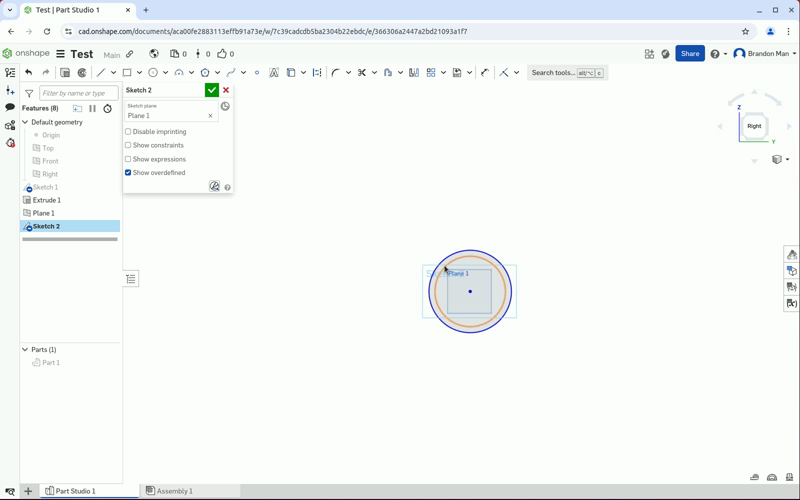
scroll(6)
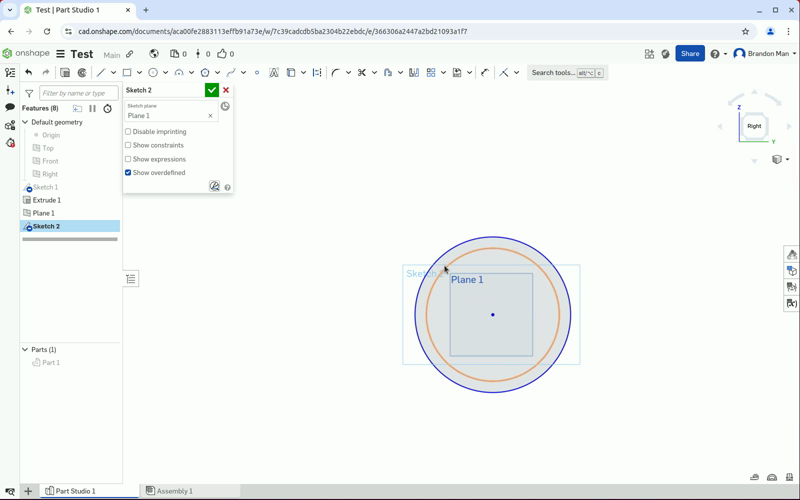
scroll(6)
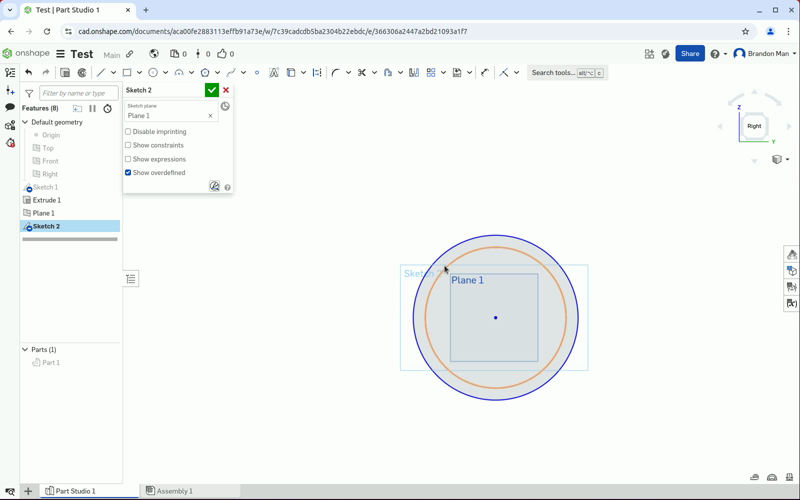
scroll(6)
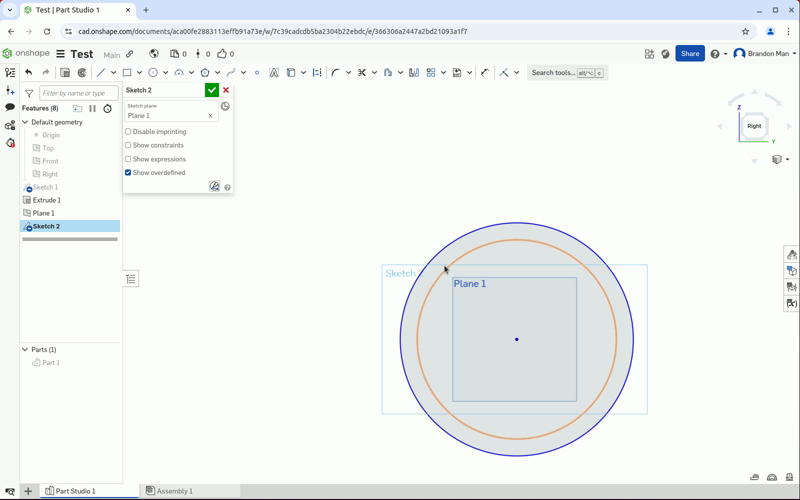
scroll(6)
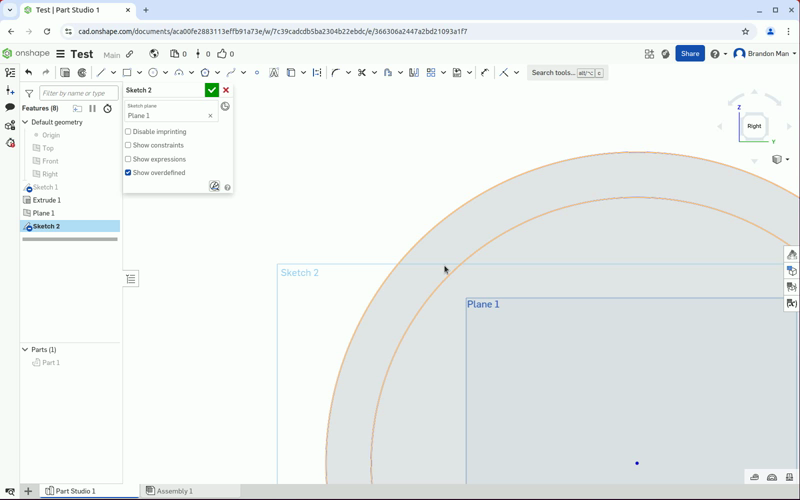
click(444, 265)
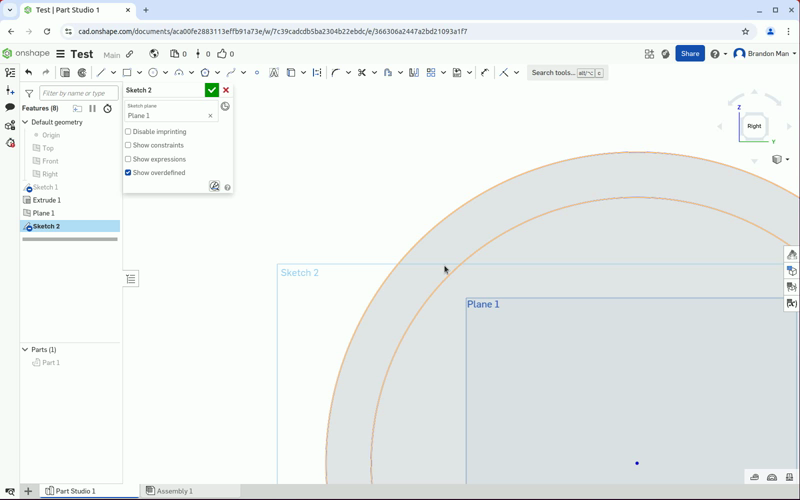
scroll(-6)
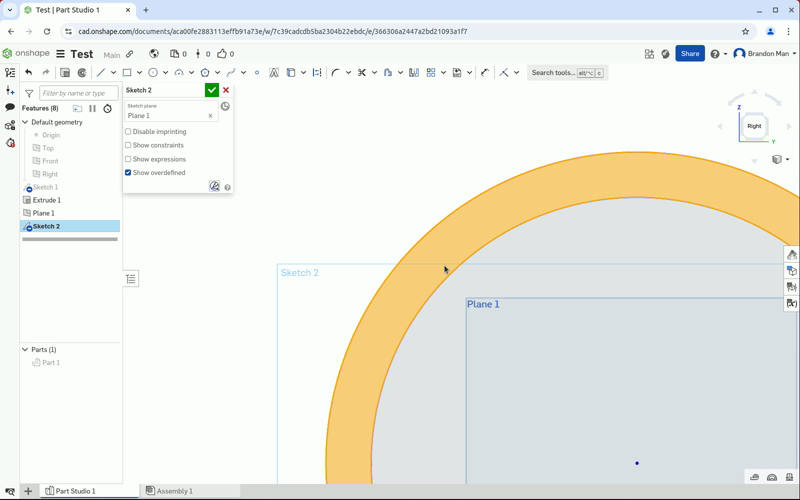
scroll(-6)
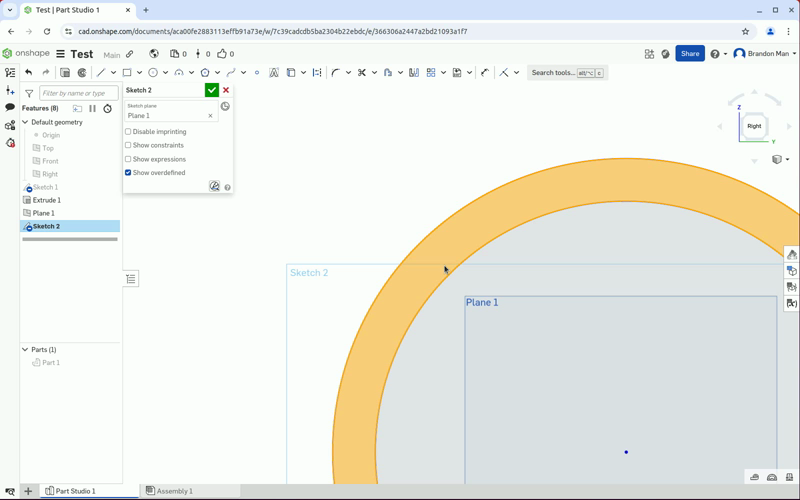
scroll(-6)
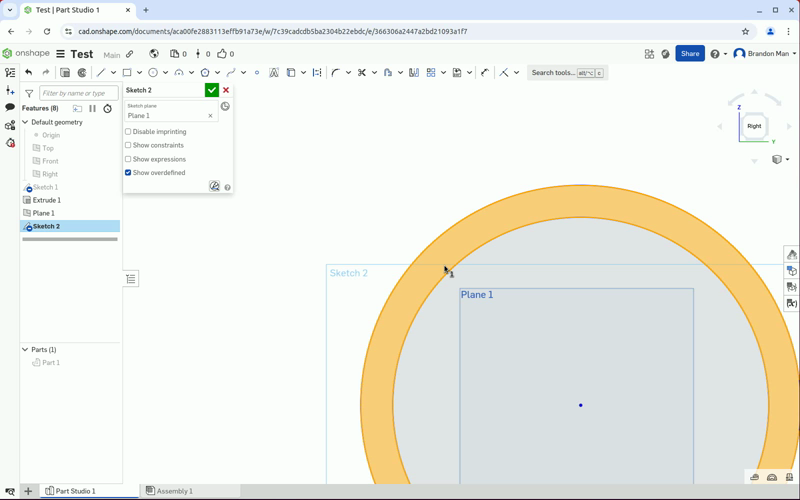
scroll(-6)
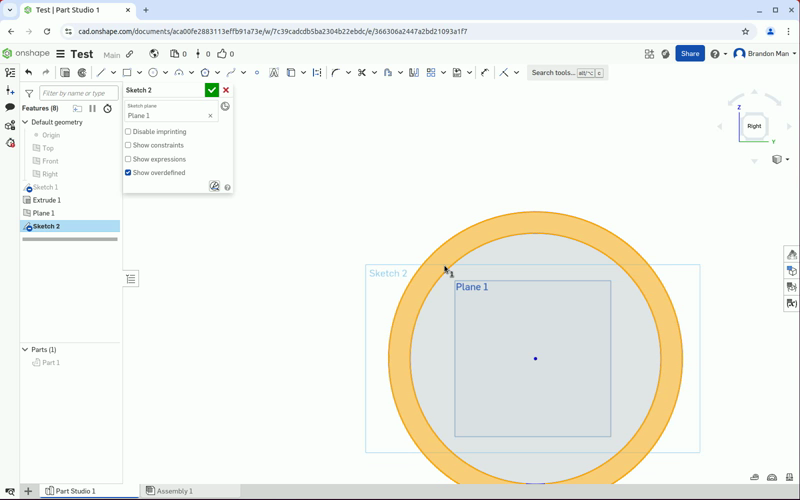
scroll(-6)
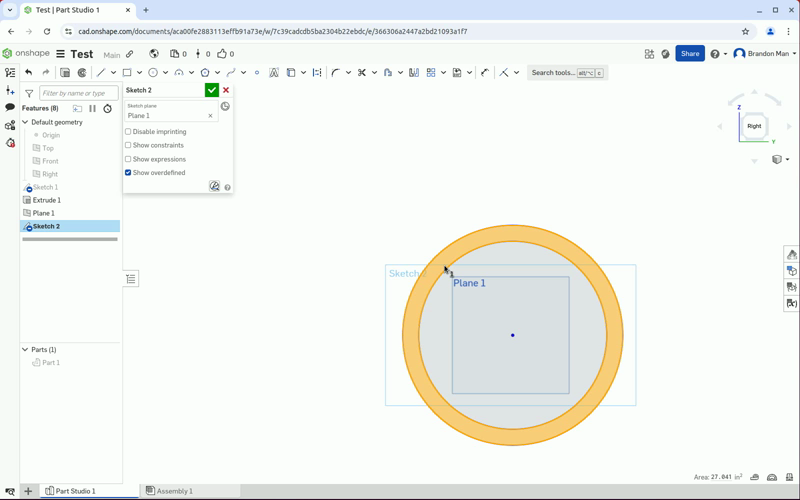
scroll(-6)
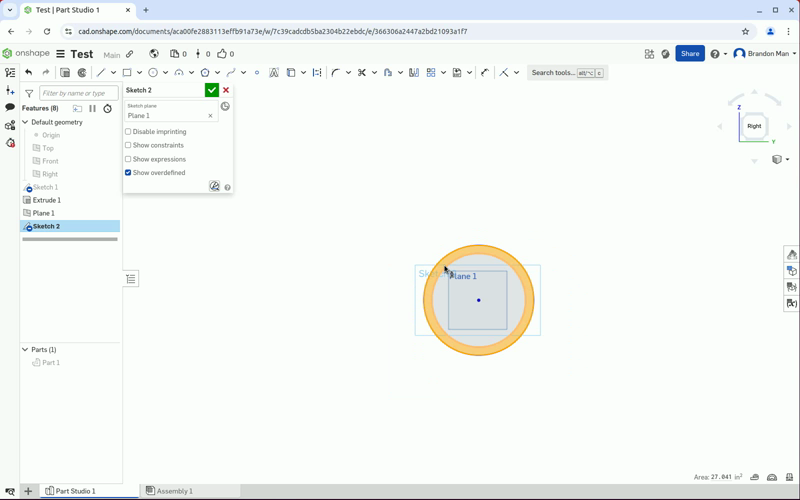
scroll(-6)
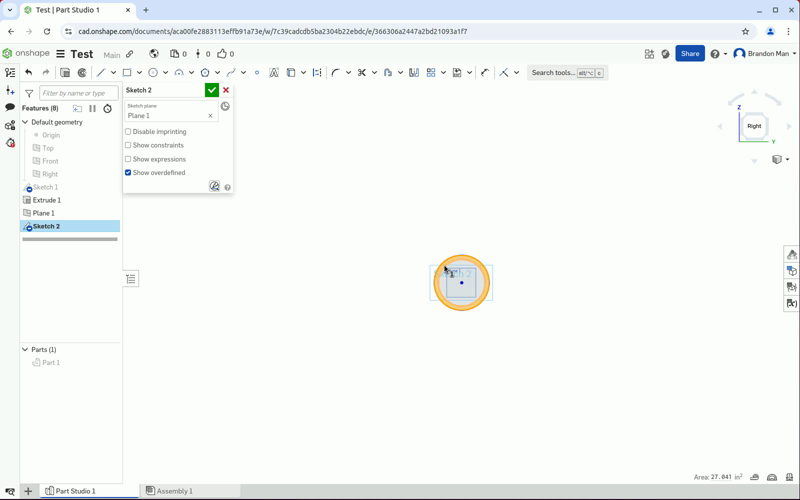
mouse_move(73, 352)
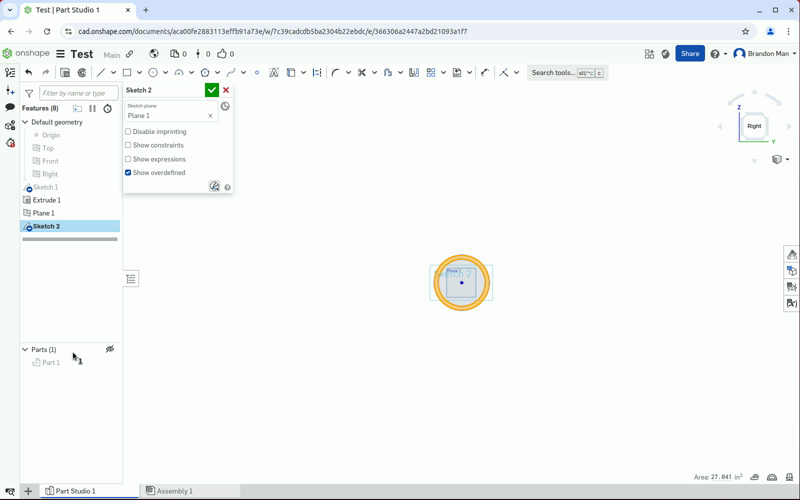
key(shift+y)
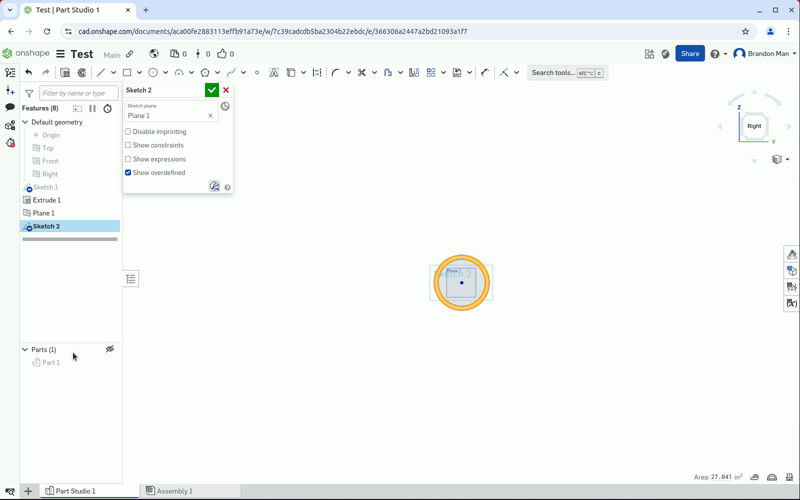
key(shift+e)
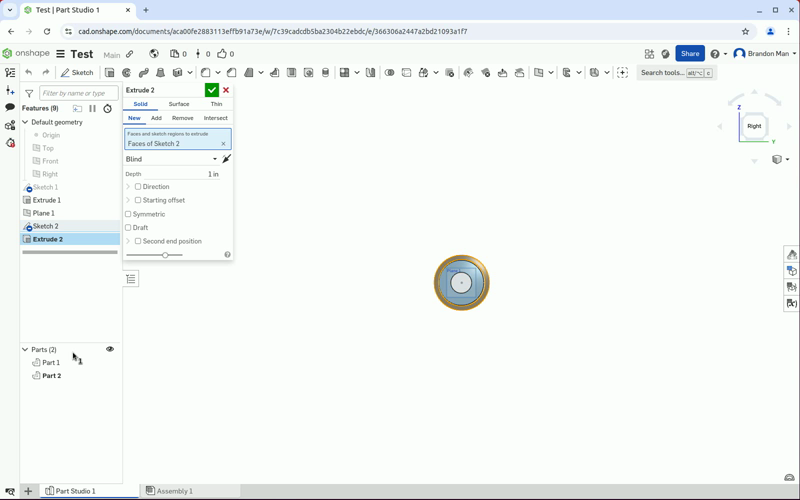
mouse_move(143, 106)
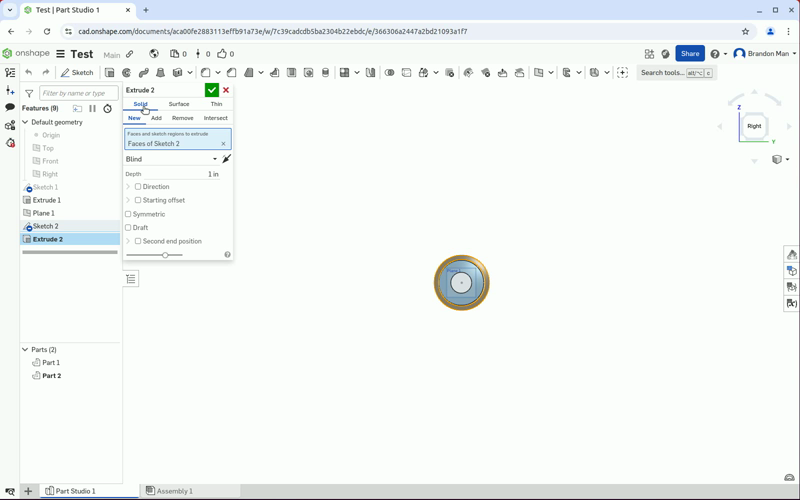
click(143, 106)
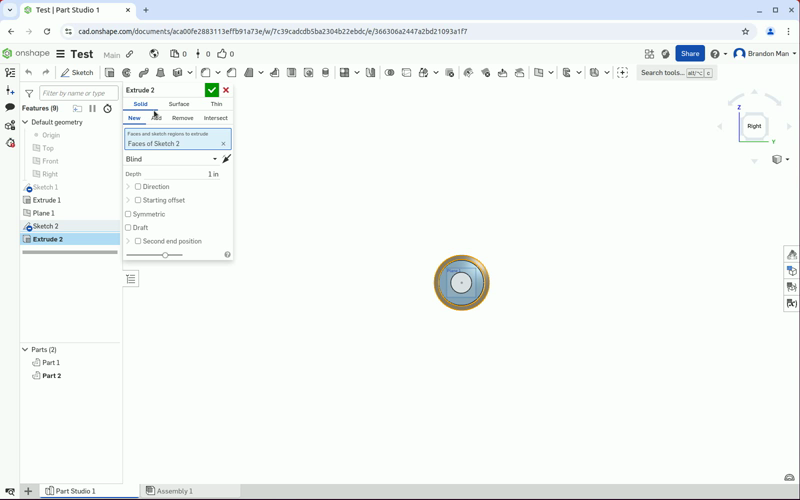
mouse_move(186, 120)
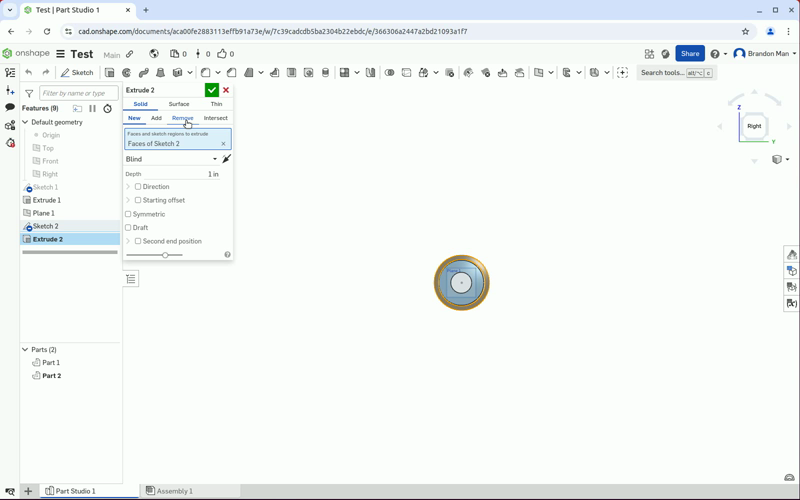
click(186, 120)
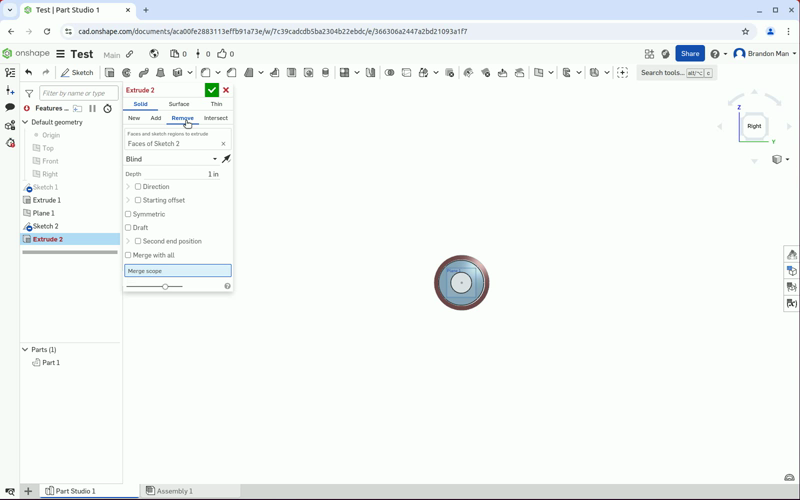
key(tab, 4)
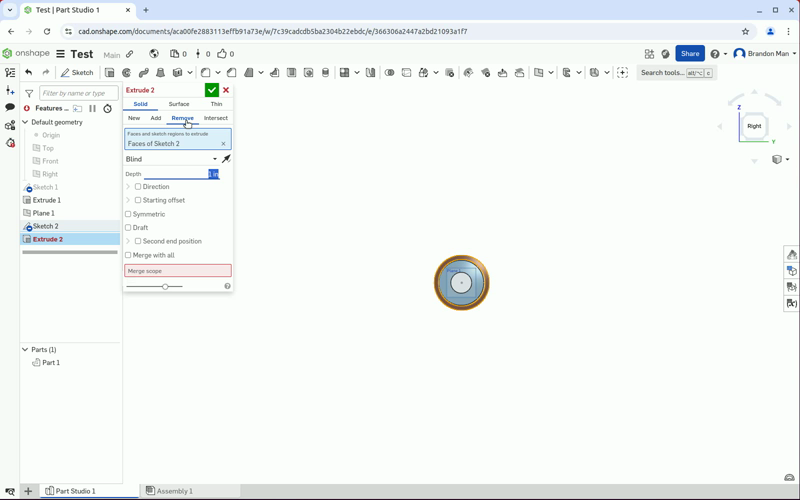
text(10.591)
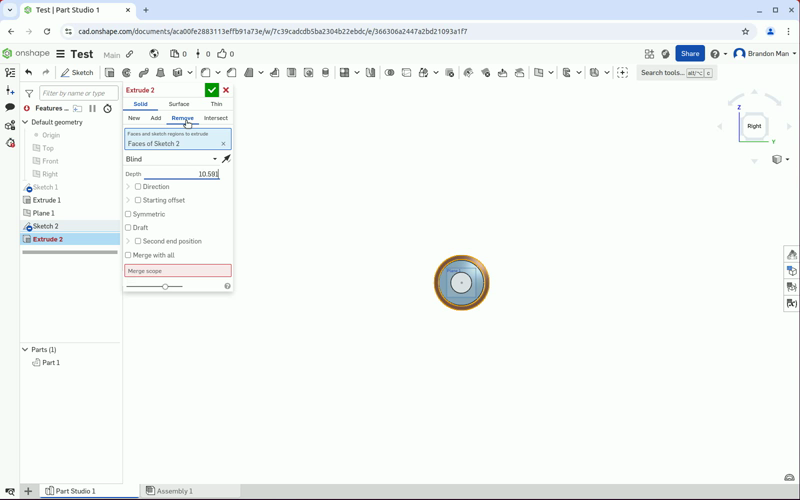
key(tab, 6)
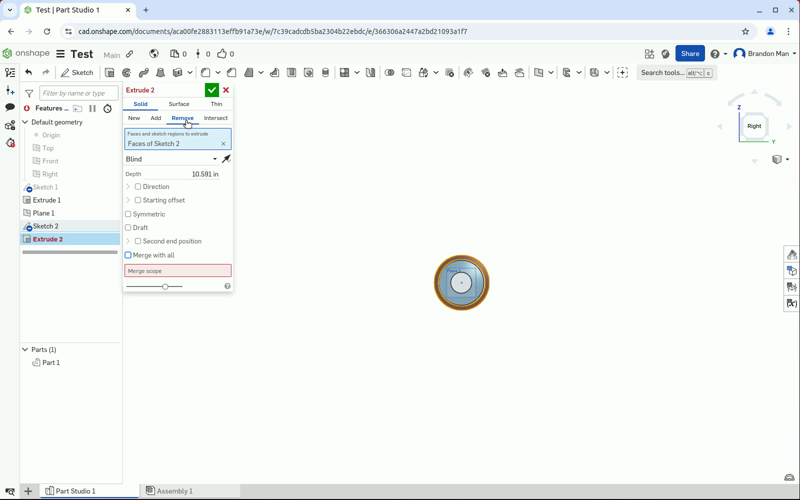
key(space)
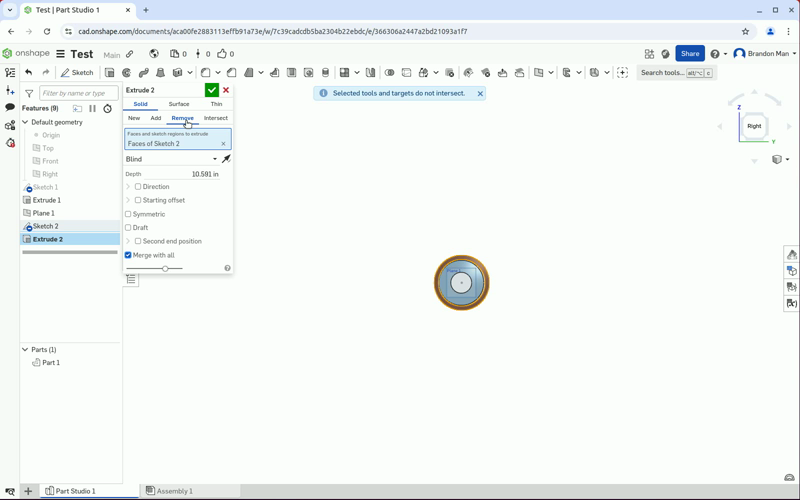
key(enter)
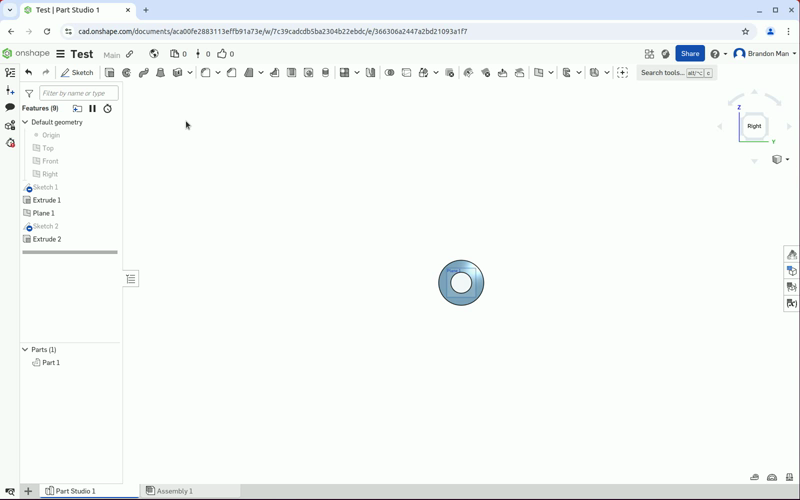
key(shift+h)
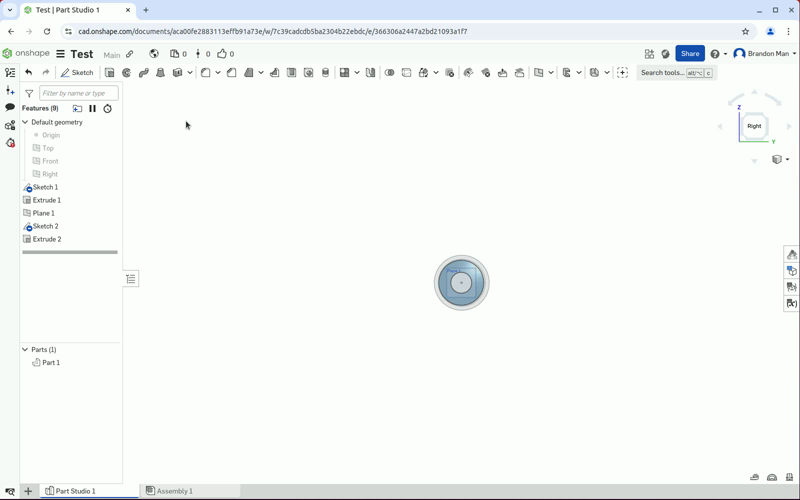
key(shift+h)
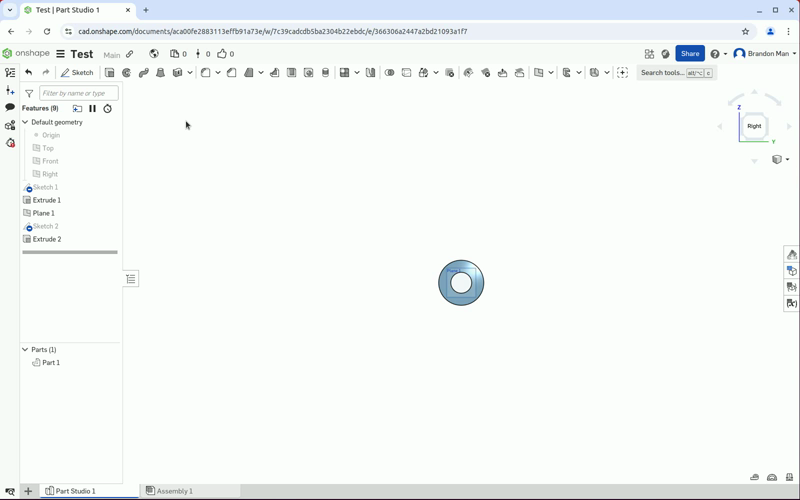
mouse_move(73, 189)
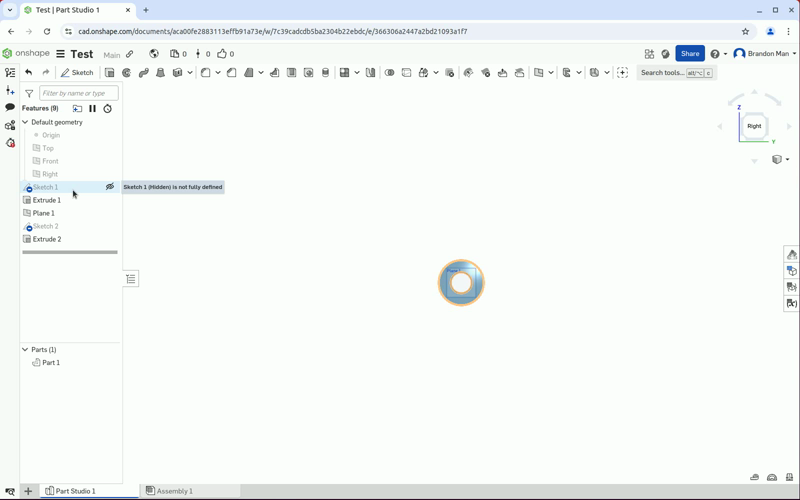
click(73, 189)
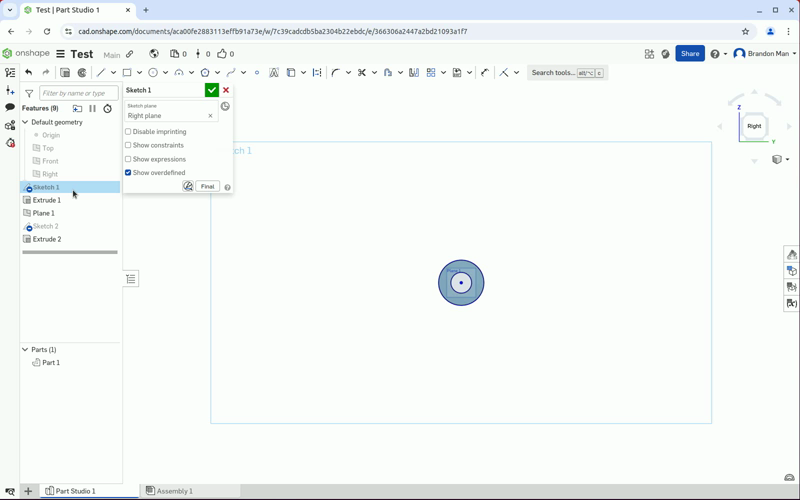
mouse_move(229, 92)
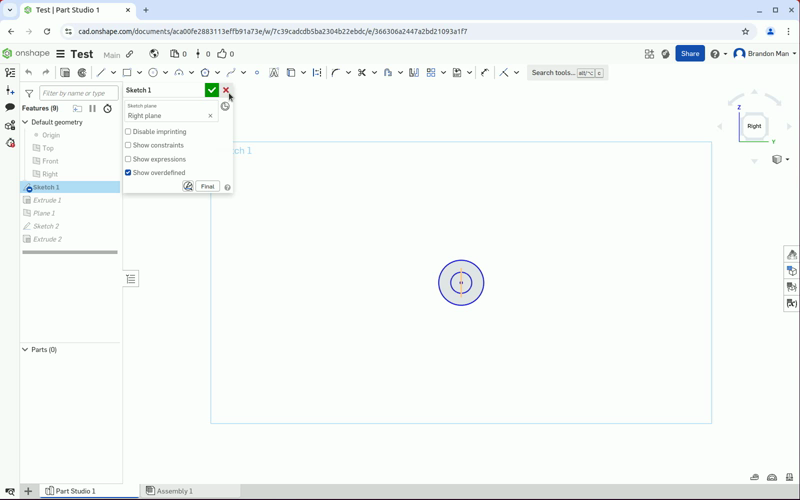
click(229, 92)
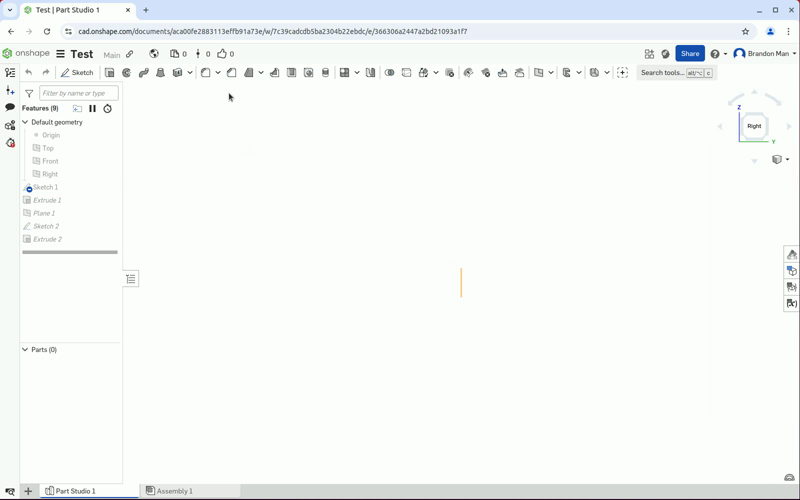
key(shift+s)
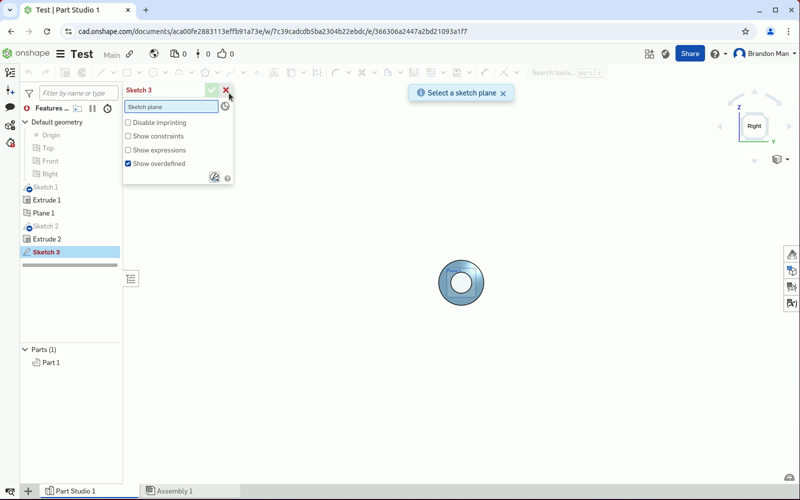
mouse_move(73, 215)
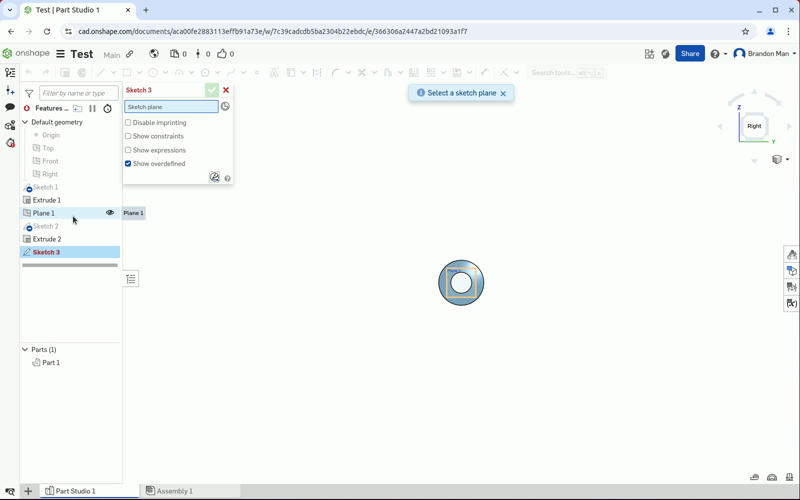
click(73, 215)
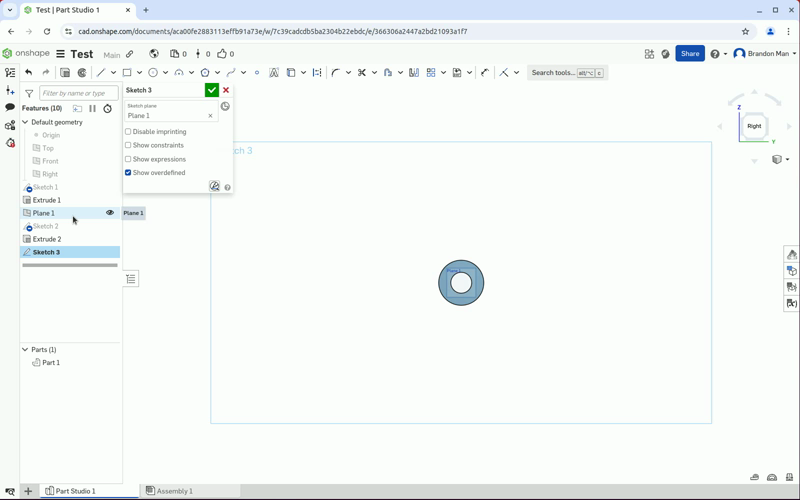
mouse_move(73, 352)
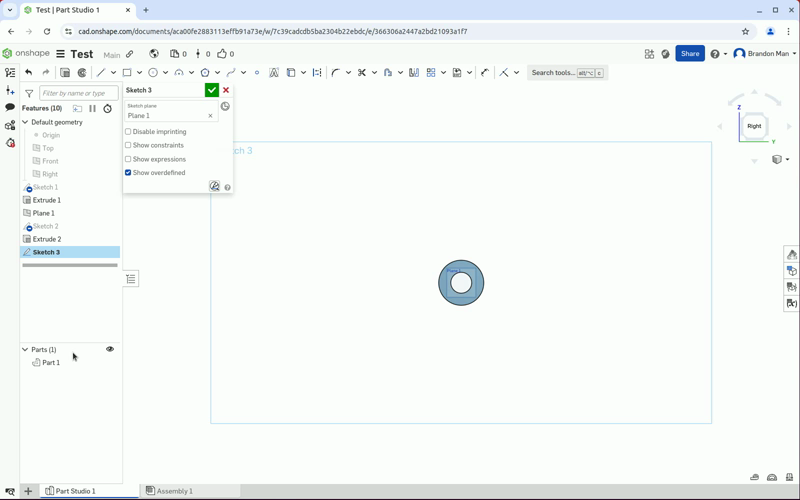
key(y)
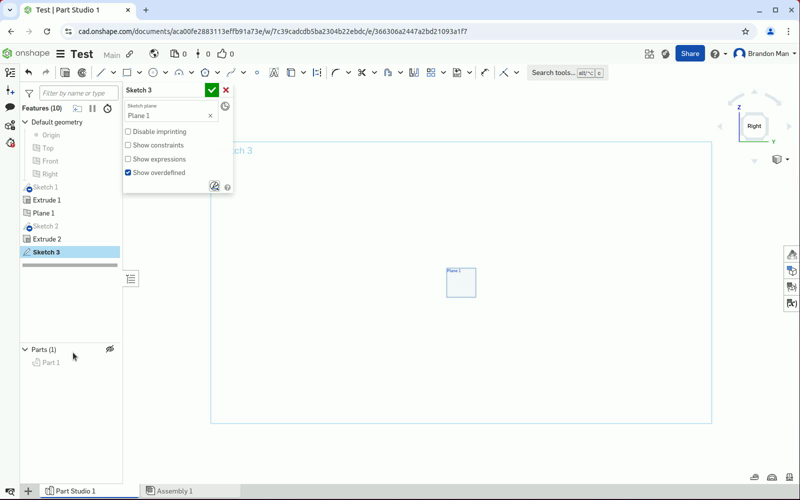
key(c)
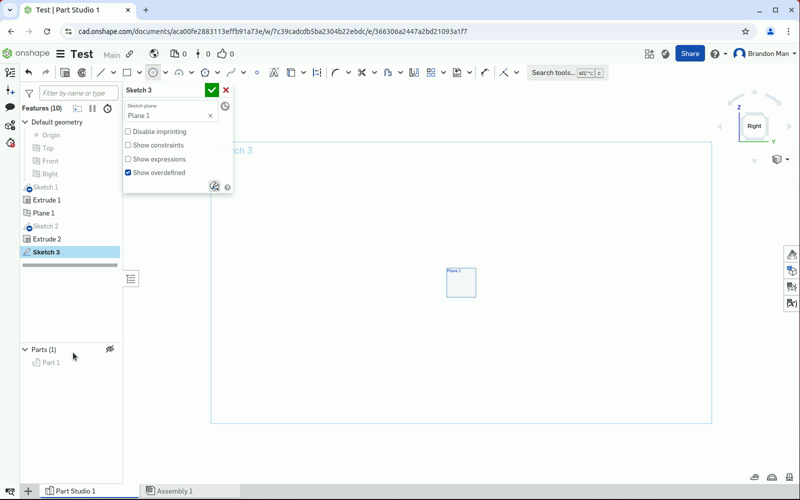
key_down(shift)
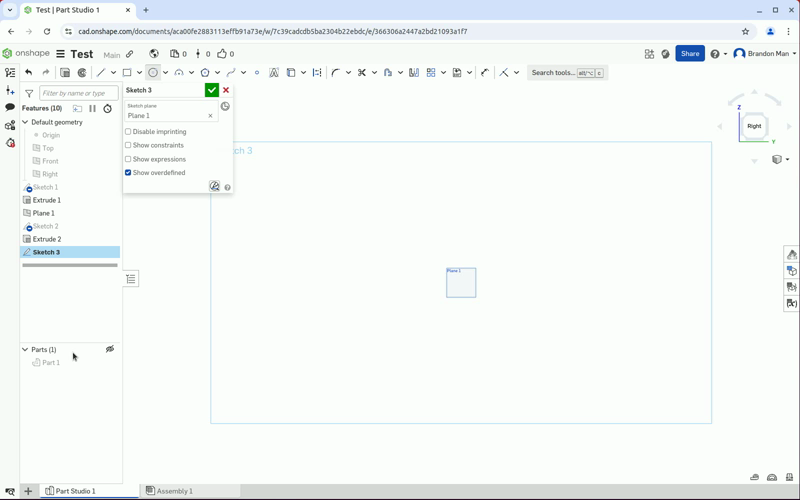
mouse_move(461, 282)
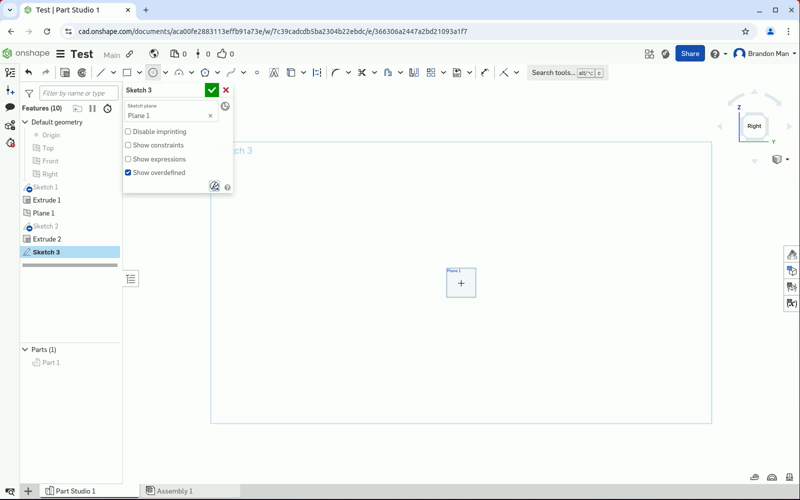
click(461, 282)
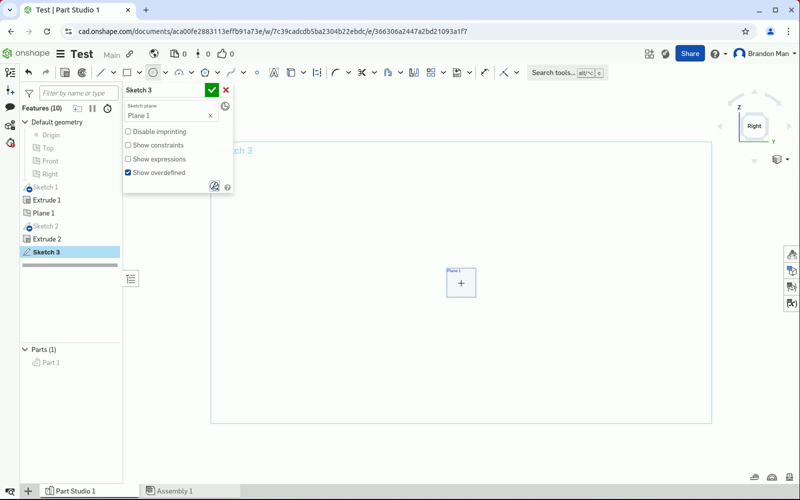
key_up(shift)
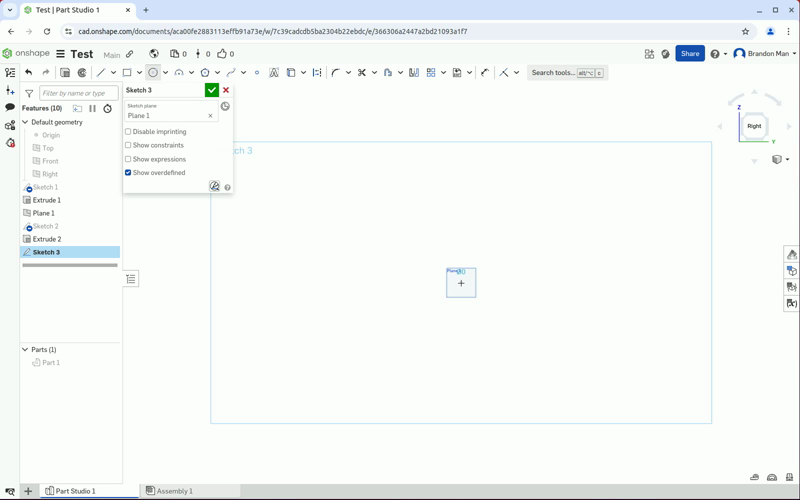
mouse_move(483, 282)
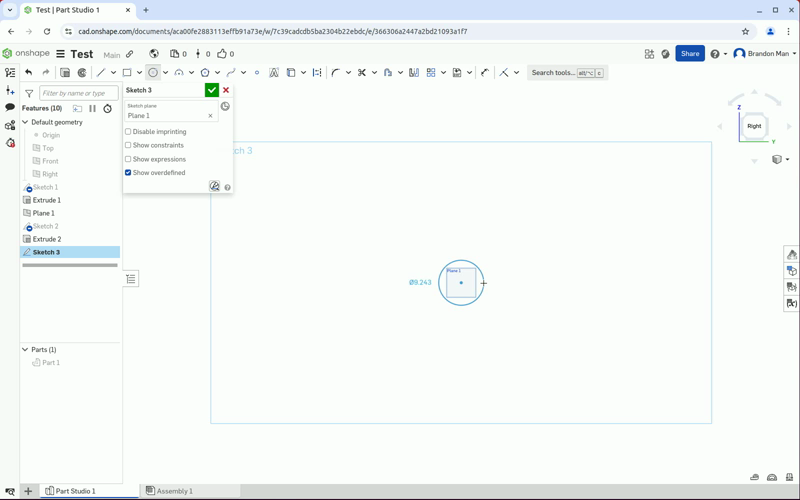
click(483, 282)
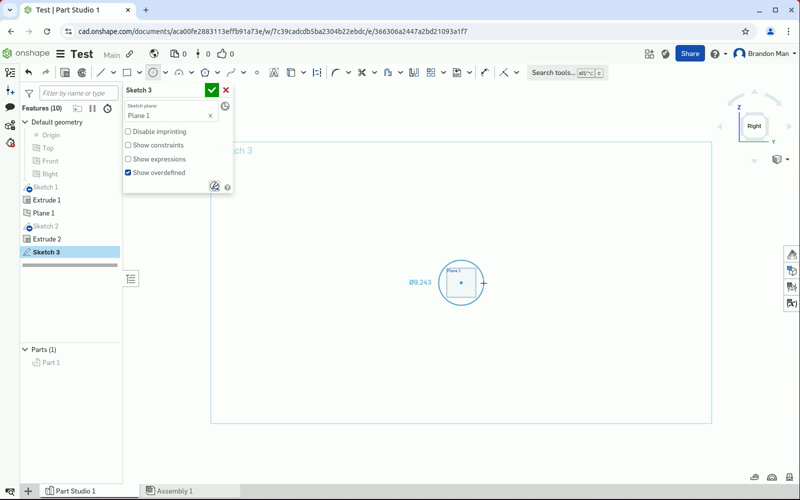
key(esc)
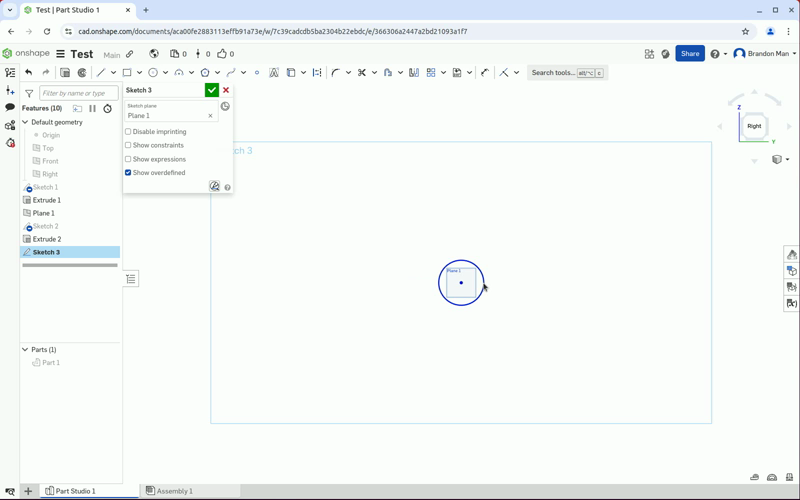
key(c)
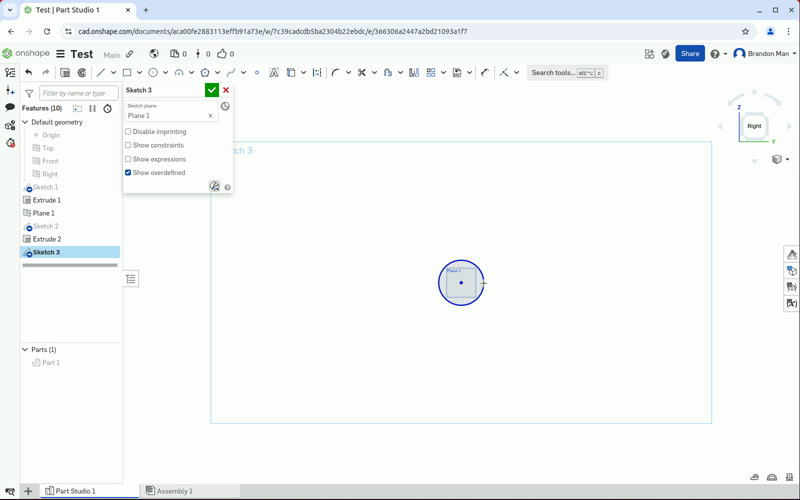
key_down(shift)
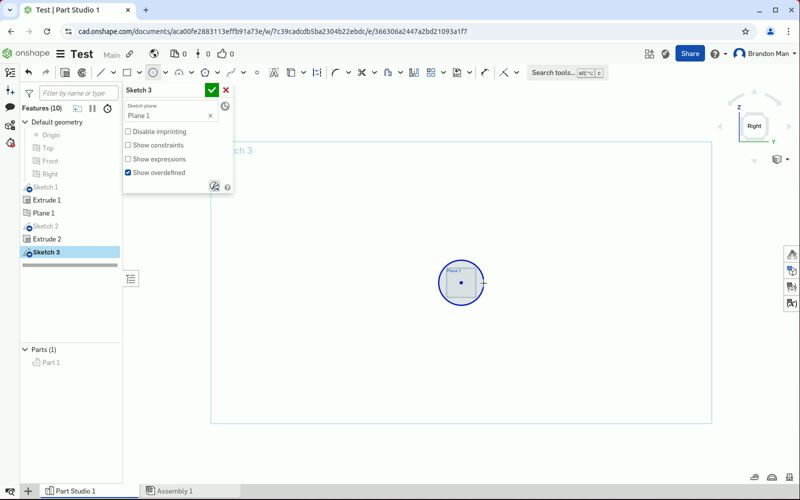
mouse_move(461, 282)
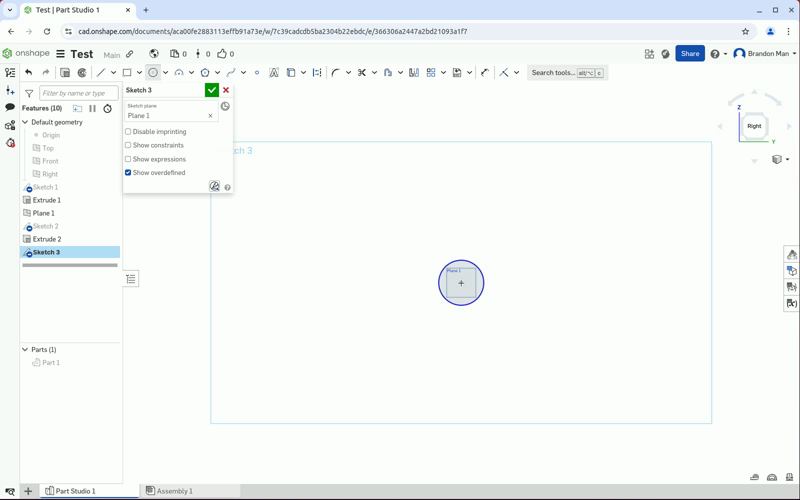
click(461, 282)
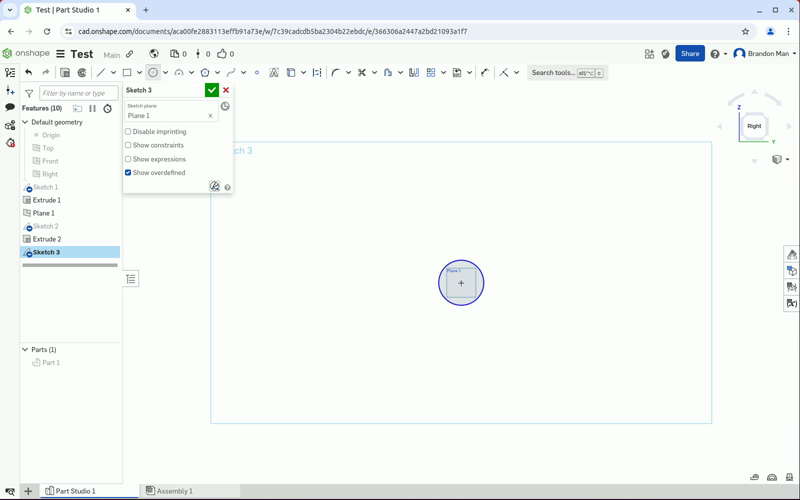
key_up(shift)
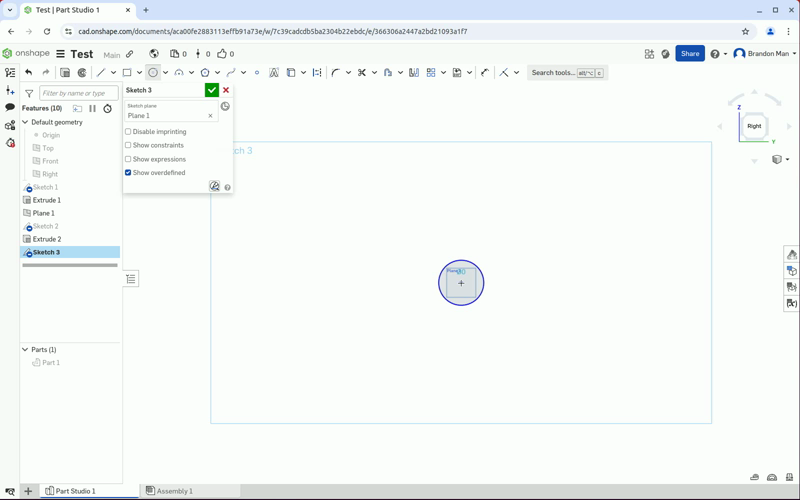
mouse_move(480, 282)
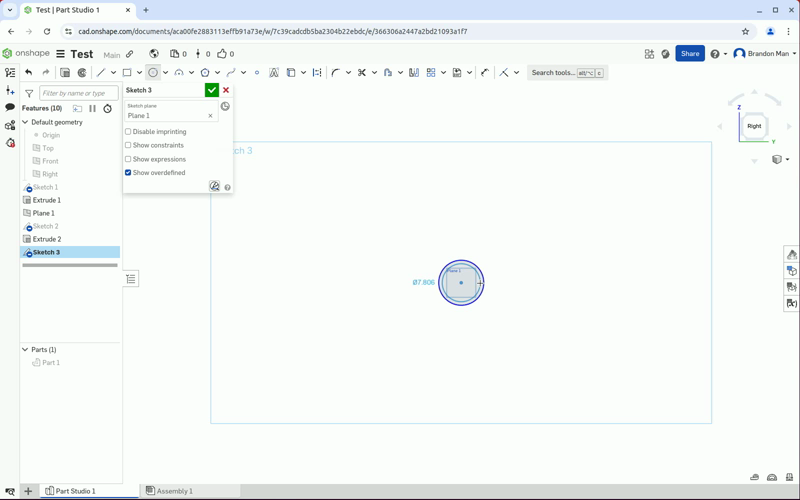
scroll(6)
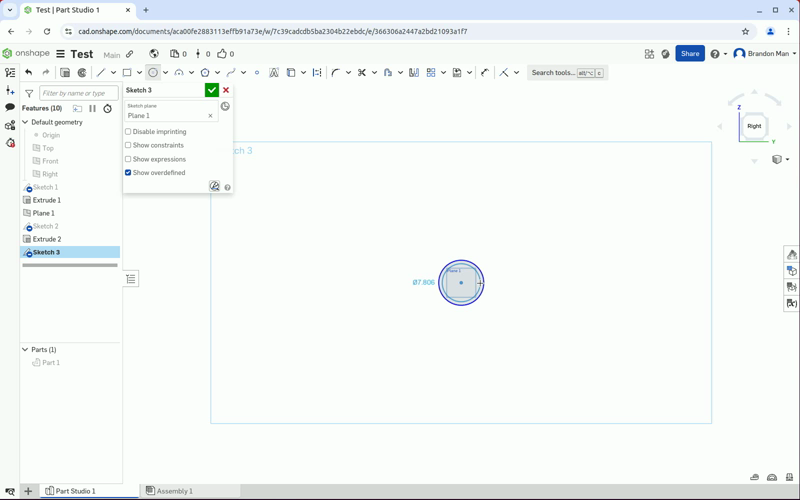
scroll(6)
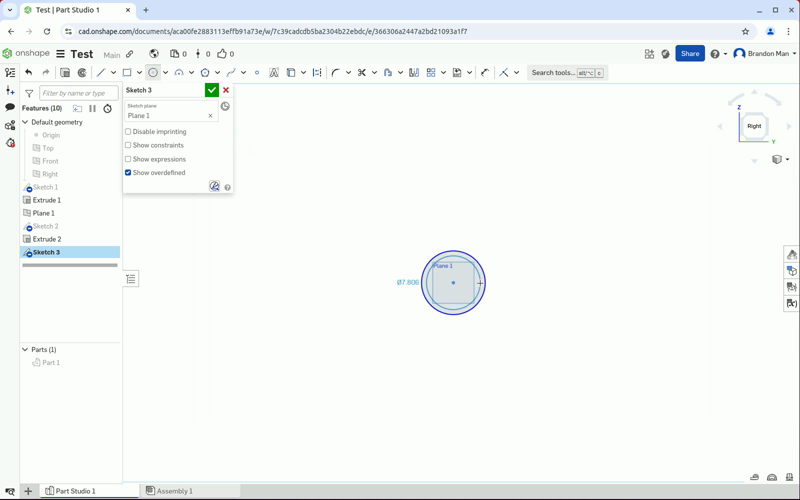
scroll(6)
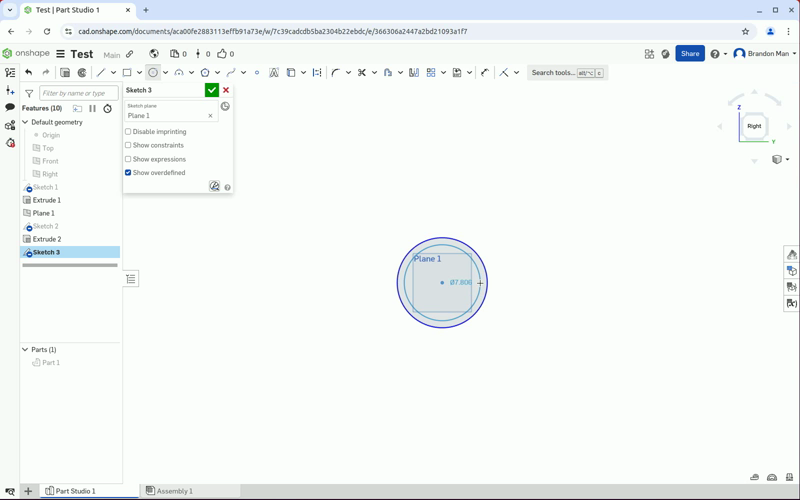
scroll(6)
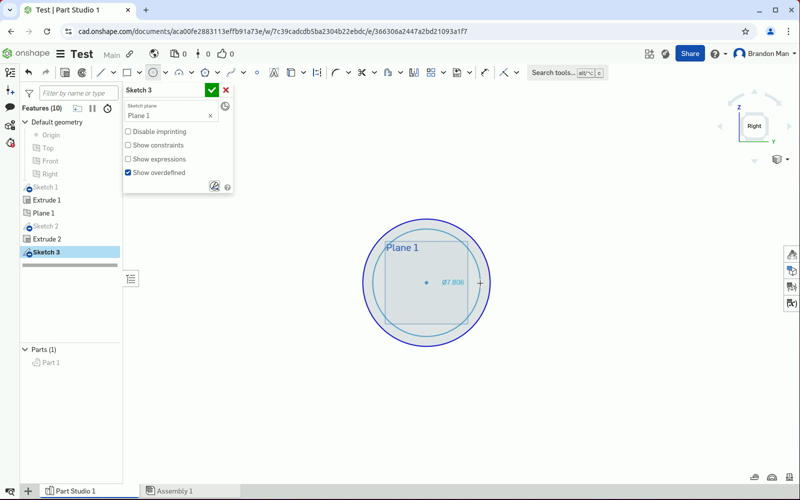
scroll(6)
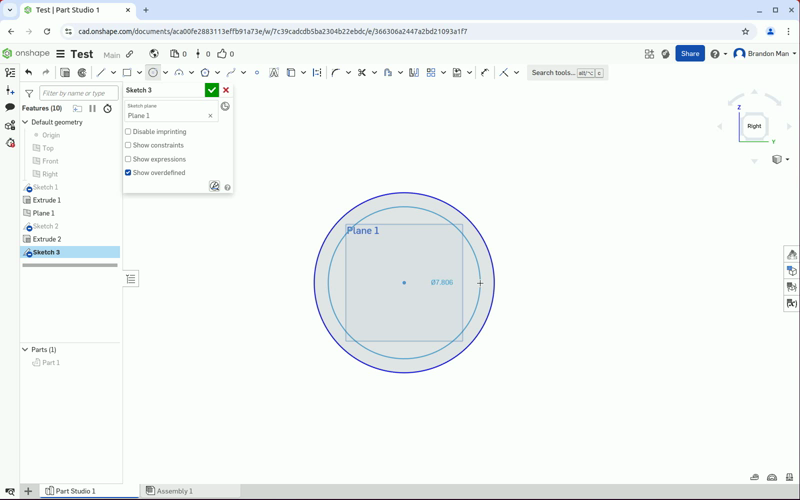
scroll(6)
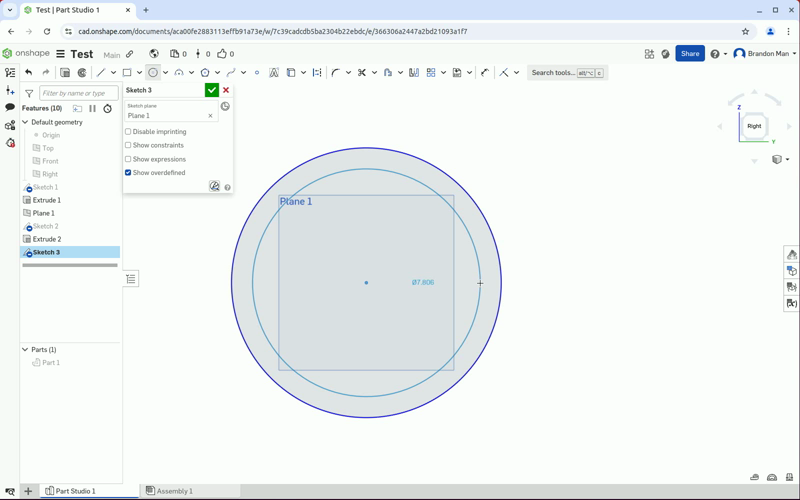
scroll(6)
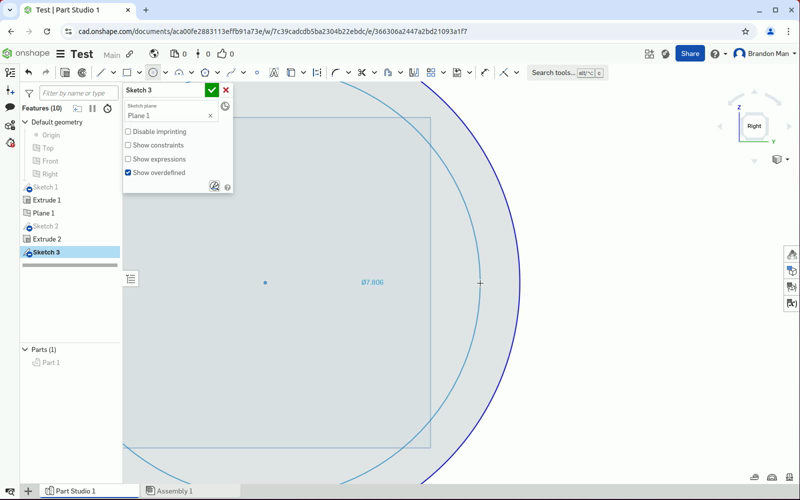
click(480, 282)
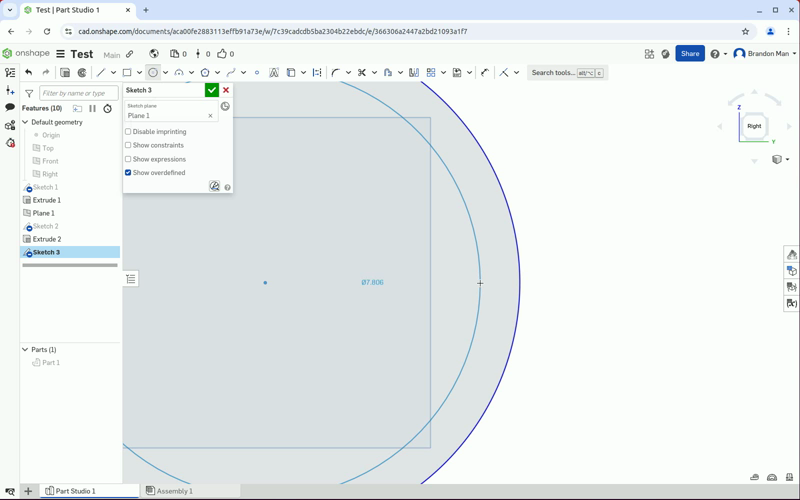
scroll(-6)
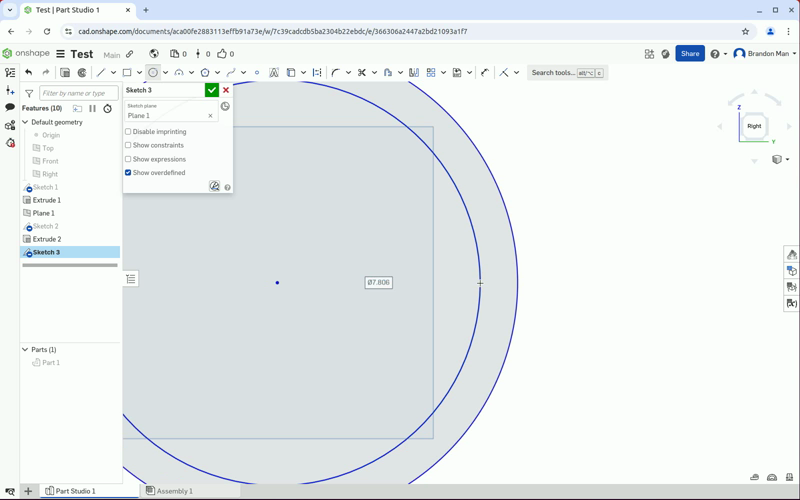
scroll(-6)
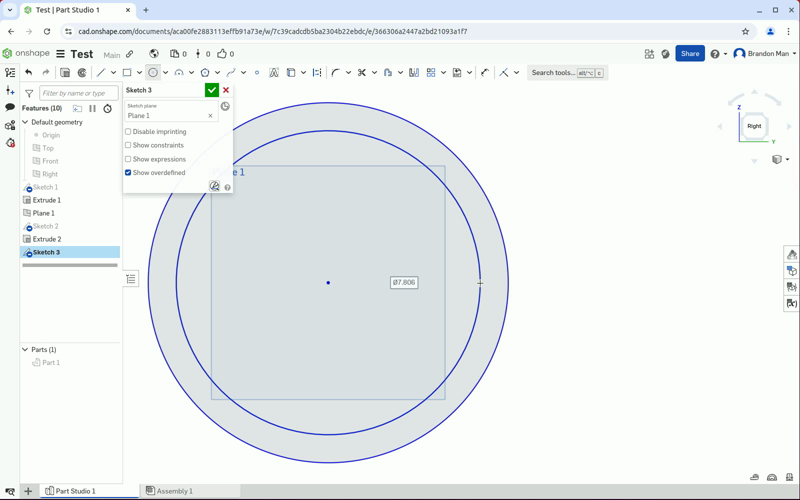
scroll(-6)
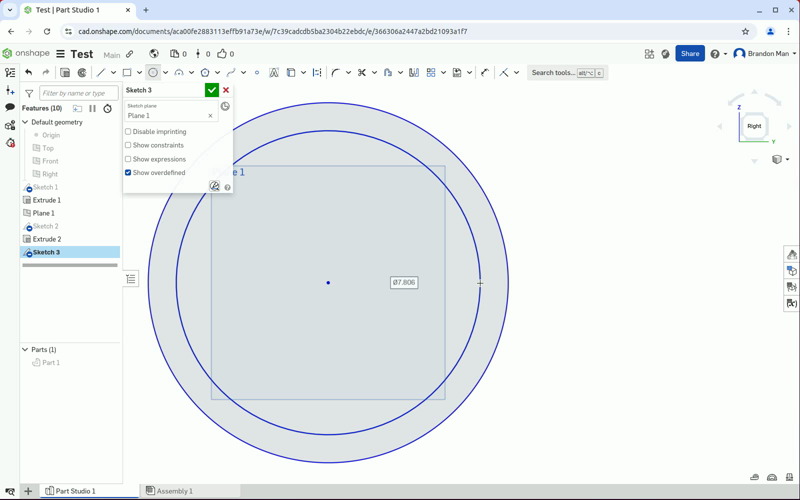
scroll(-6)
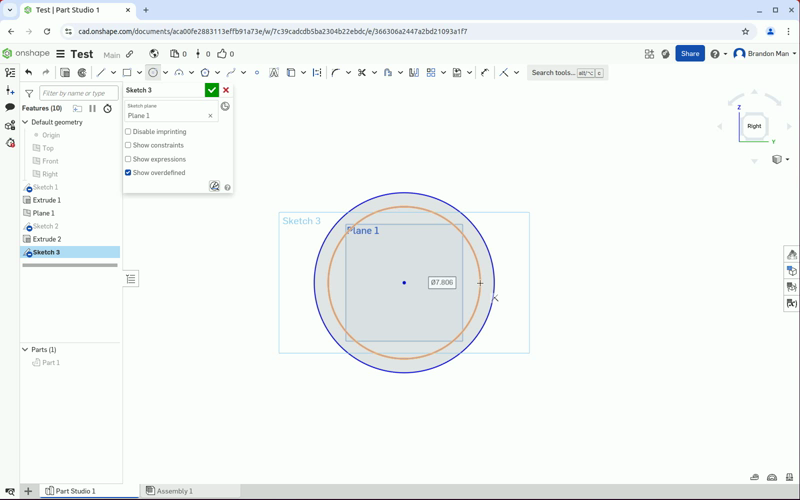
scroll(-6)
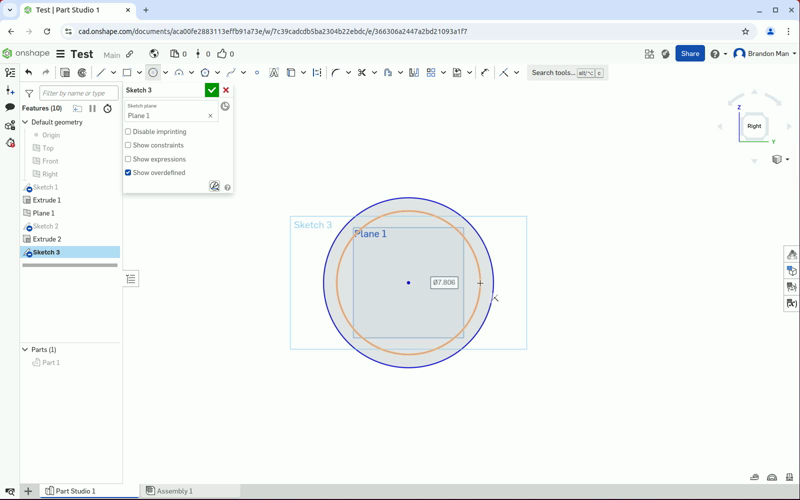
scroll(-6)
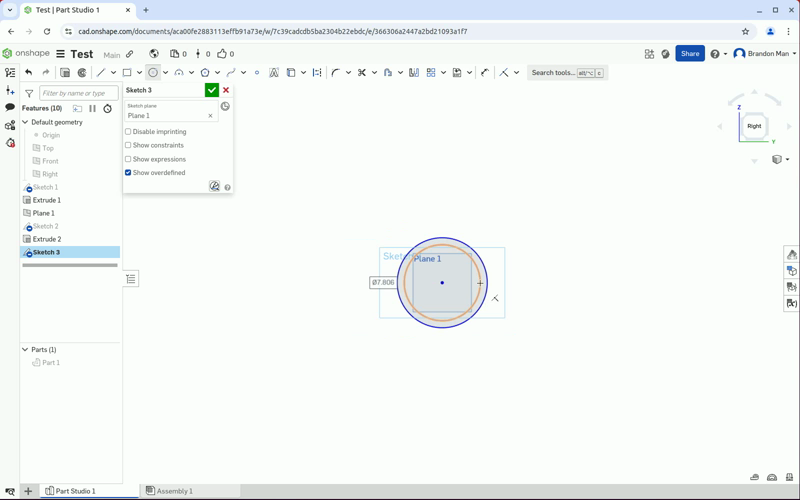
scroll(-6)
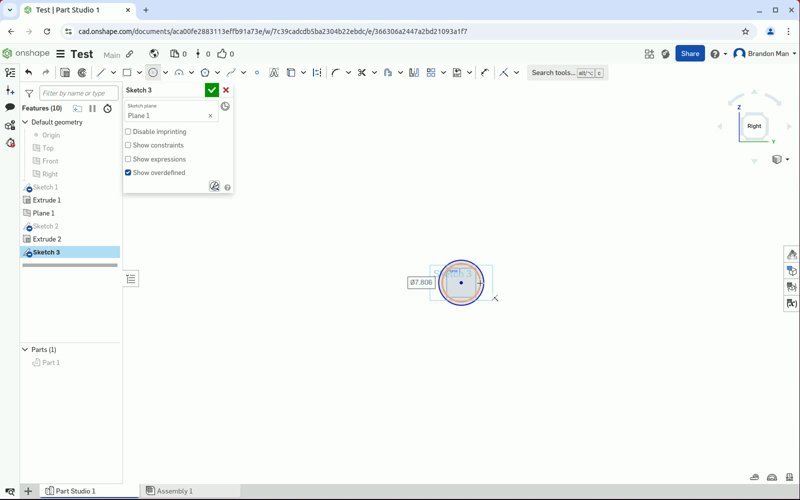
key(esc)
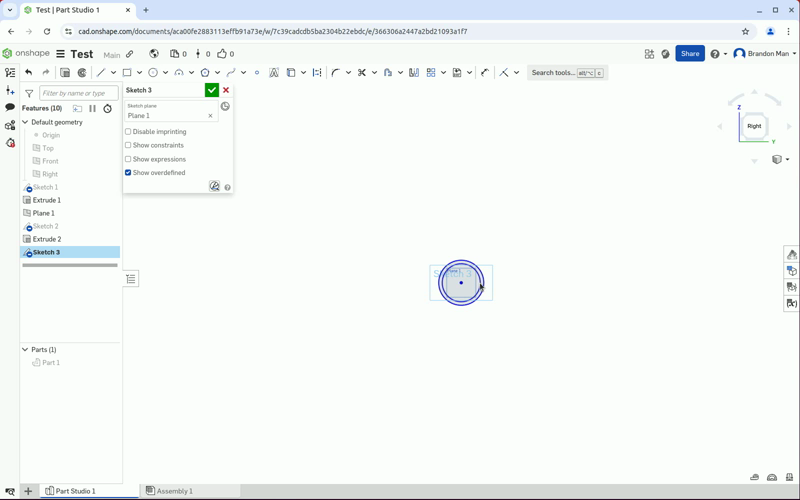
mouse_move(456, 301)
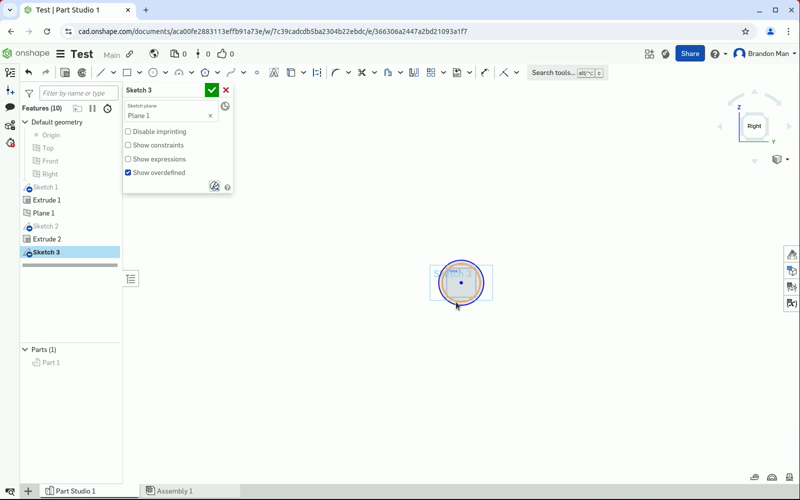
scroll(6)
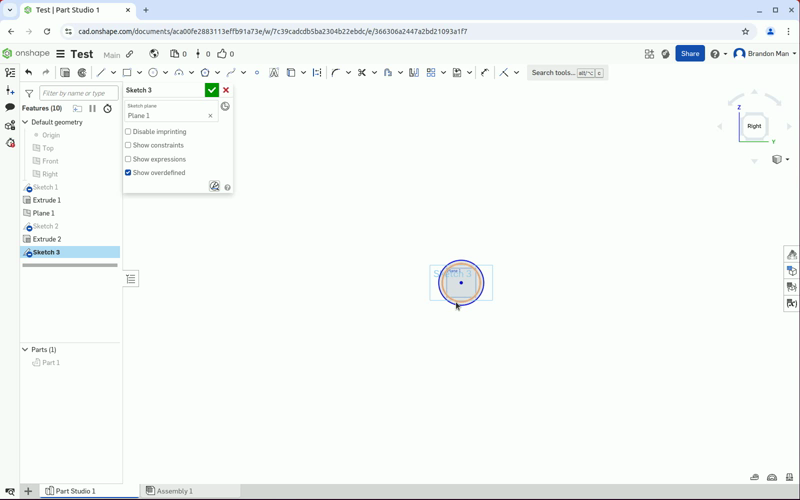
scroll(6)
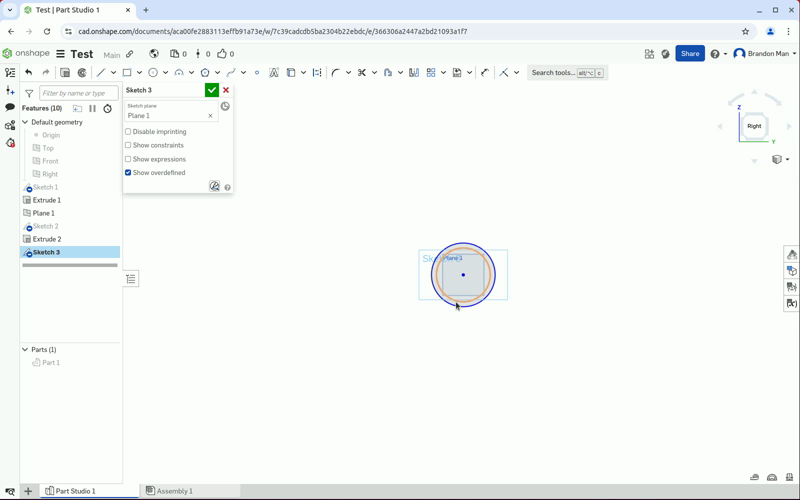
scroll(6)
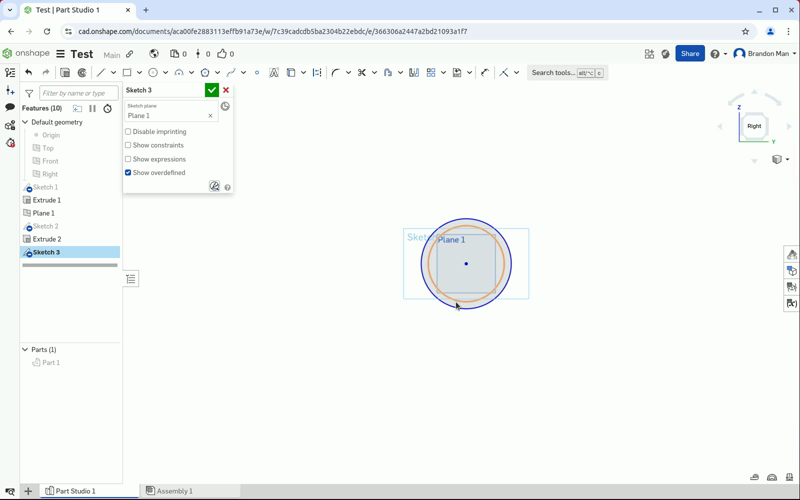
scroll(6)
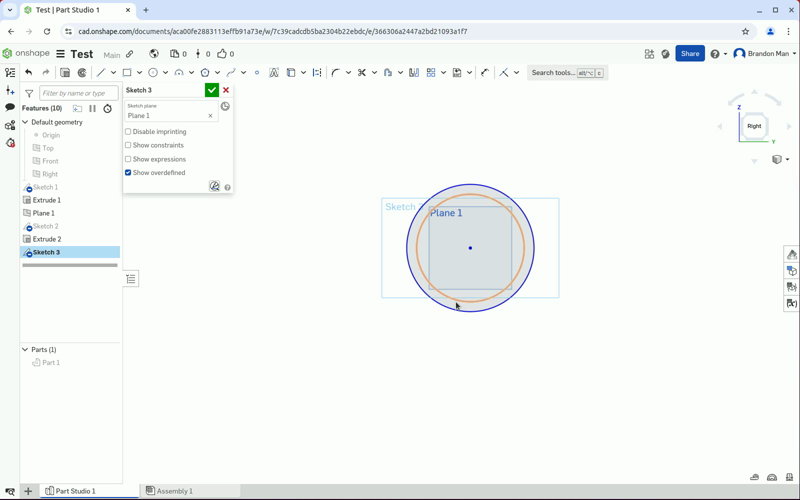
scroll(6)
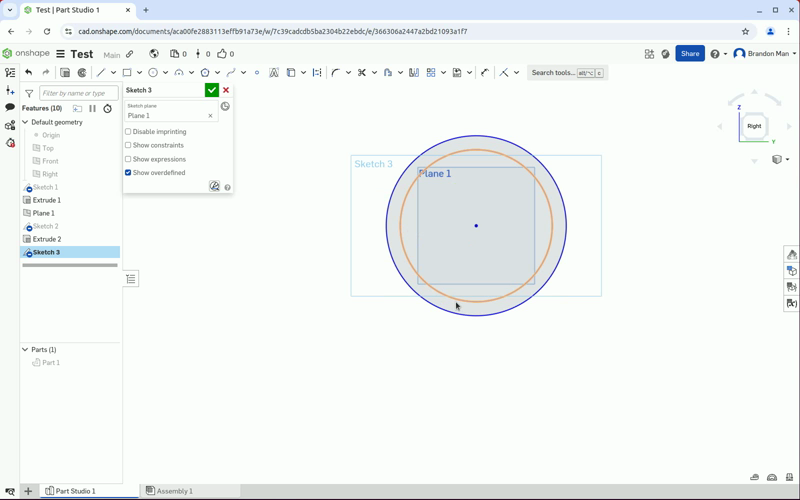
scroll(6)
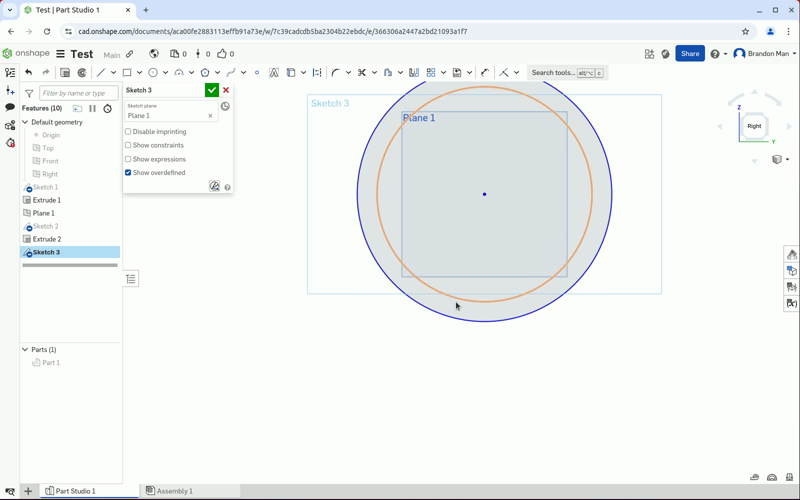
scroll(6)
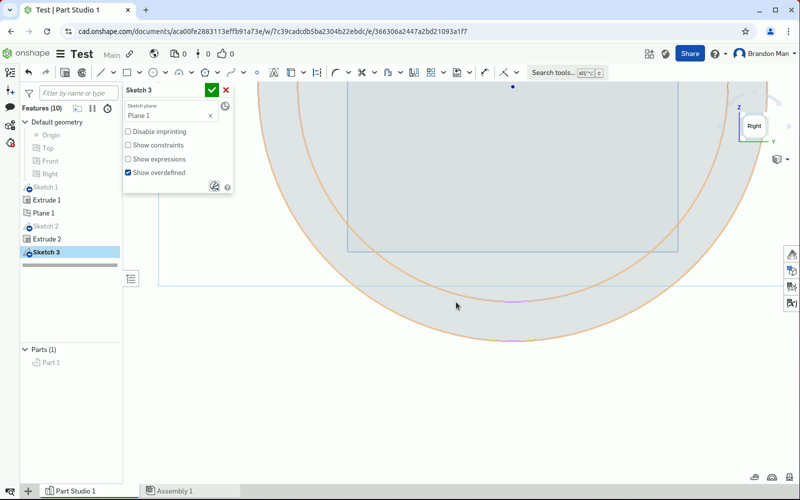
click(456, 301)
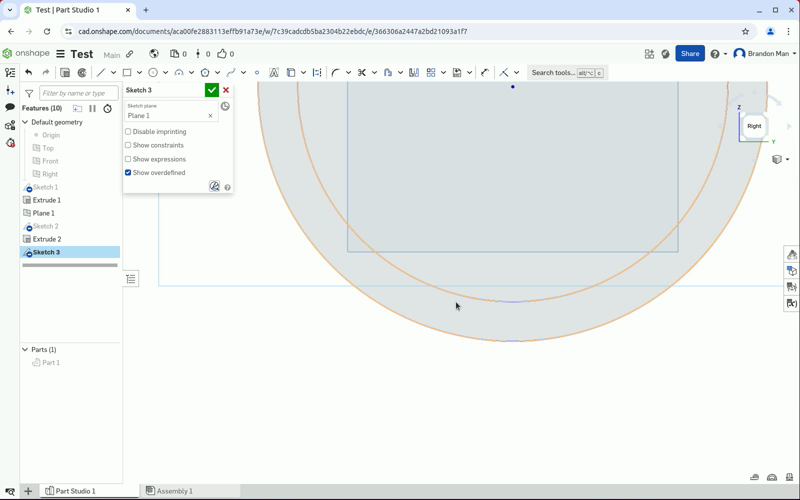
scroll(-6)
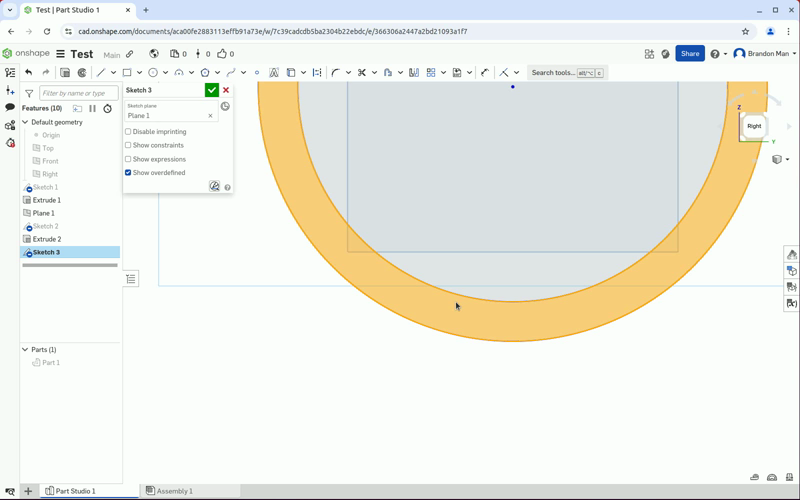
scroll(-6)
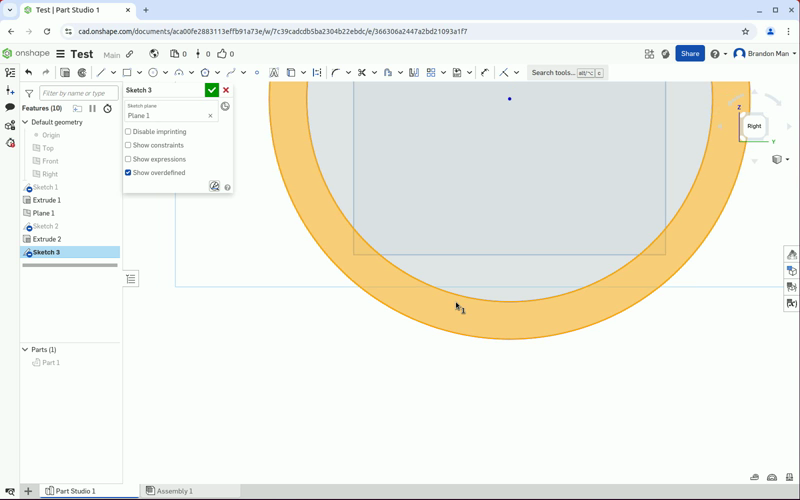
scroll(-6)
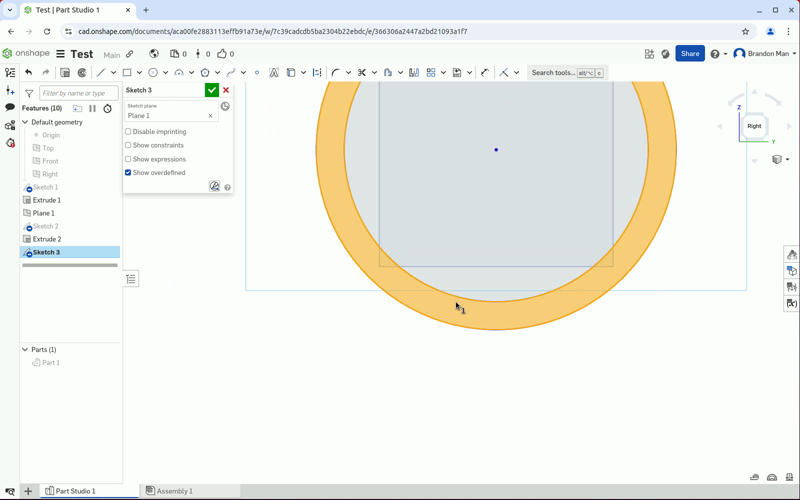
scroll(-6)
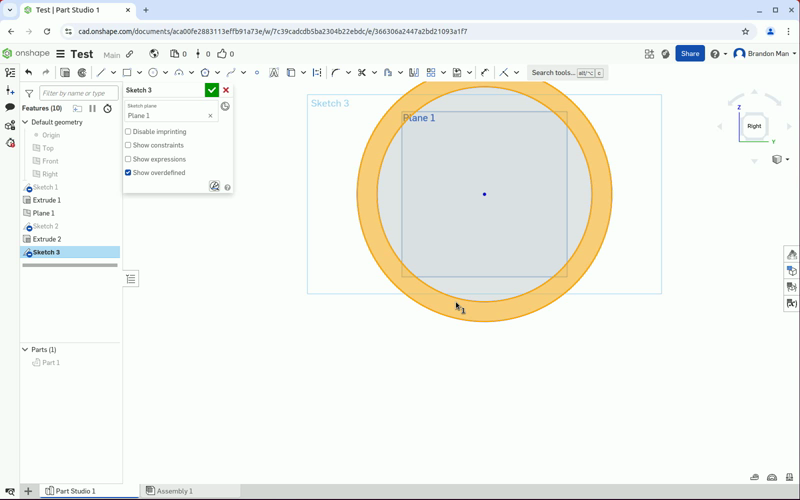
scroll(-6)
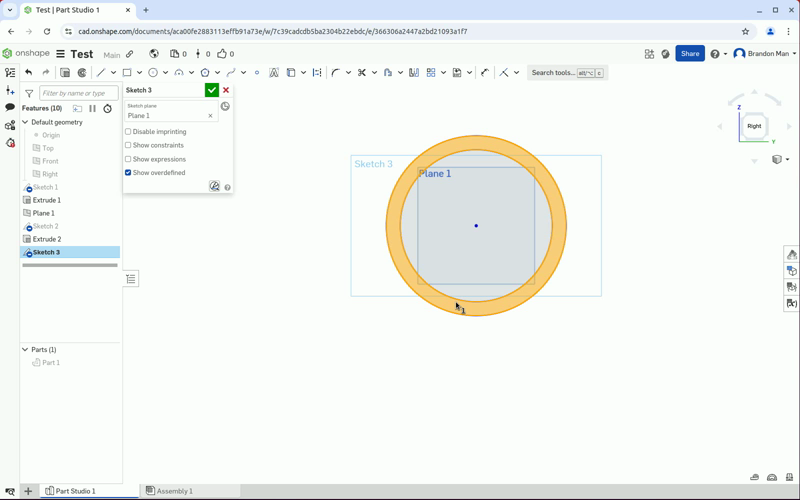
scroll(-6)
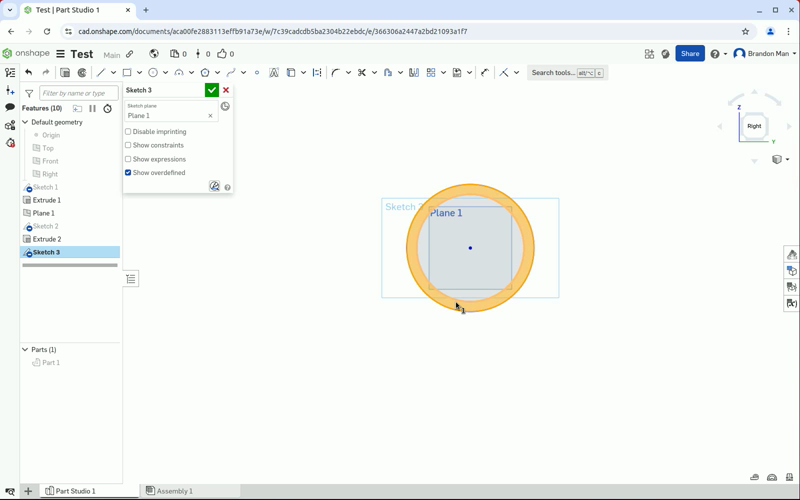
scroll(-6)
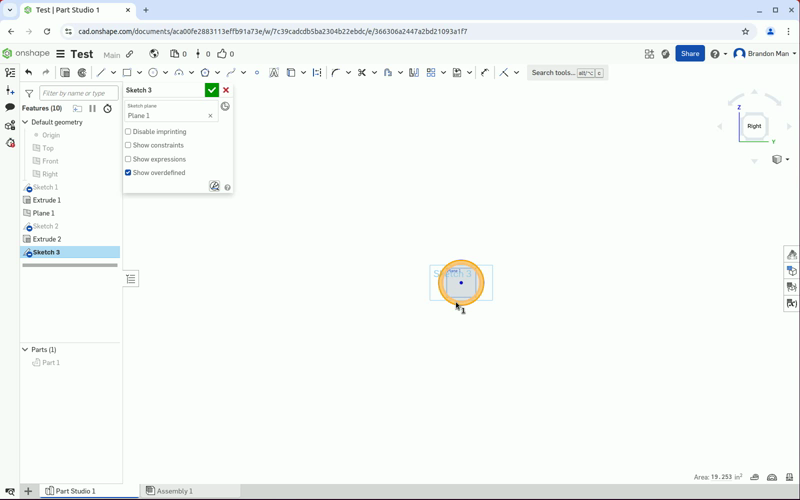
mouse_move(73, 352)
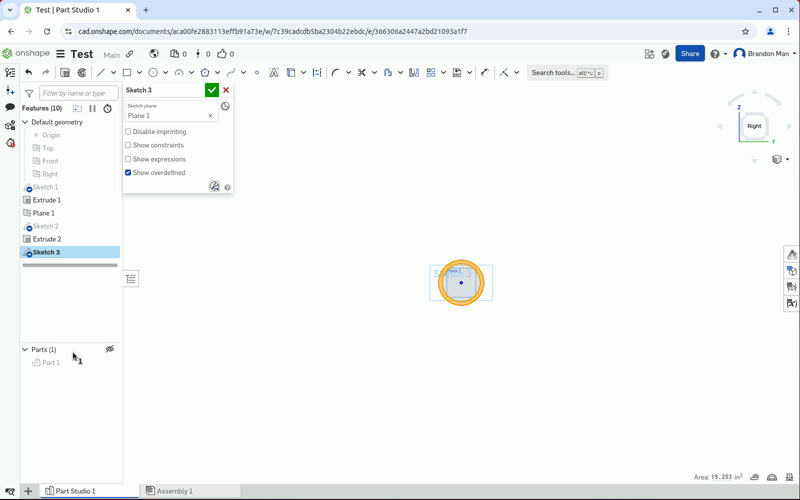
key(shift+y)
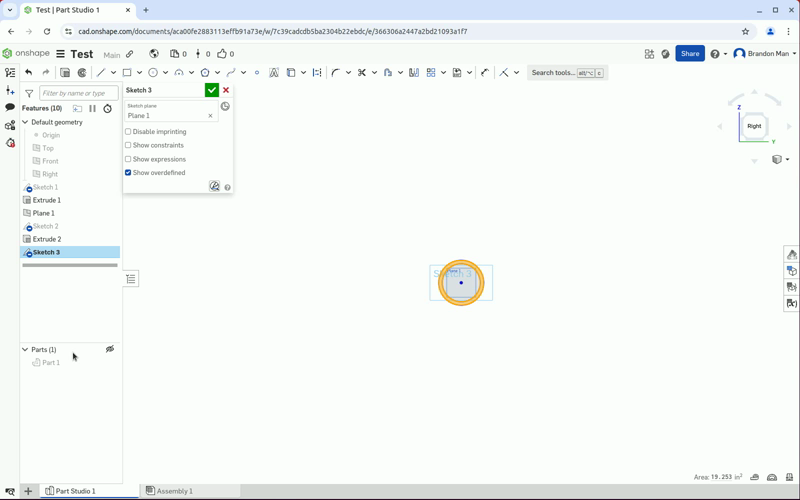
key(shift+e)
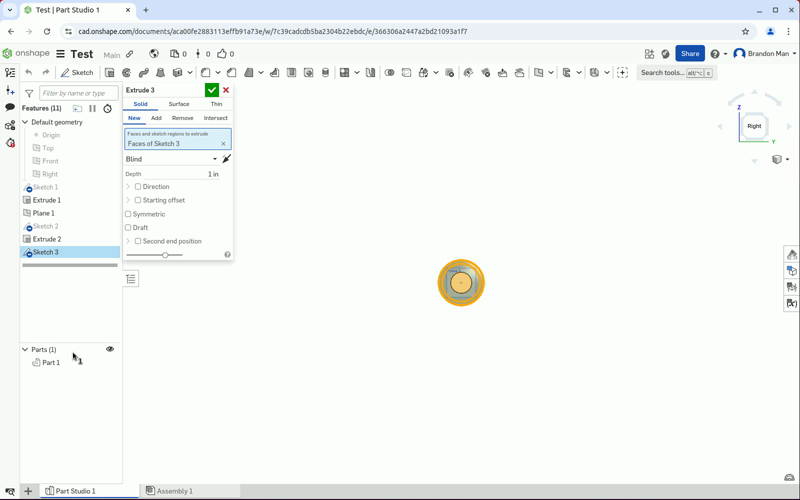
mouse_move(143, 106)
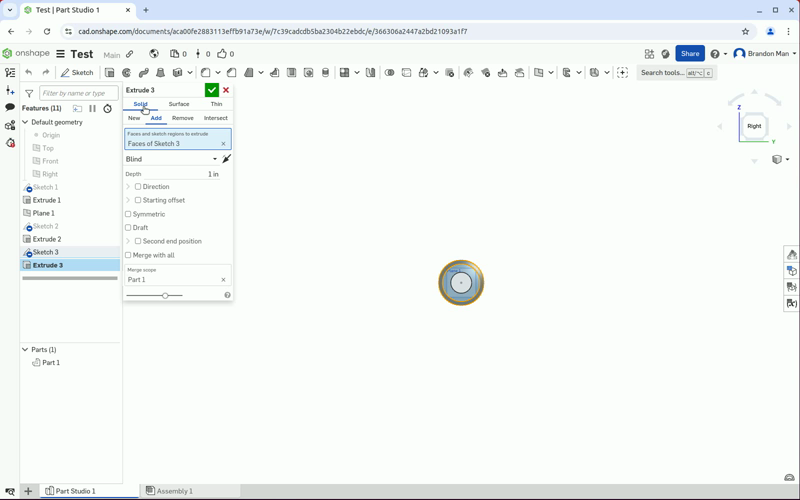
click(143, 106)
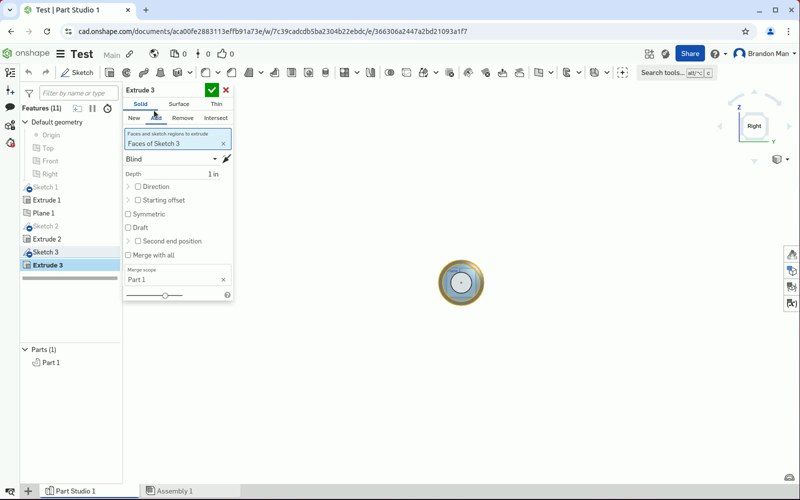
mouse_move(186, 120)
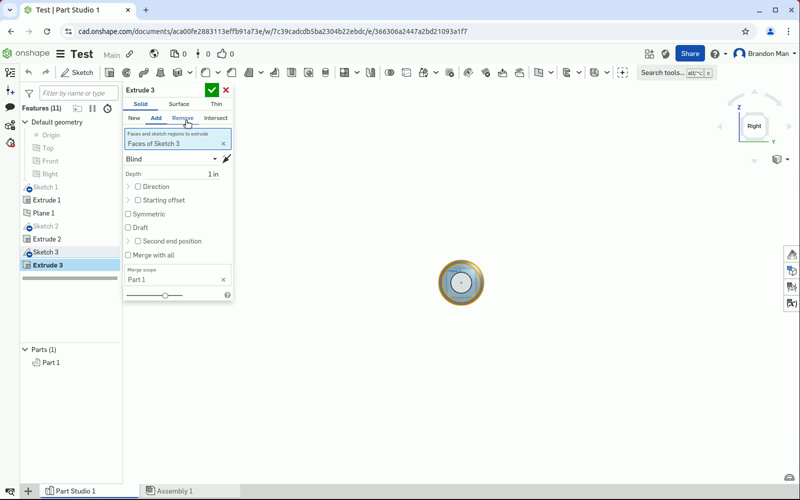
click(186, 120)
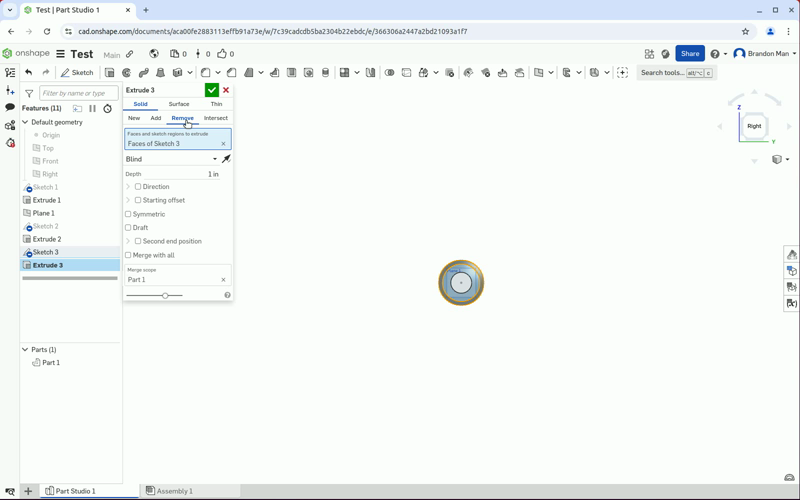
key(tab, 4)
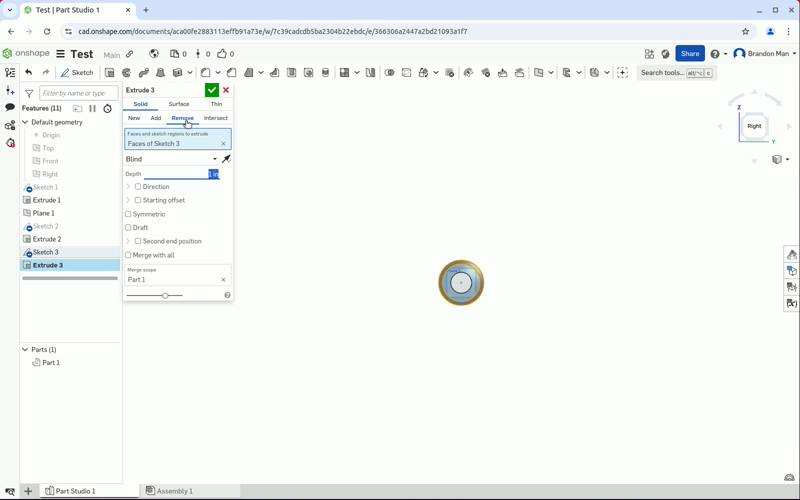
text(10.591)
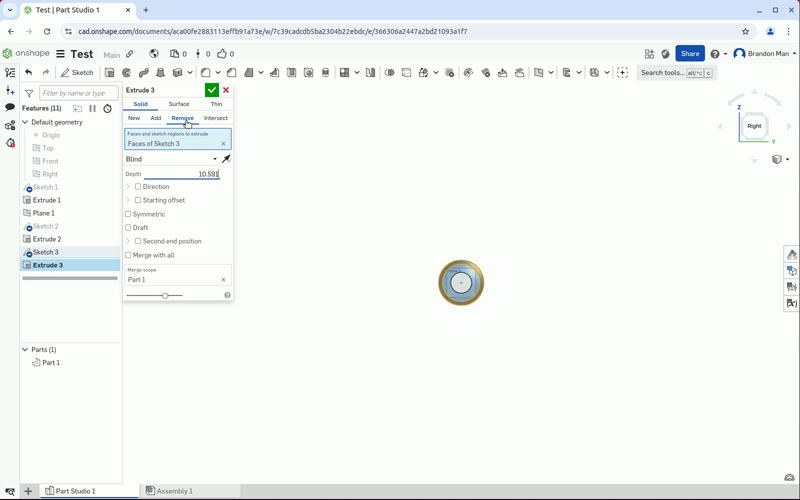
key(tab, 6)
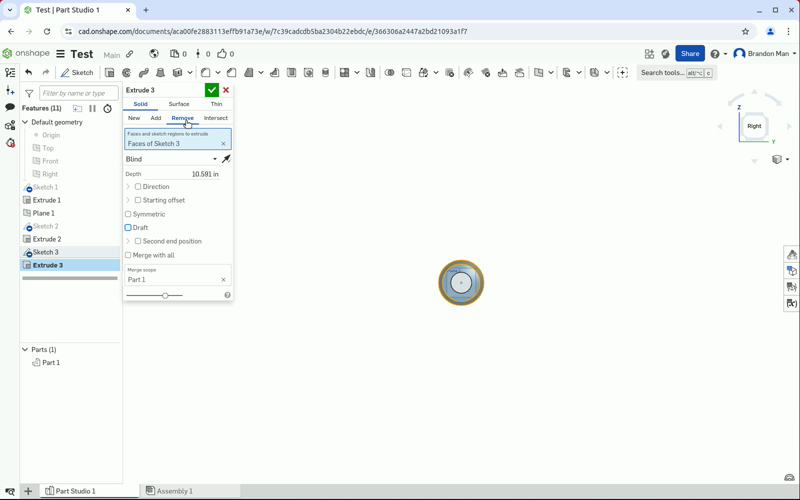
key(space)
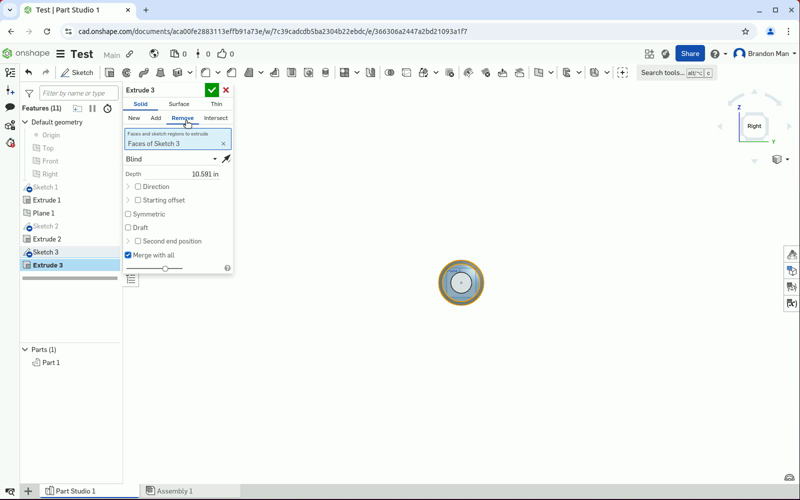
key(enter)
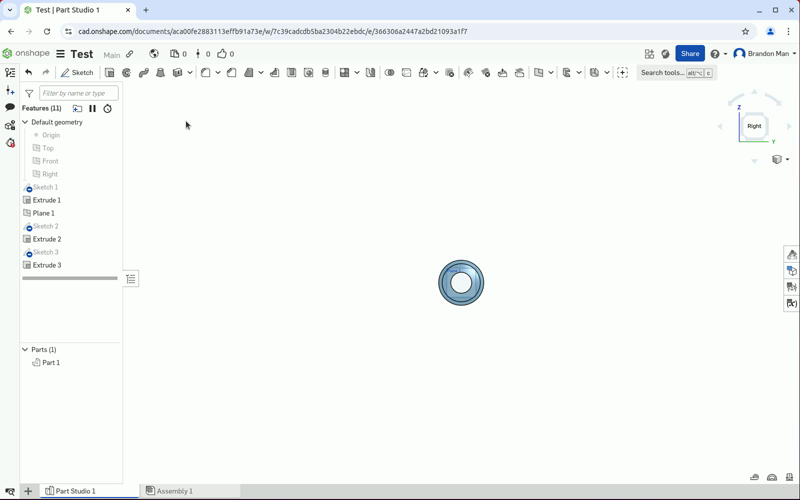
key(shift+h)
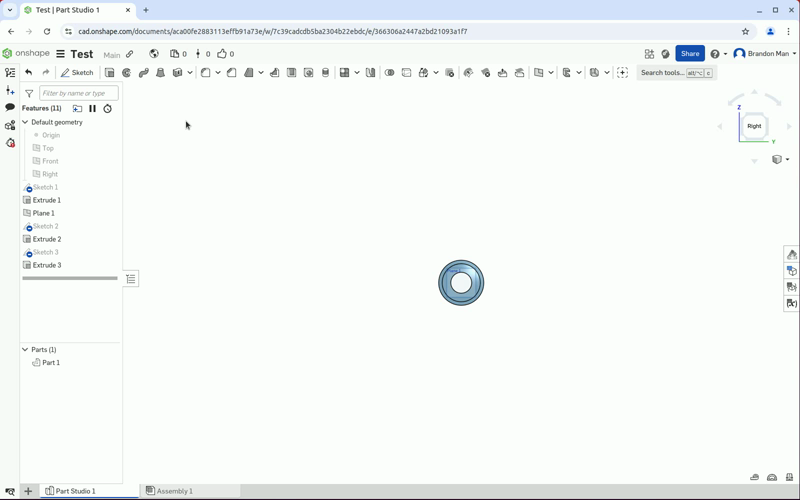
key(shift+h)
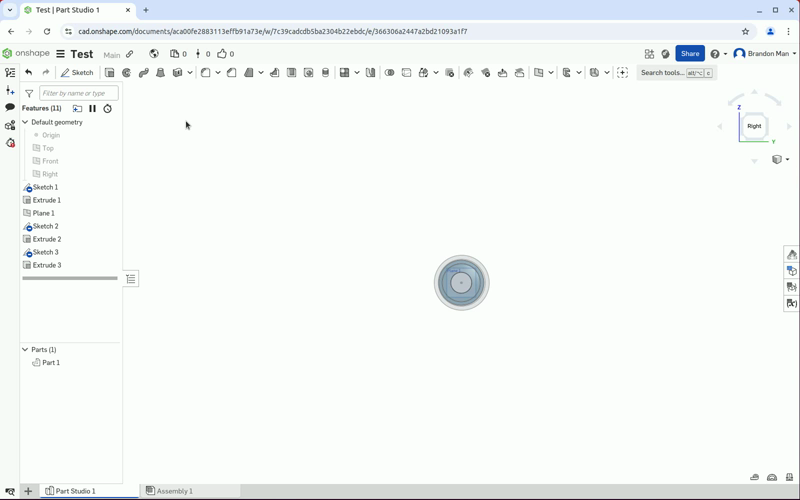
key(shift+7)
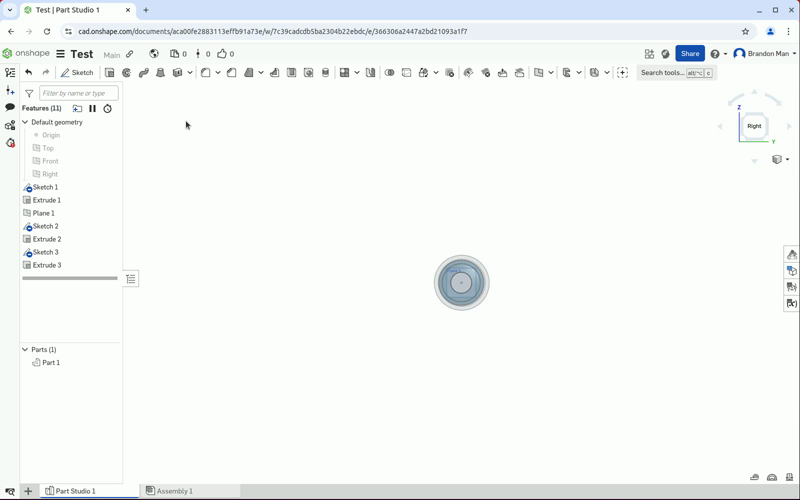
key(right, 2)
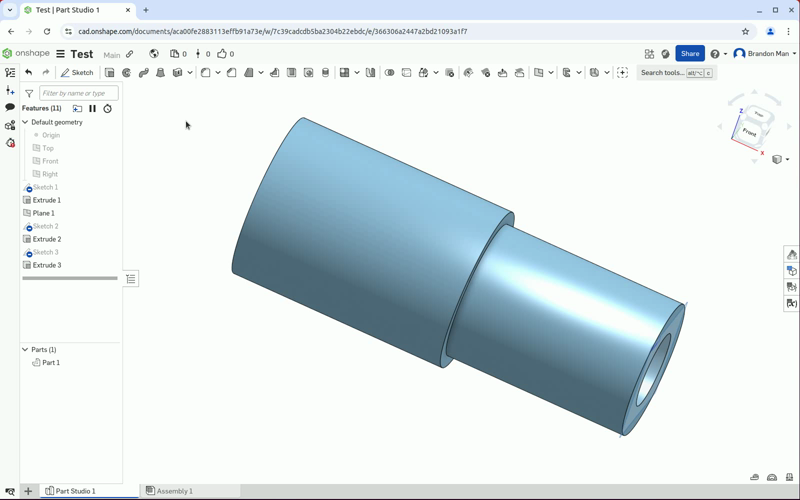
key(down, 2)
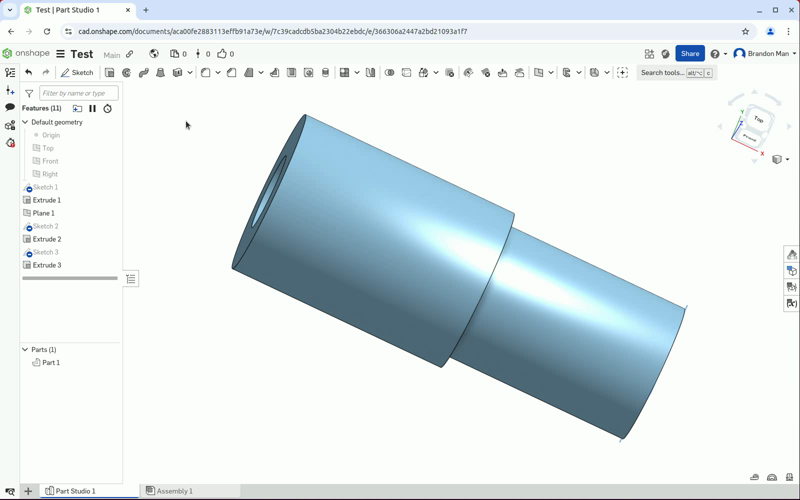
key(up, 2)
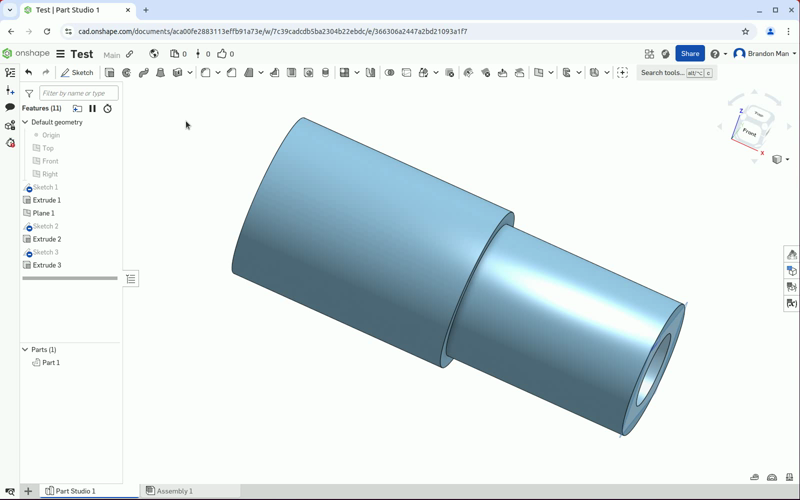
key(left, 2)
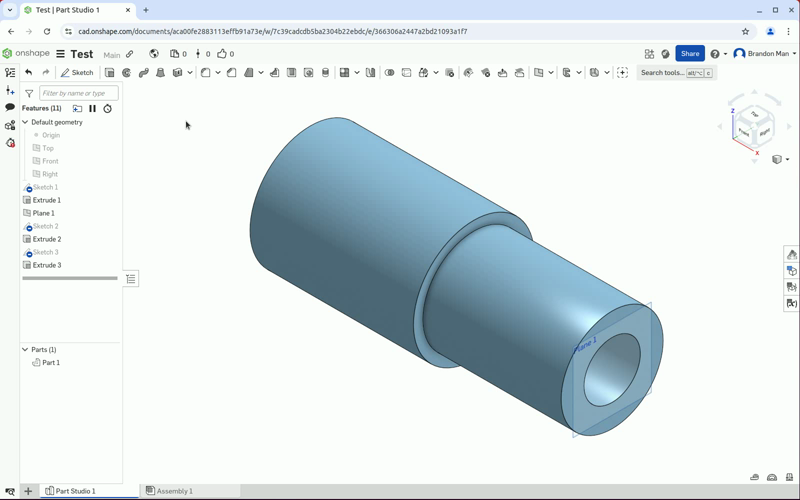
mouse_move(73, 189)
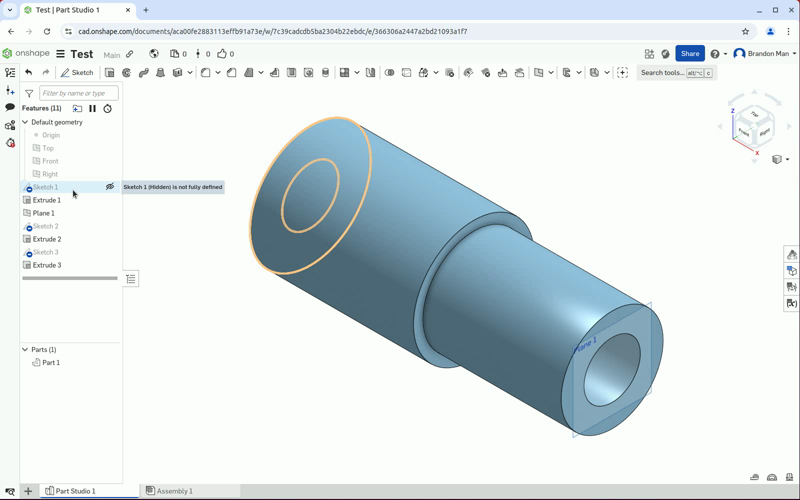
click(73, 189)